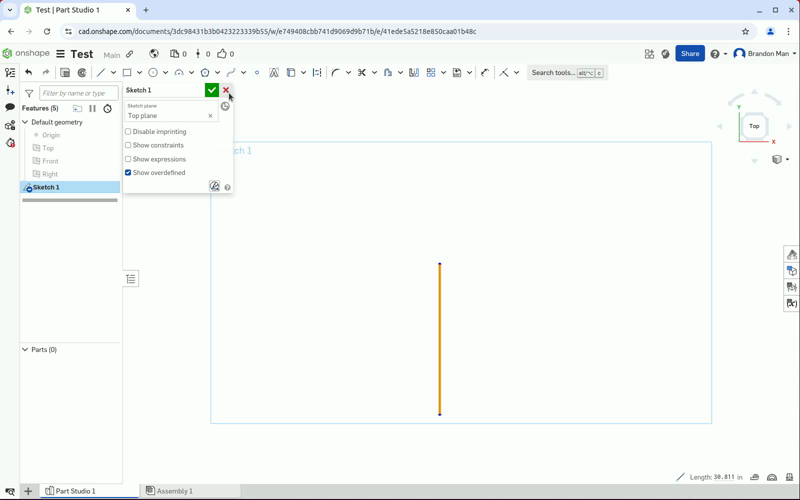
key(shift+h)
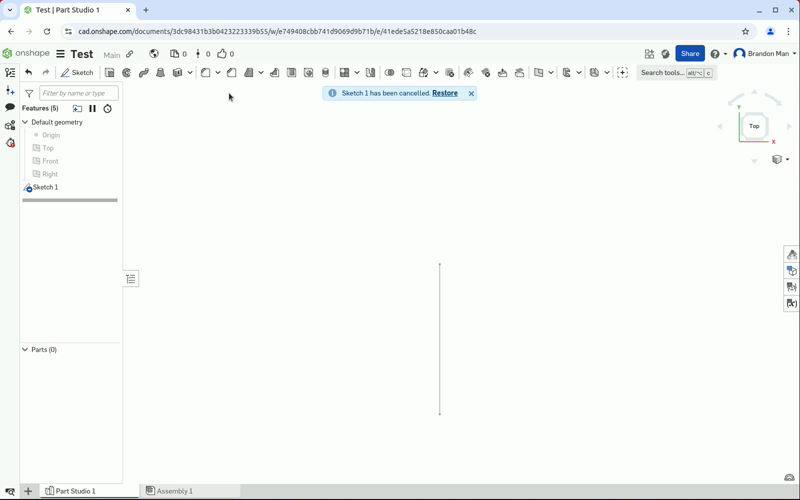
mouse_move(73, 352)
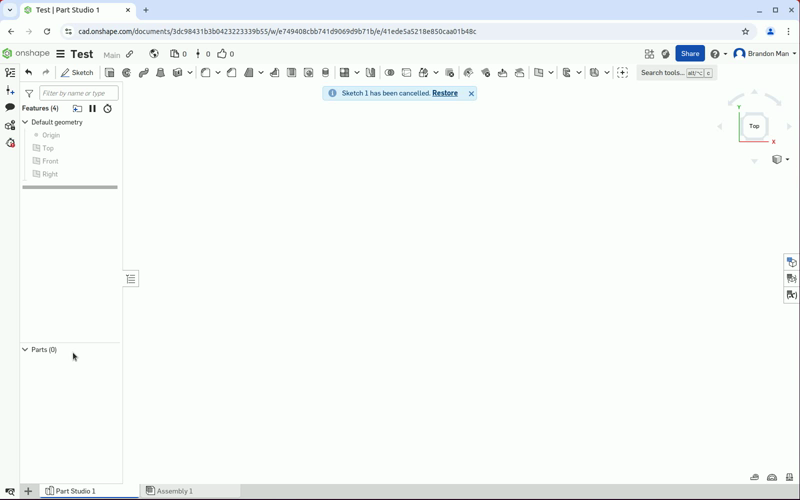
key(y)
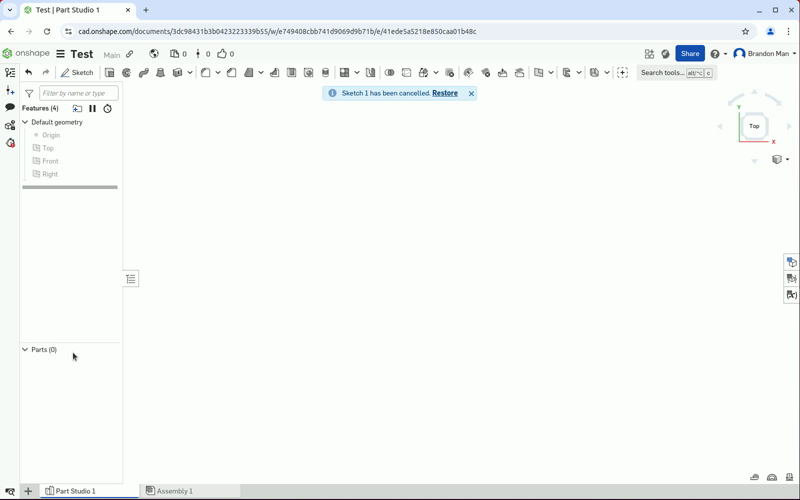
key(shift+p)
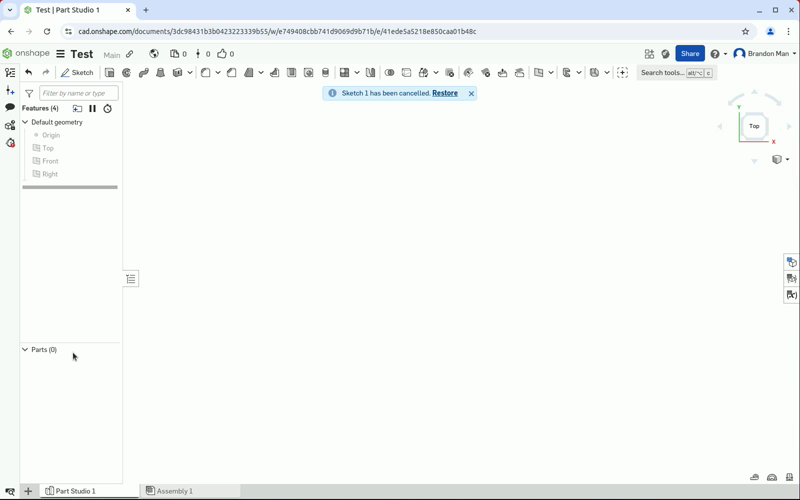
key(space)
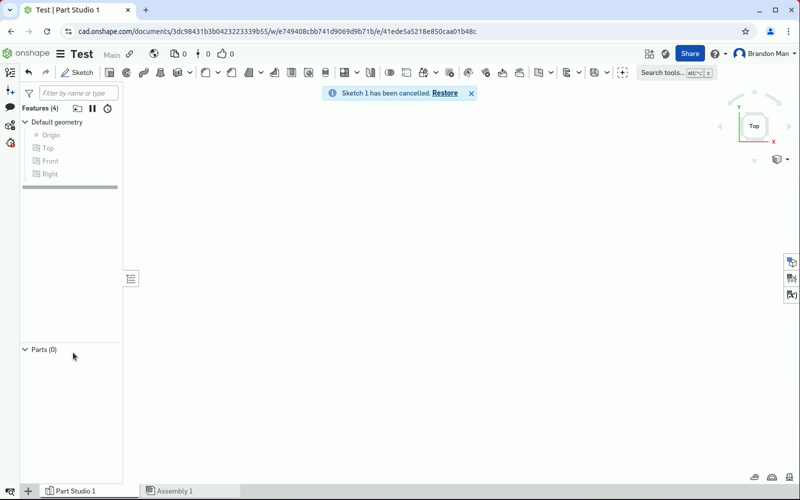
key_down(shift)
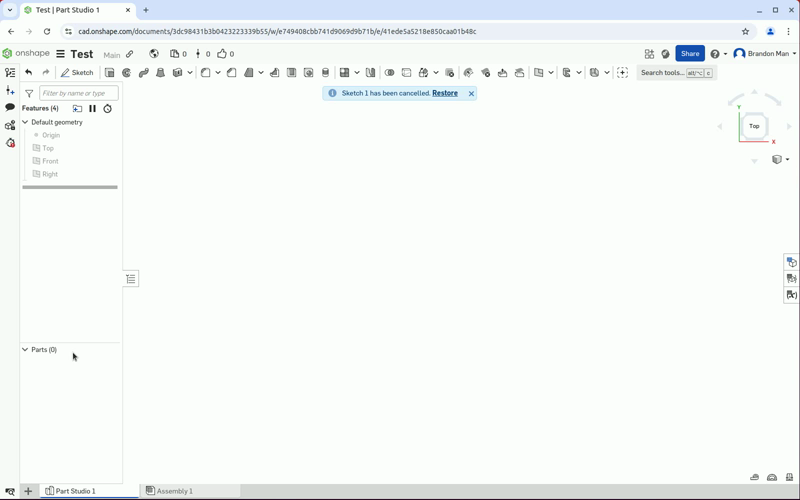
key(up)
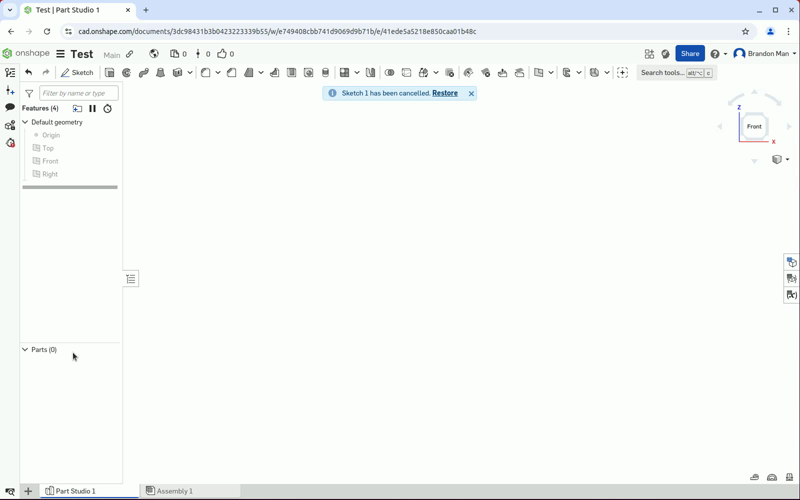
key_up(shift)
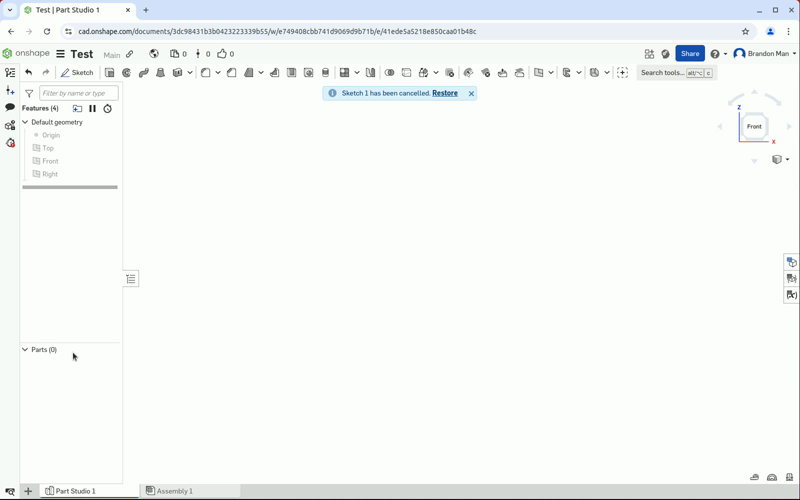
mouse_move(73, 352)
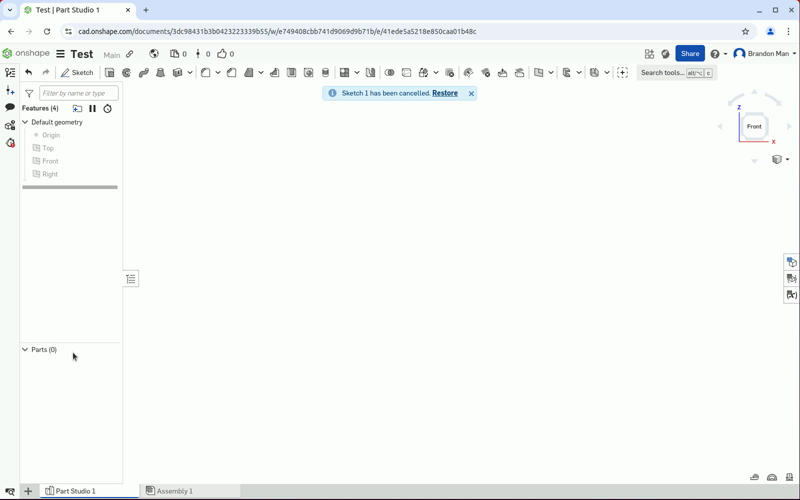
key(shift+y)
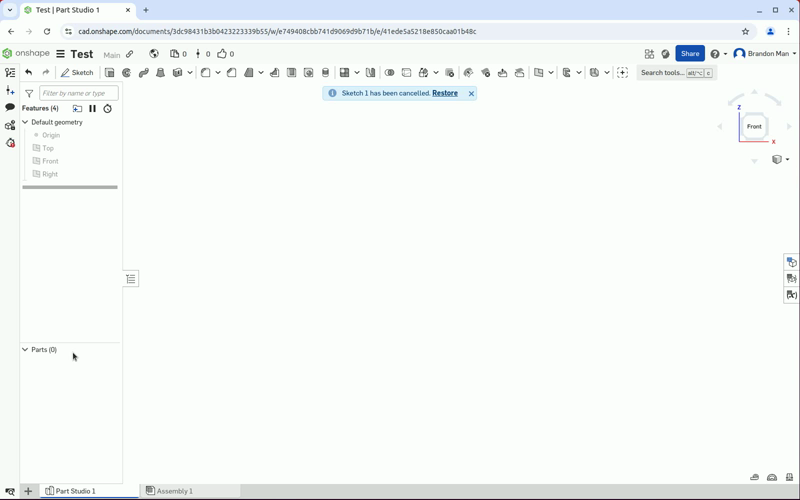
key(shift+s)
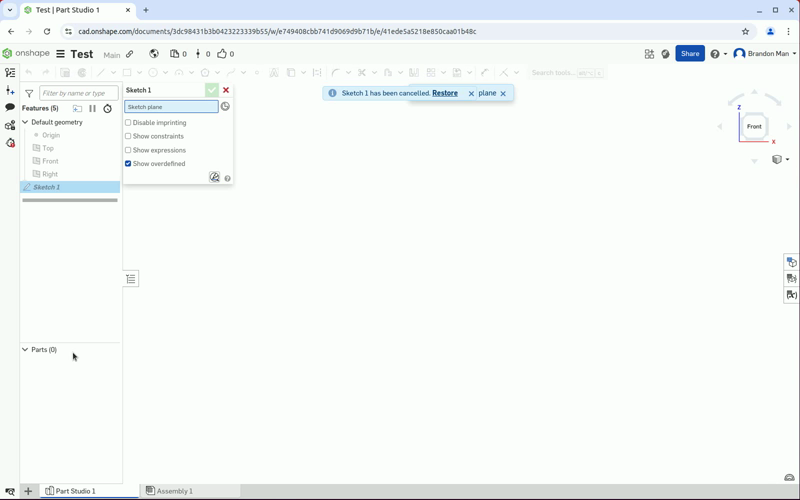
mouse_move(73, 163)
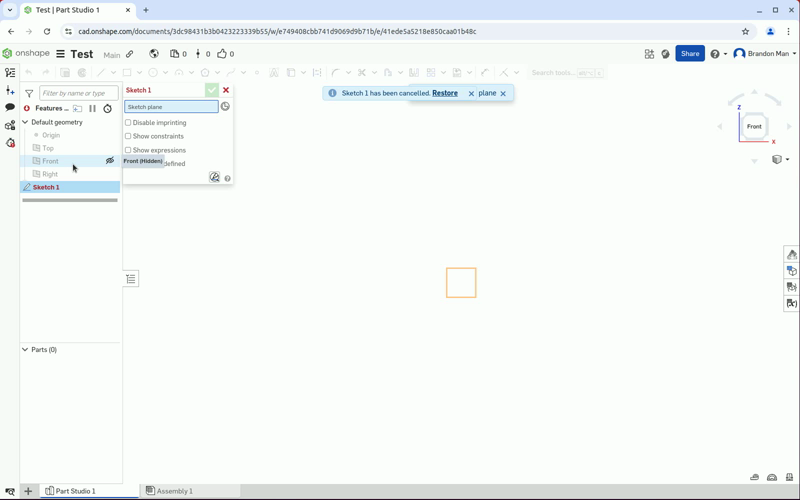
click(73, 163)
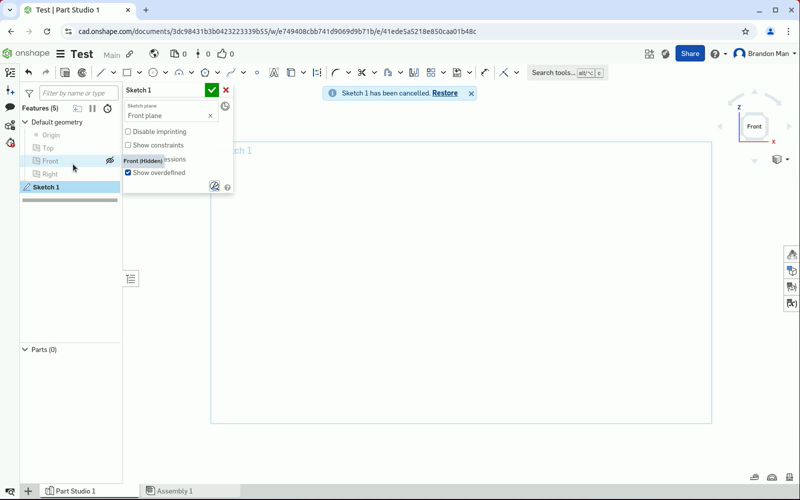
mouse_move(73, 352)
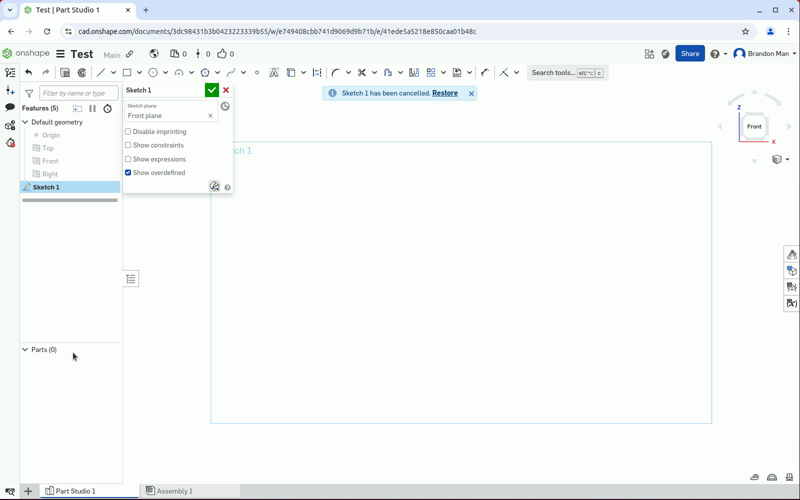
key(y)
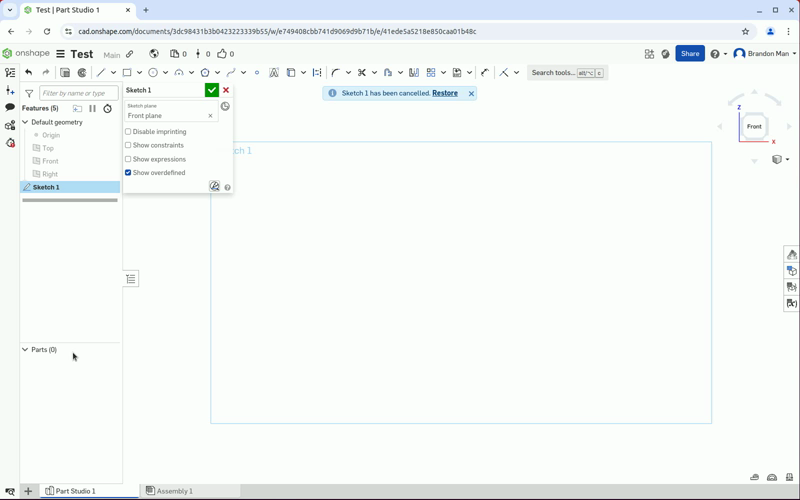
key(l)
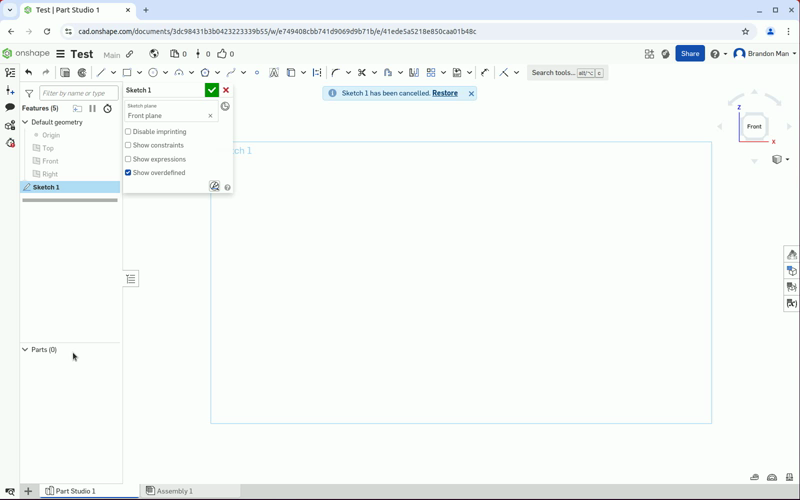
key_down(shift)
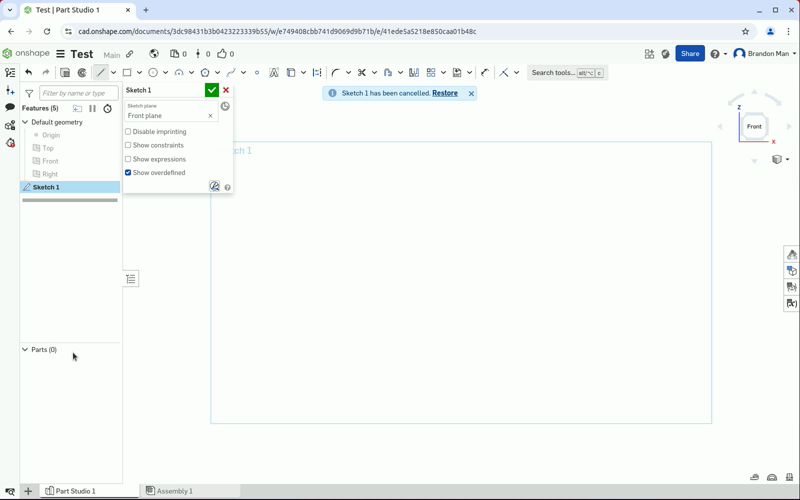
mouse_move(348, 379)
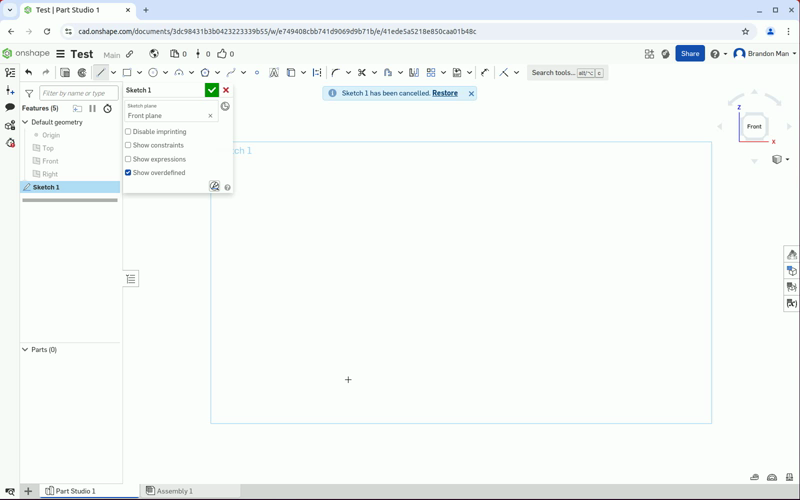
click(348, 379)
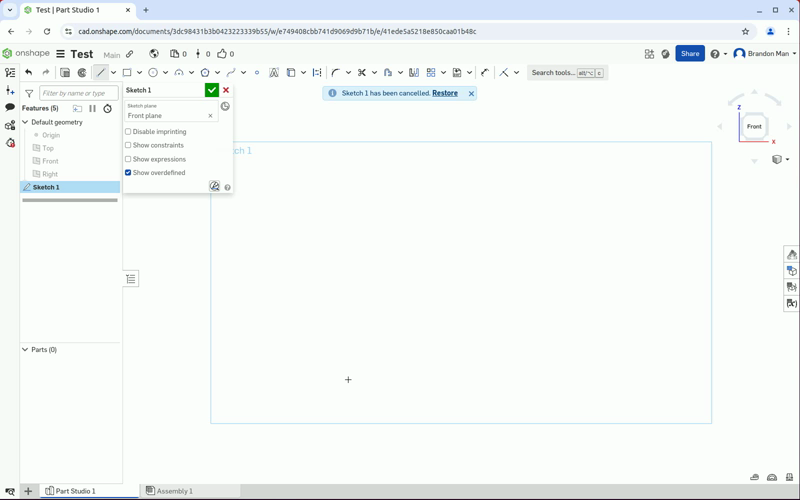
key_up(shift)
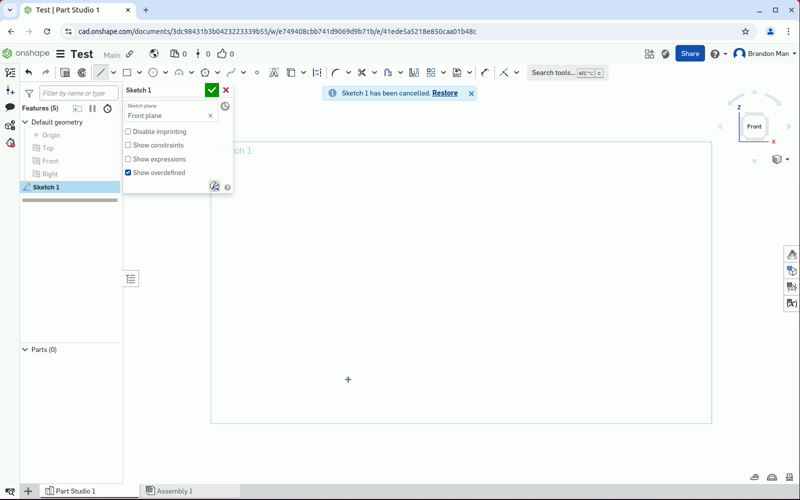
key_down(shift)
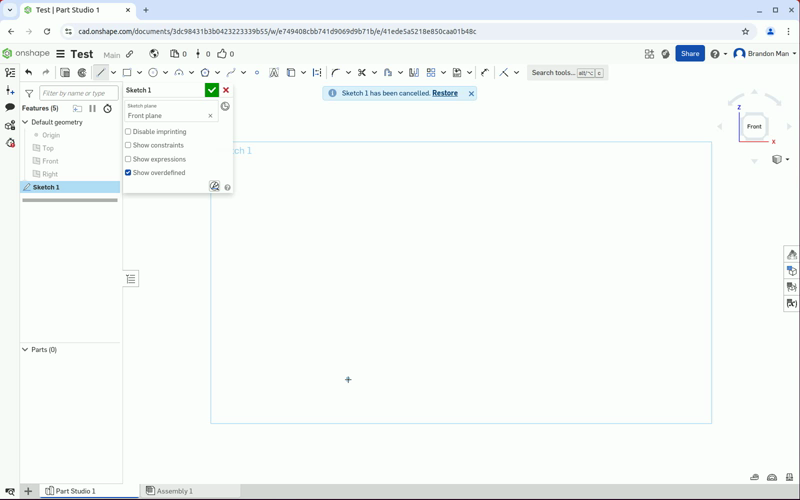
mouse_move(460, 379)
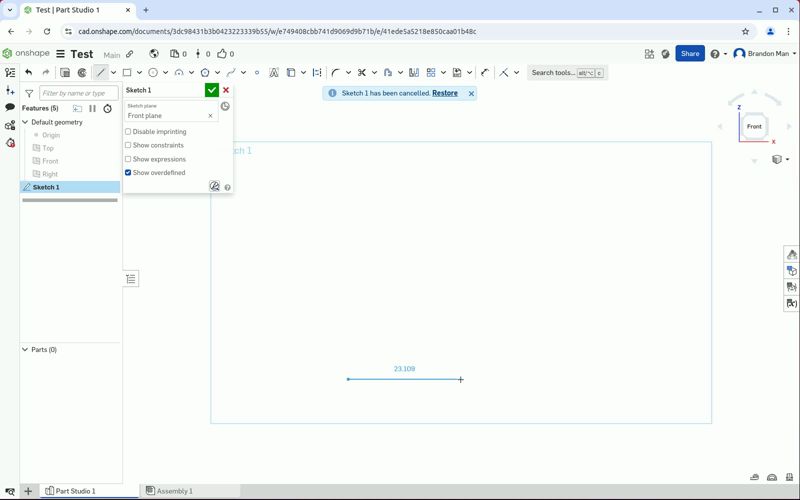
click(460, 379)
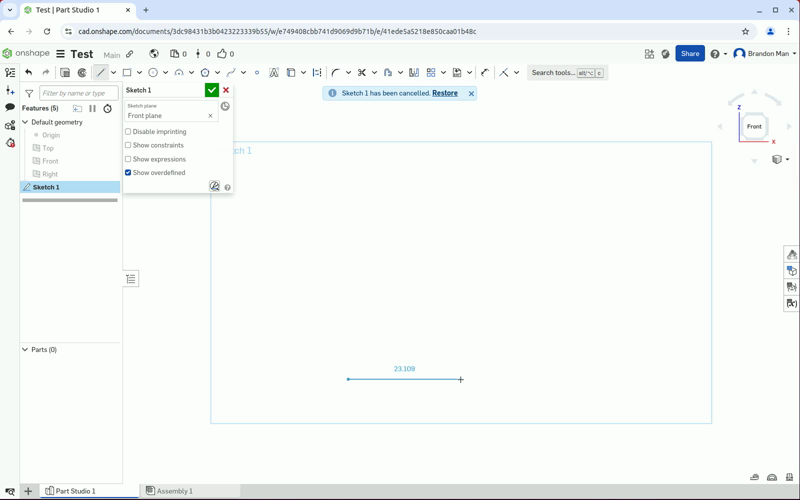
key_up(shift)
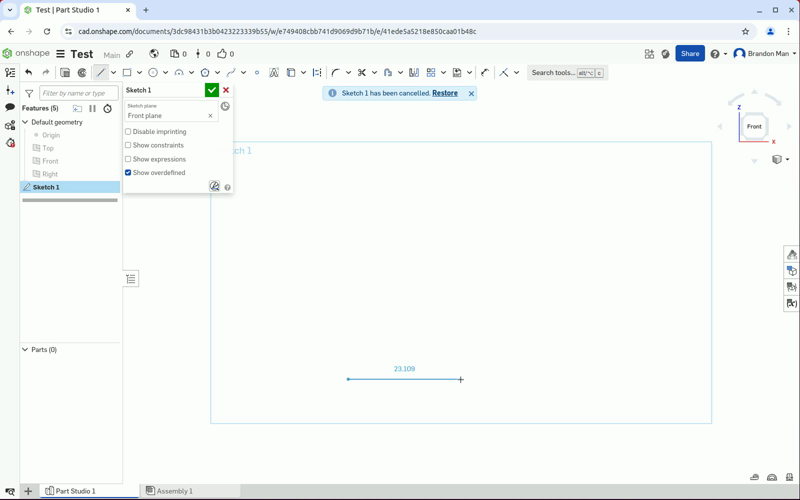
key_down(shift)
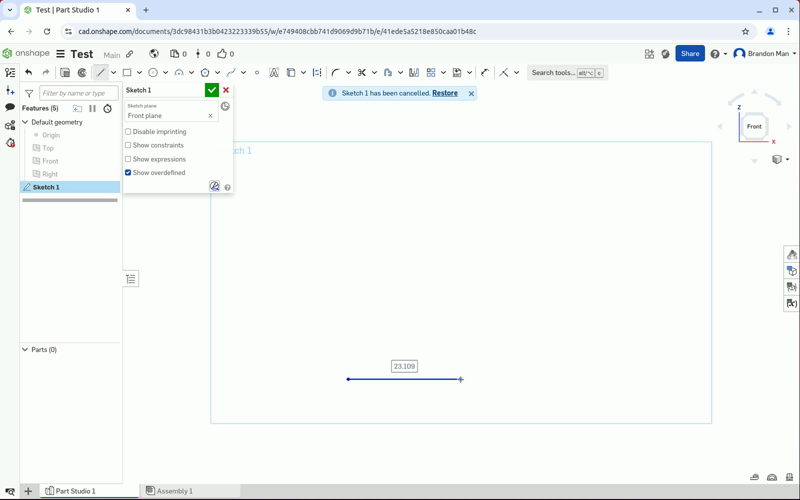
mouse_move(490, 379)
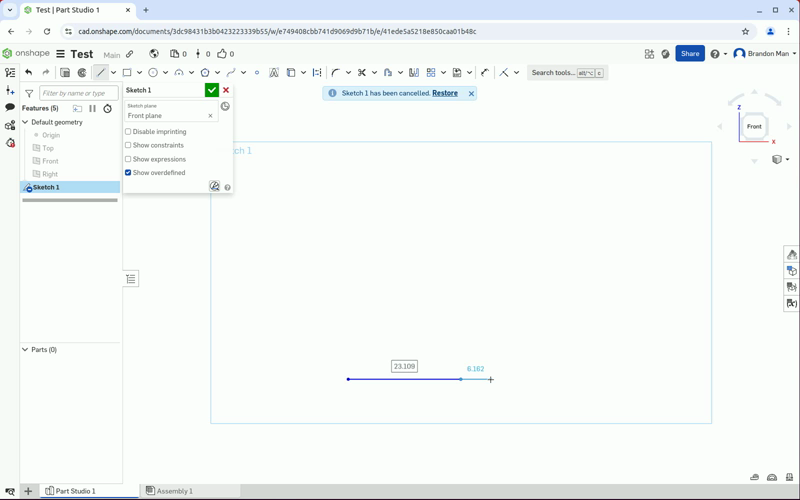
mouse_move(460, 341)
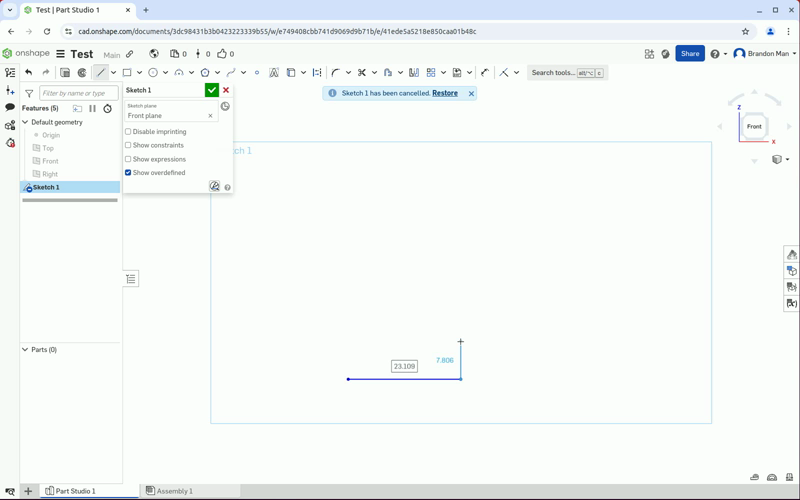
click(460, 341)
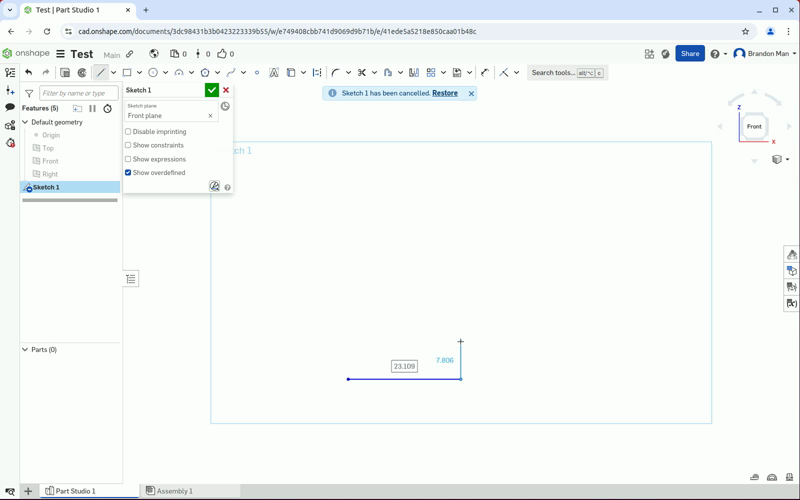
key_up(shift)
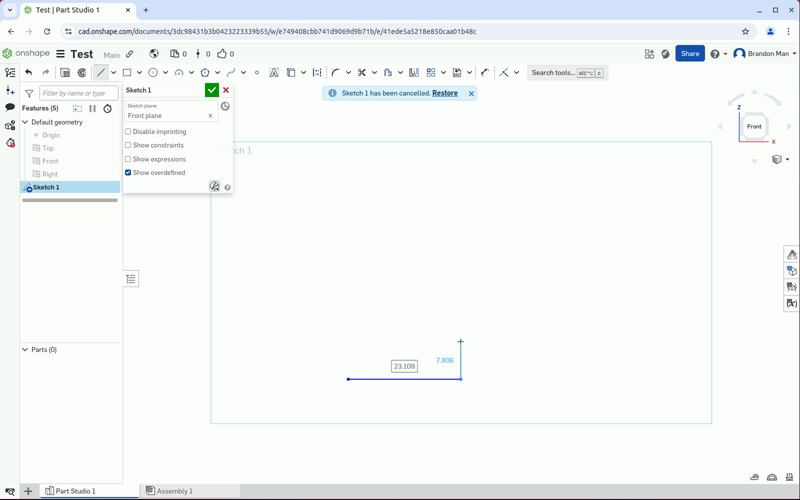
key_down(shift)
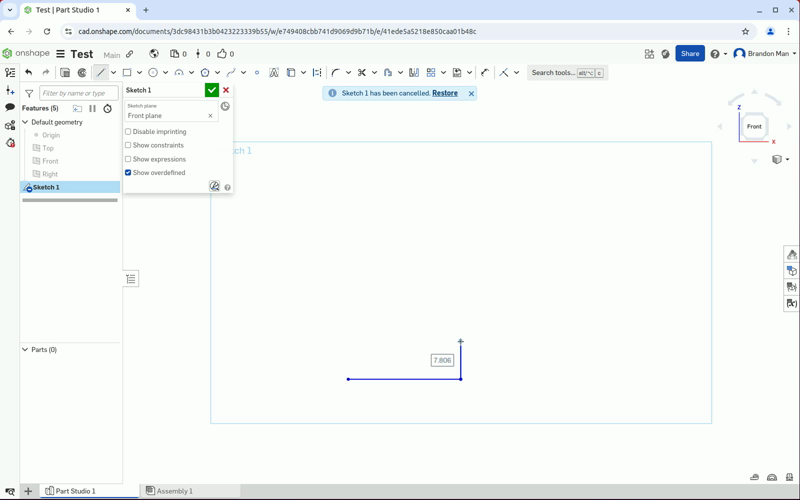
mouse_move(490, 341)
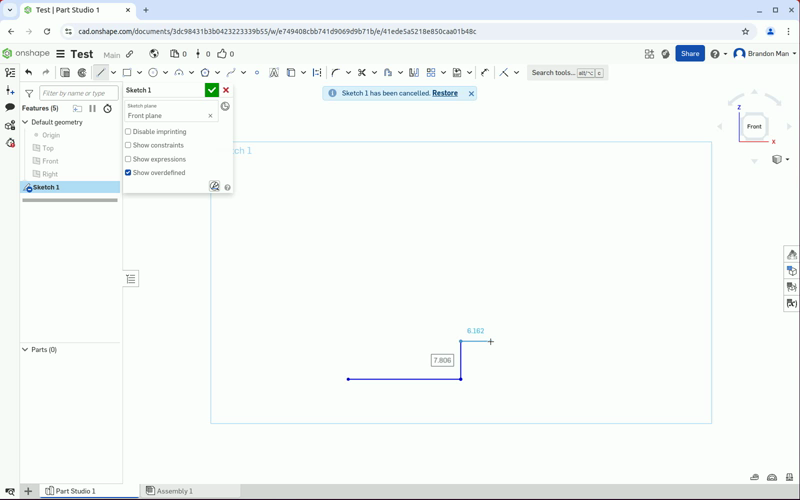
mouse_move(422, 341)
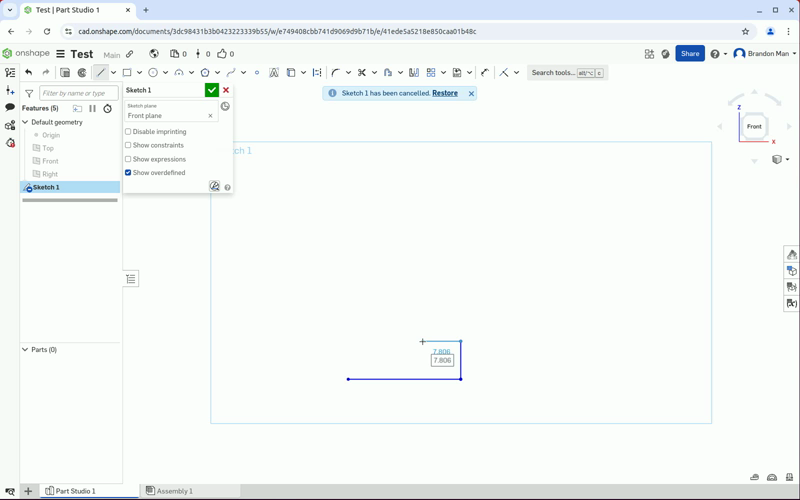
click(422, 341)
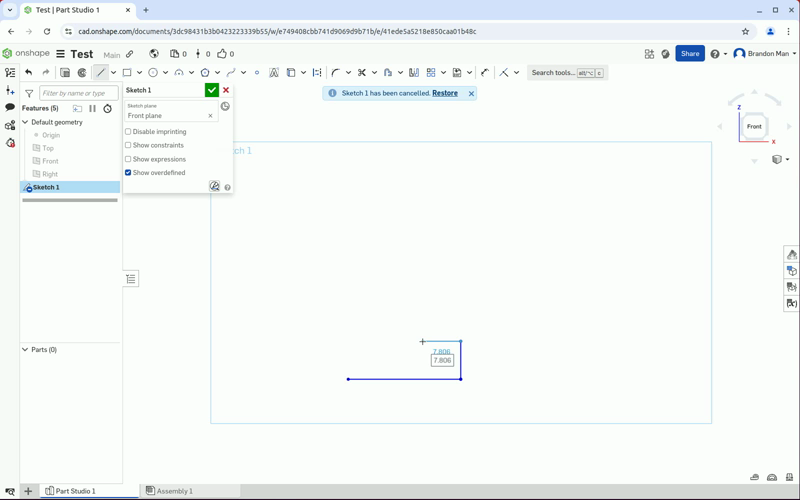
key_up(shift)
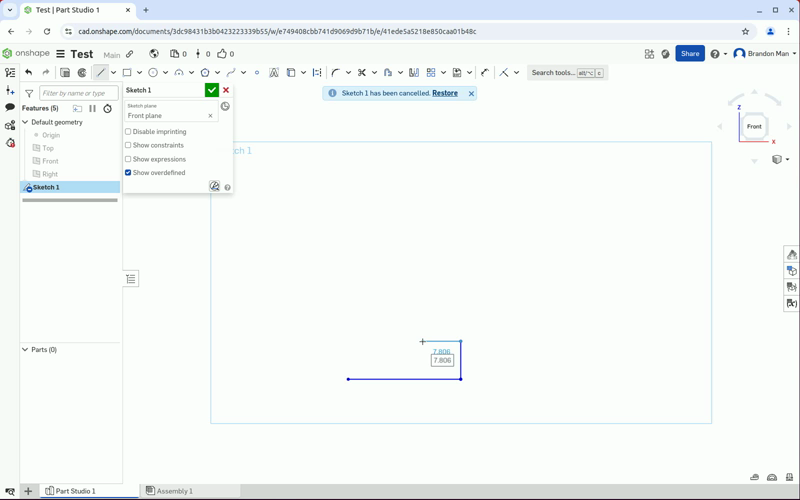
key_down(shift)
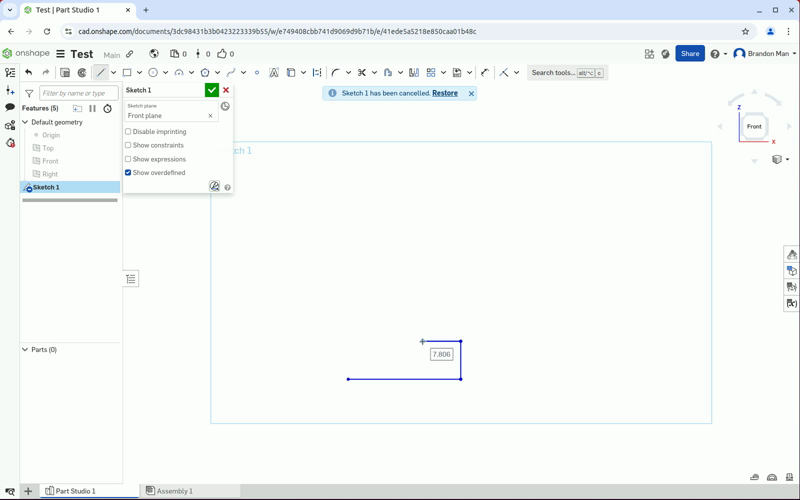
mouse_move(348, 341)
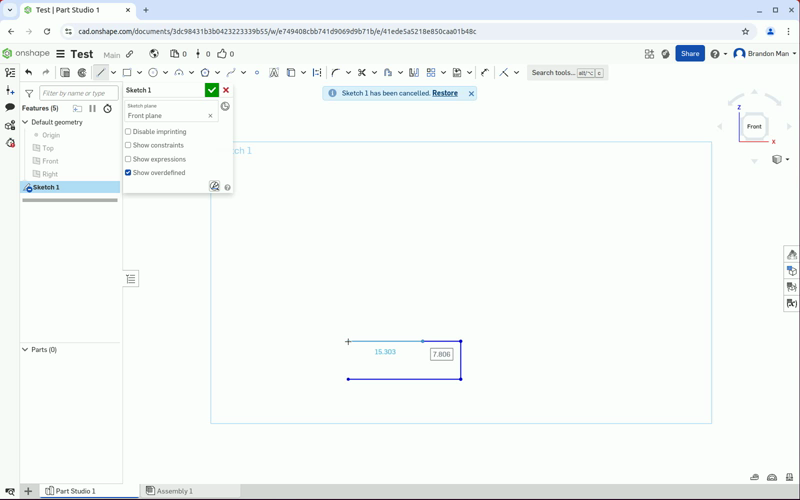
click(348, 341)
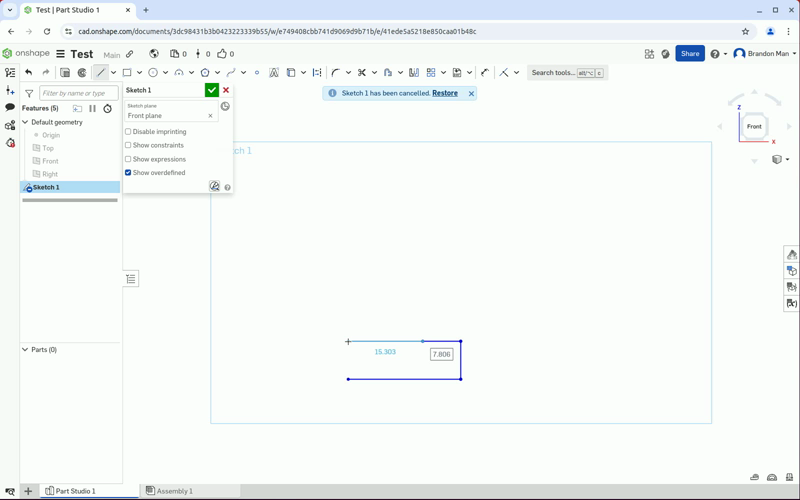
key_up(shift)
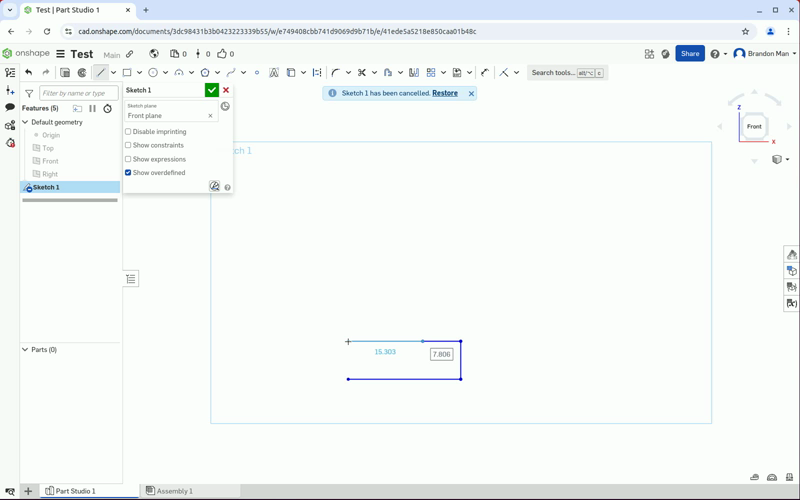
mouse_move(378, 341)
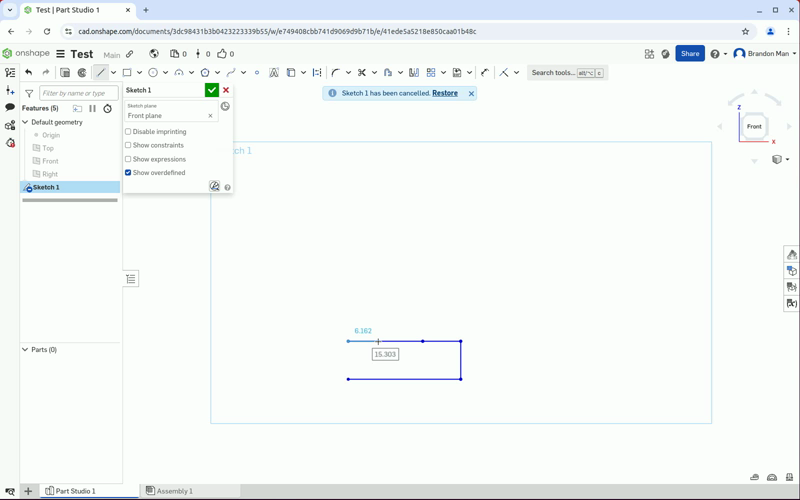
key_down(shift)
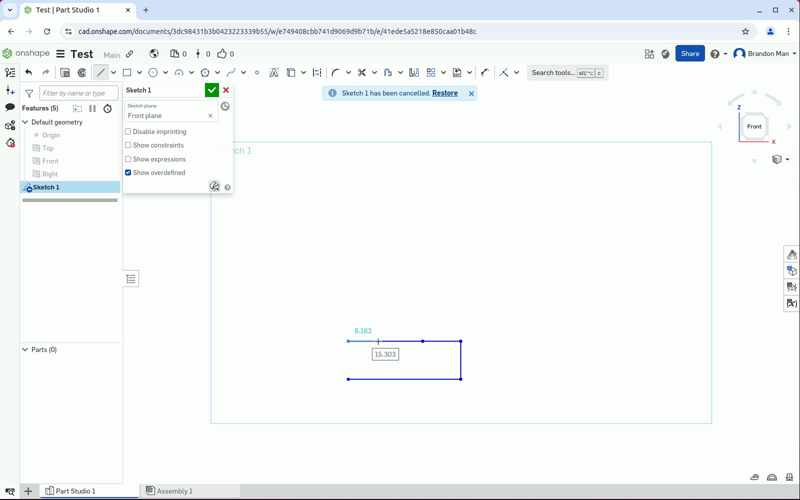
mouse_move(348, 379)
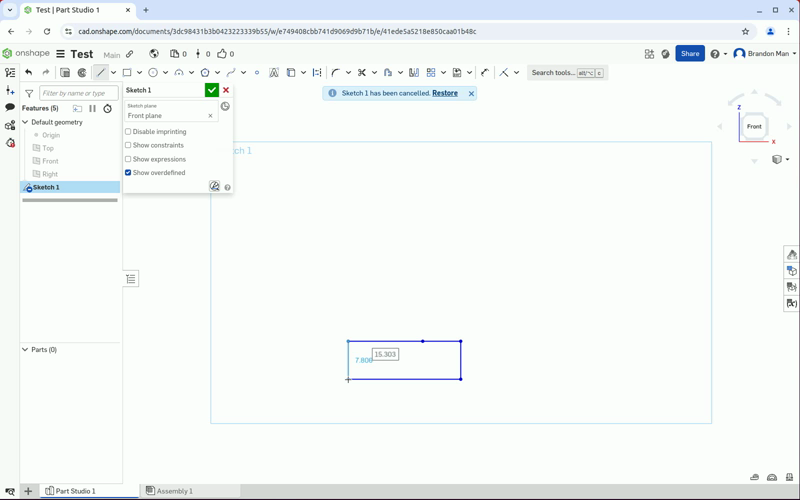
key_up(shift)
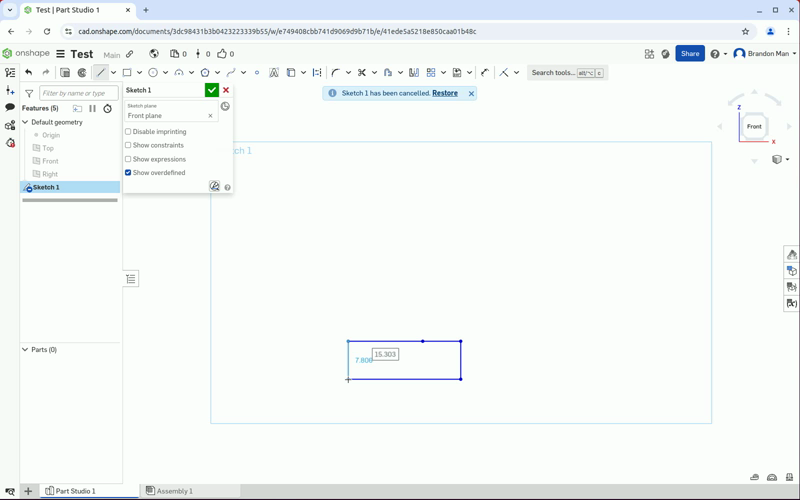
click(348, 379)
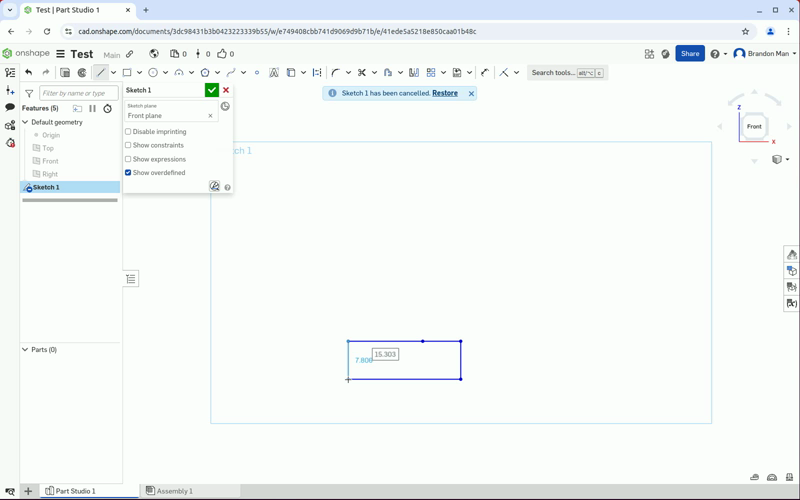
key(esc)
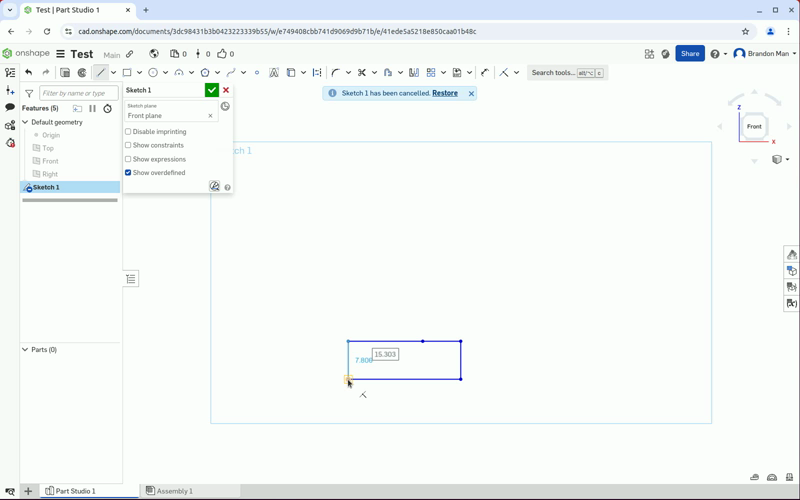
mouse_move(381, 374)
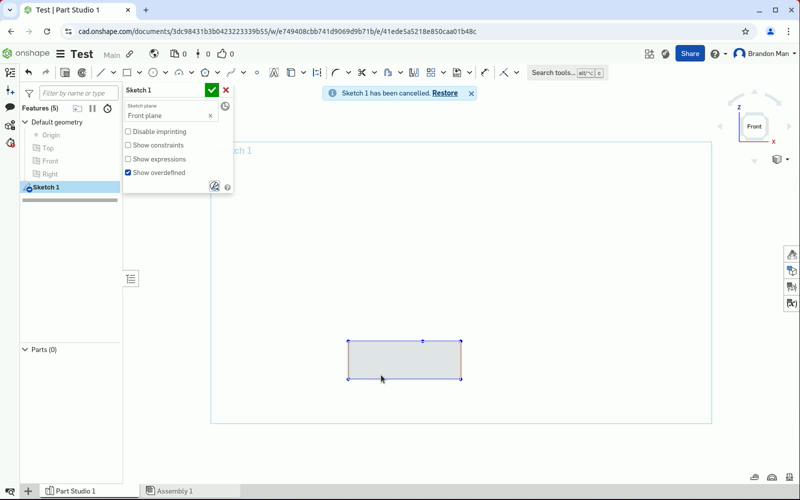
click(381, 374)
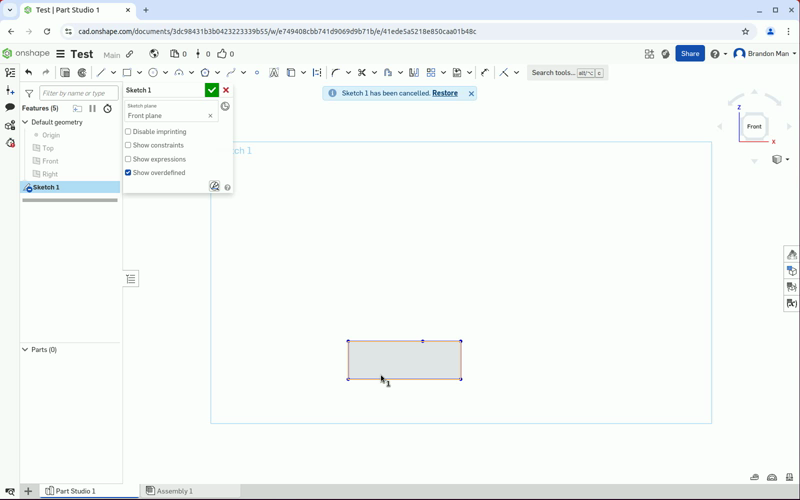
mouse_move(73, 352)
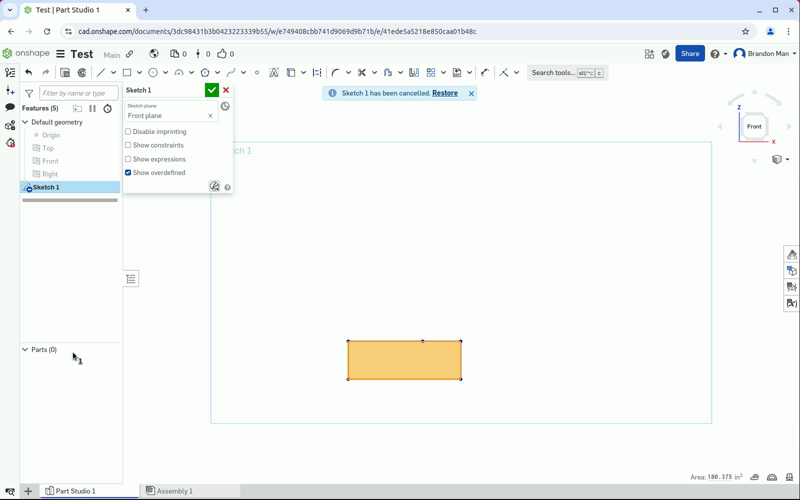
key(shift+y)
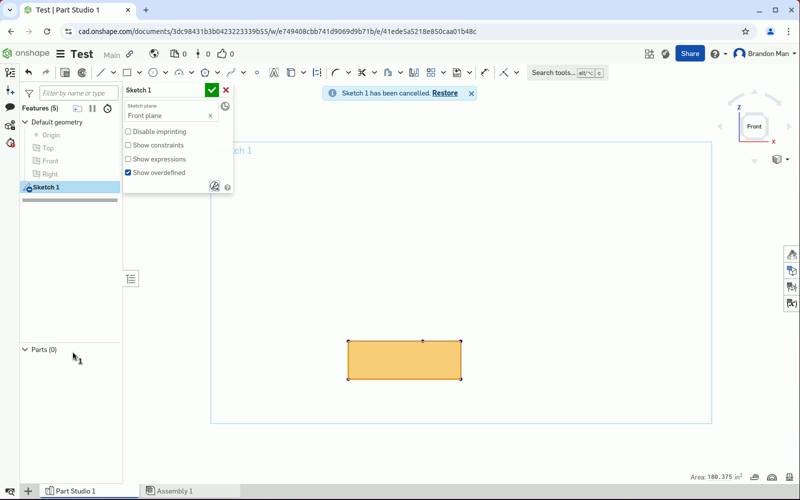
key(shift+e)
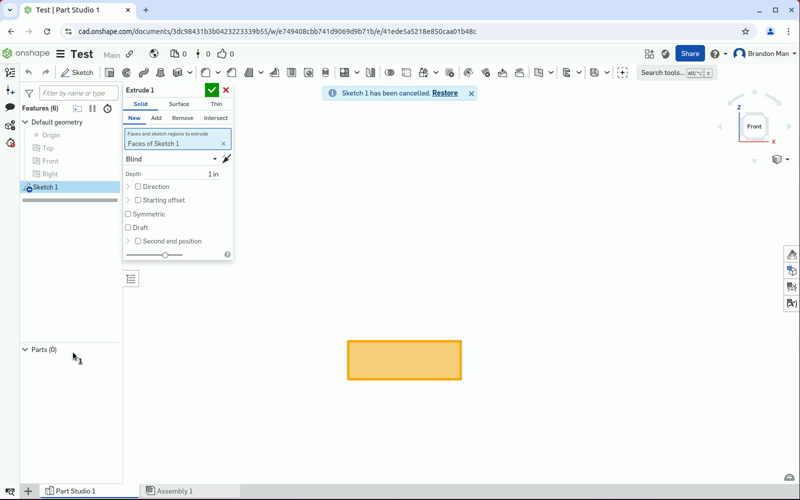
mouse_move(143, 106)
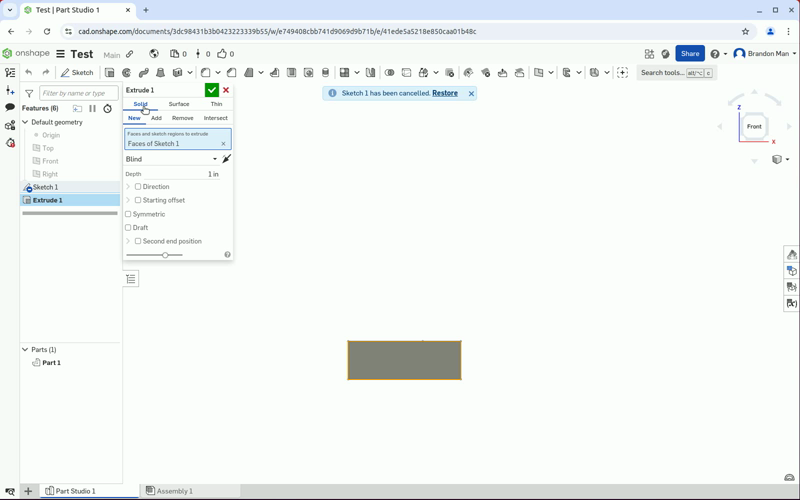
click(143, 106)
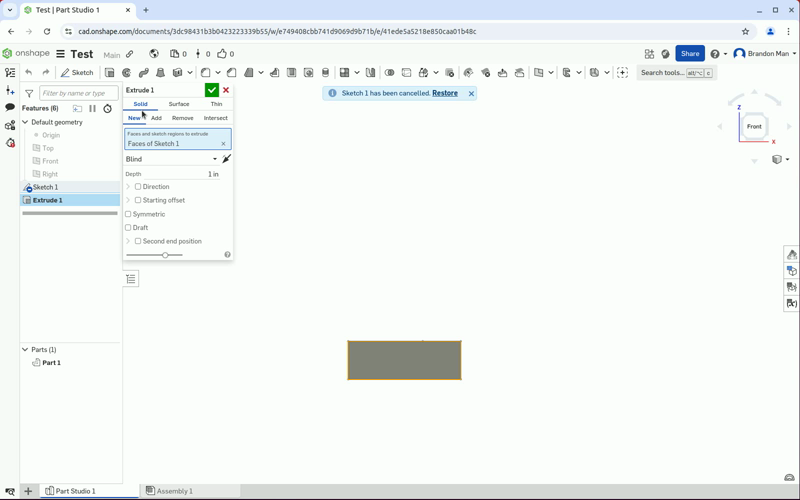
mouse_move(137, 120)
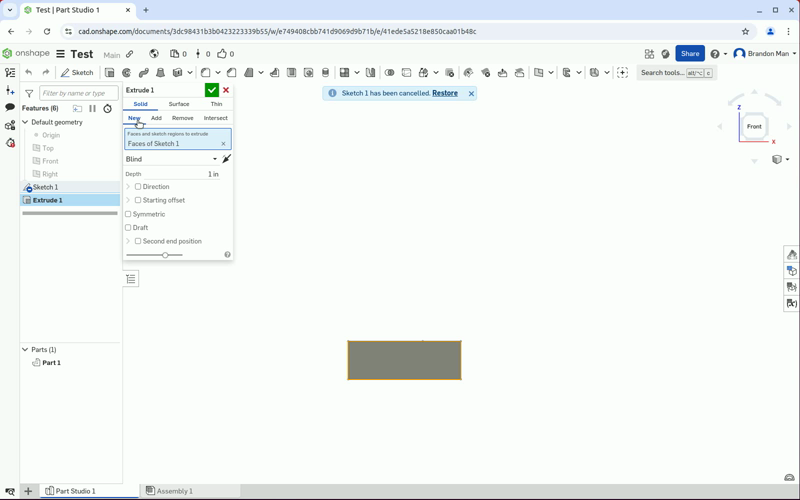
click(137, 120)
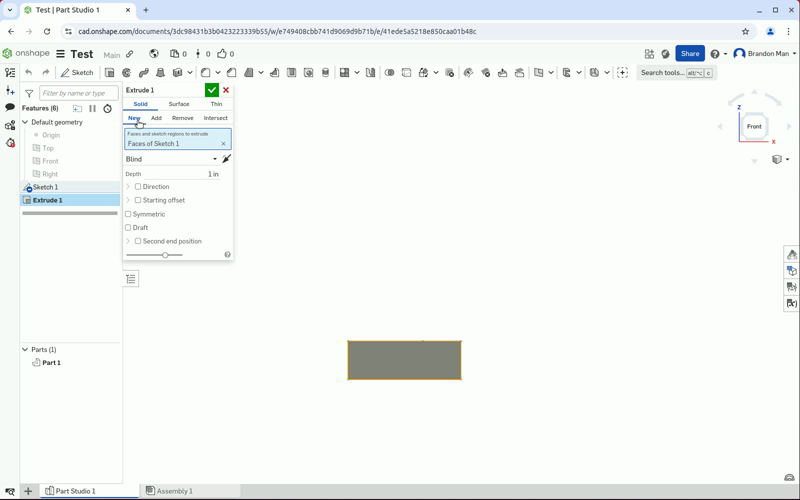
key(tab, 4)
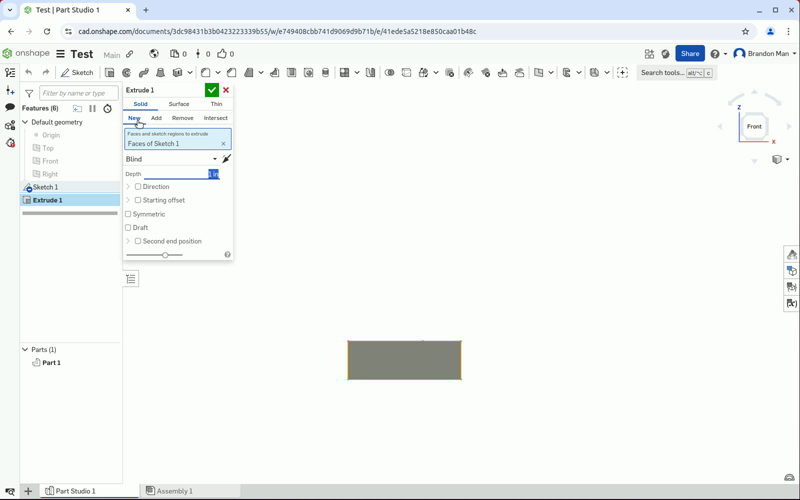
text(7.702)
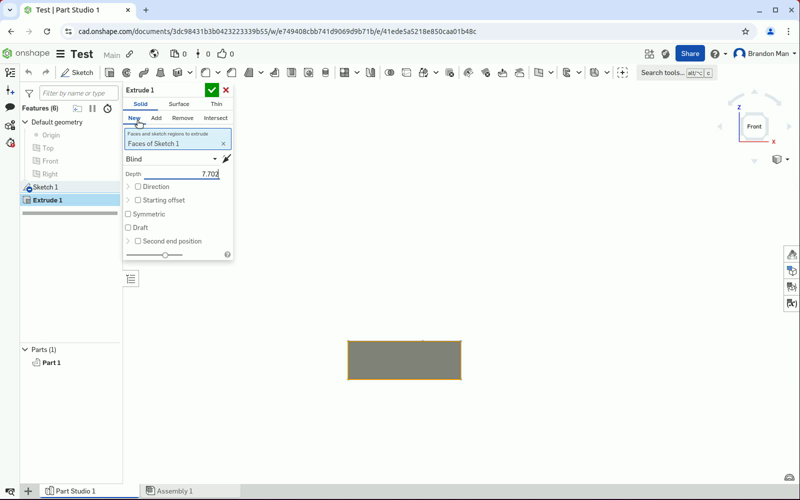
key(tab, 3)
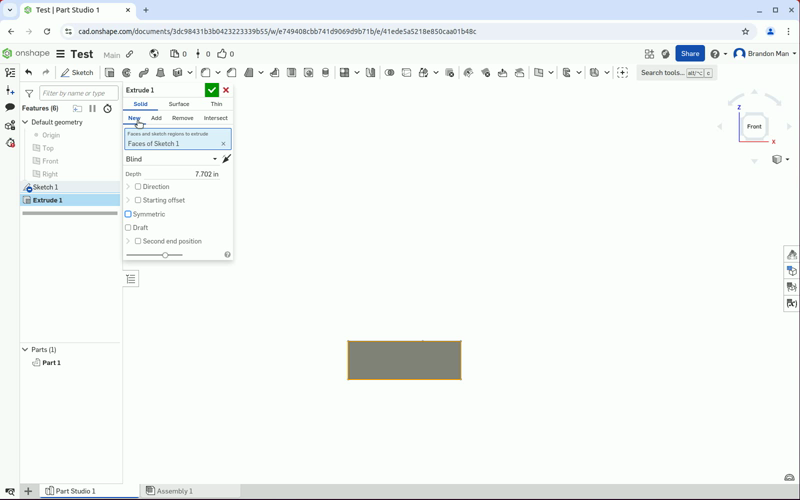
key(space)
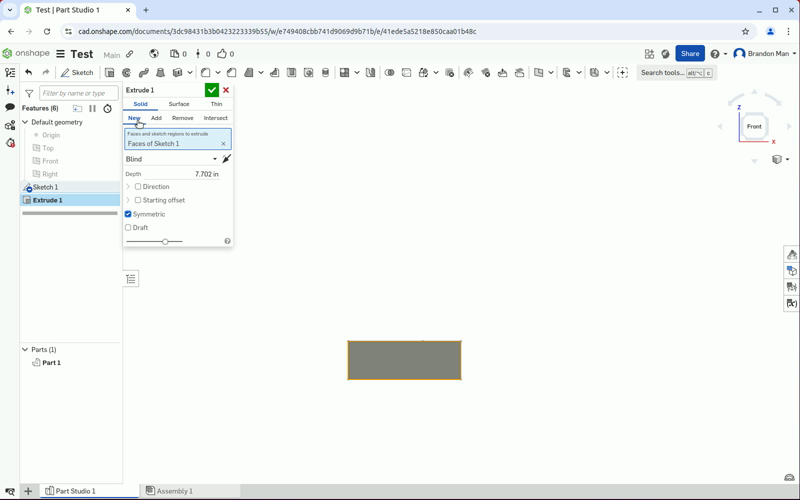
key(enter)
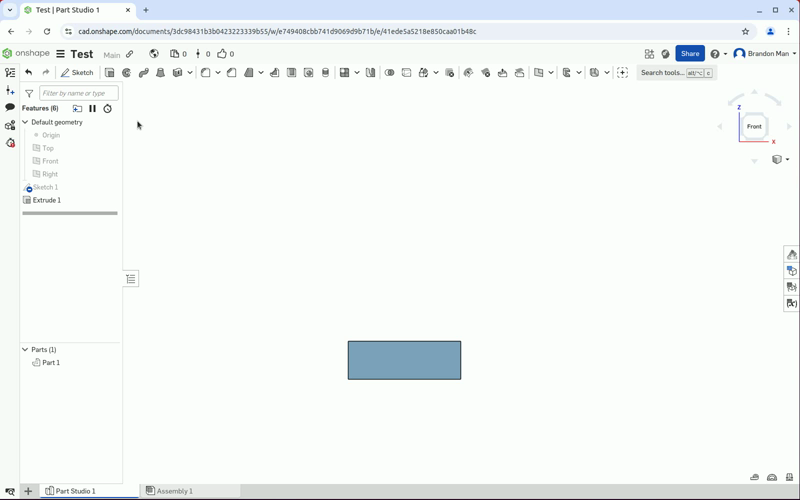
key(shift+h)
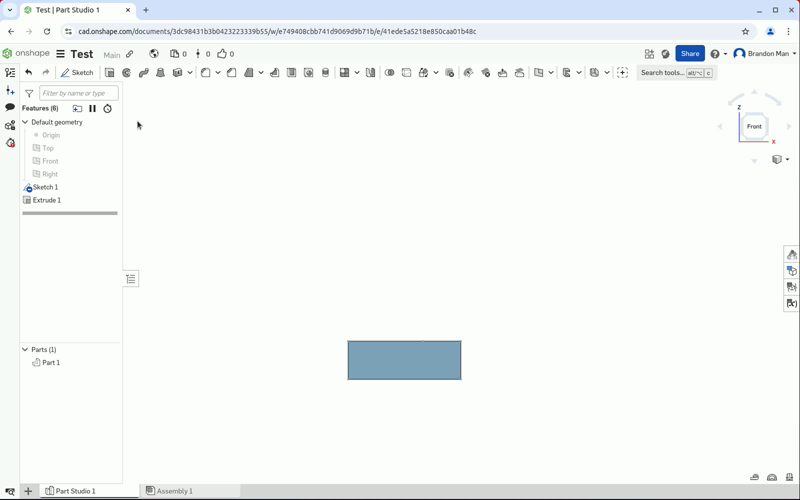
key(shift+h)
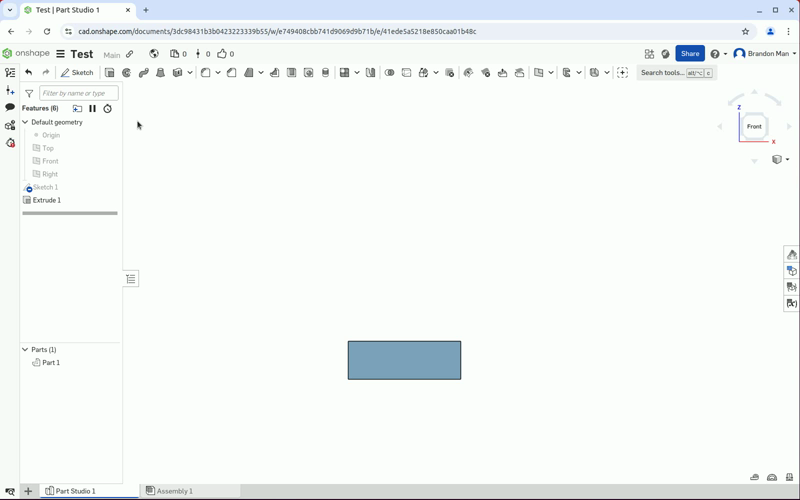
mouse_move(73, 189)
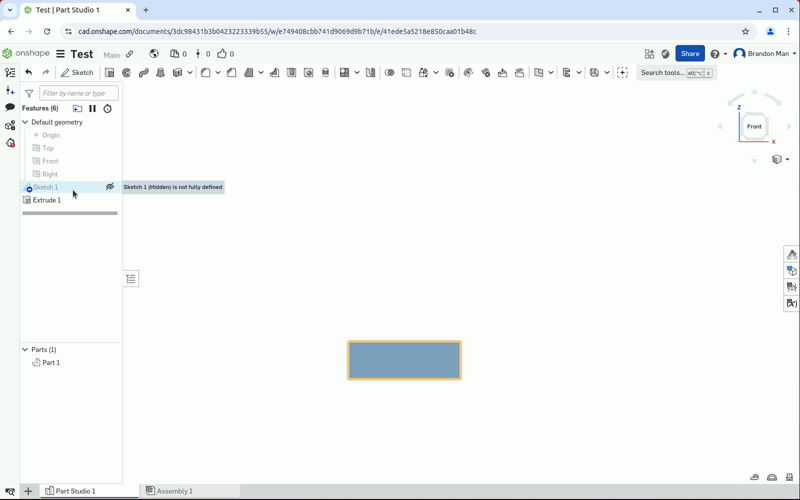
click(73, 189)
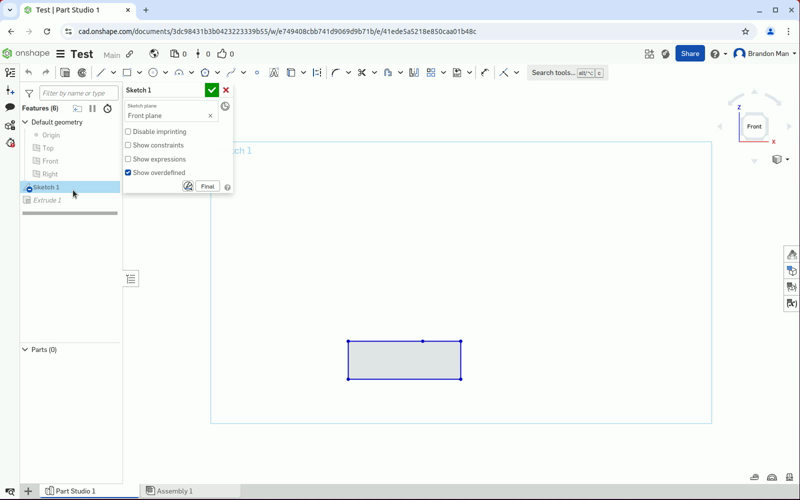
mouse_move(229, 92)
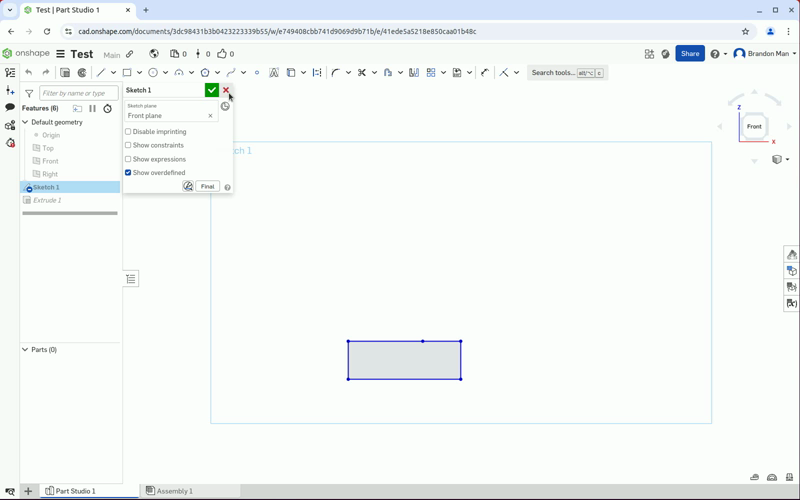
click(229, 92)
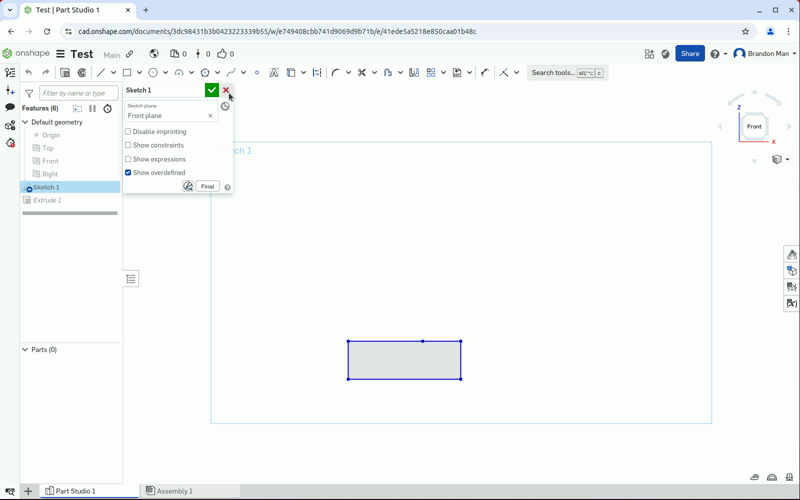
key(shift+s)
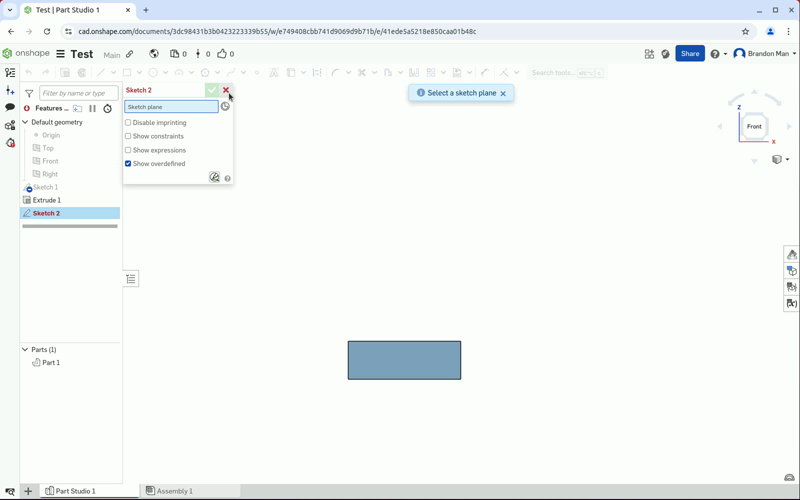
mouse_move(73, 163)
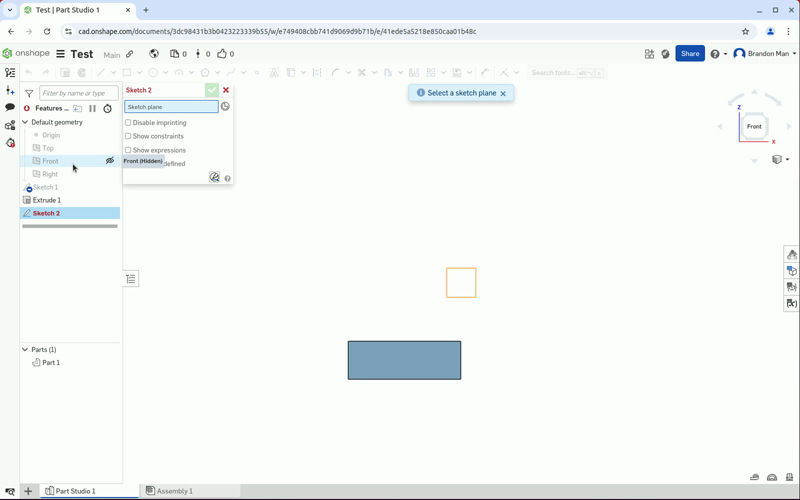
click(73, 163)
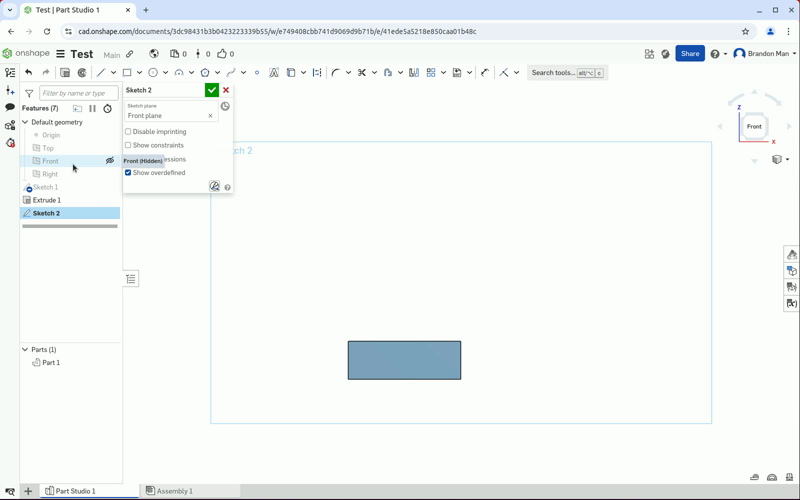
mouse_move(73, 352)
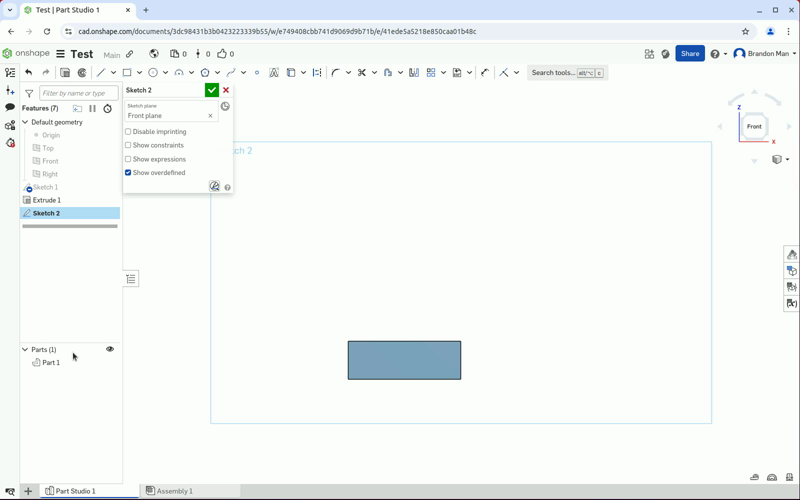
key(y)
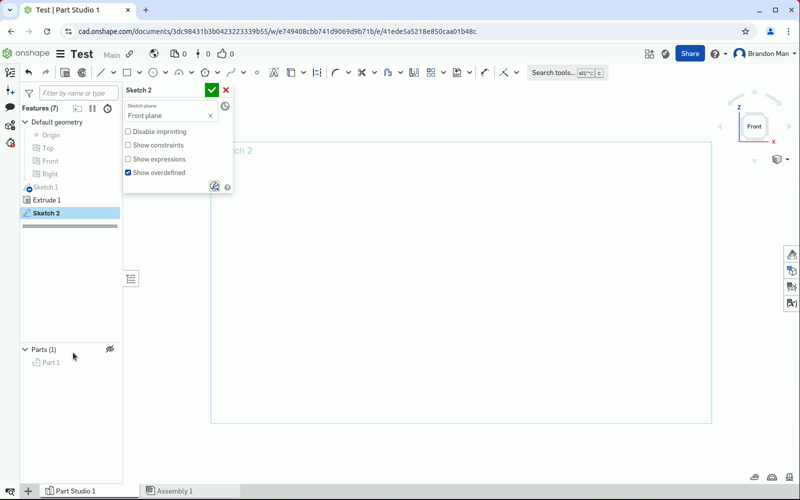
key(l)
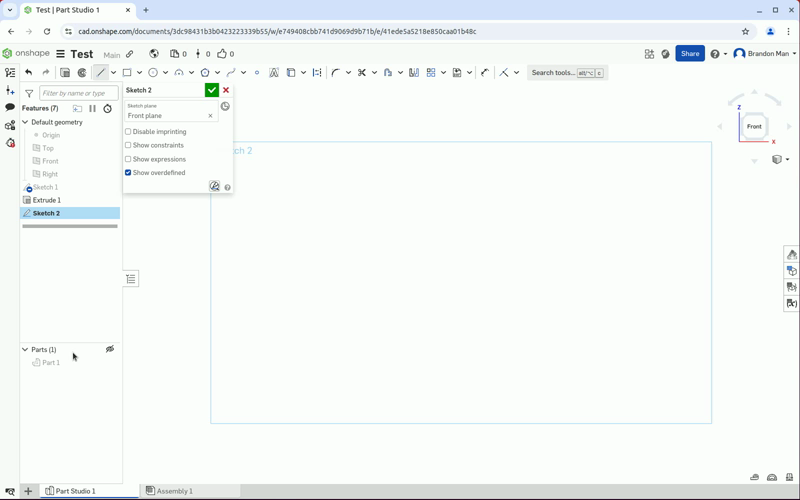
key_down(shift)
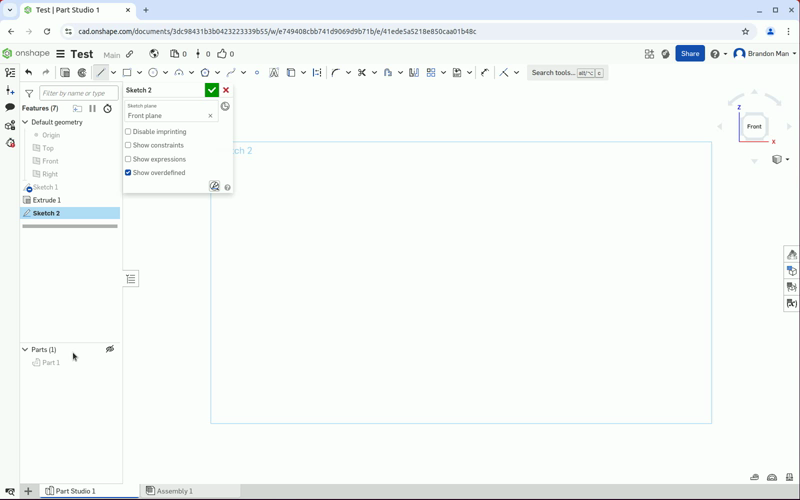
mouse_move(423, 341)
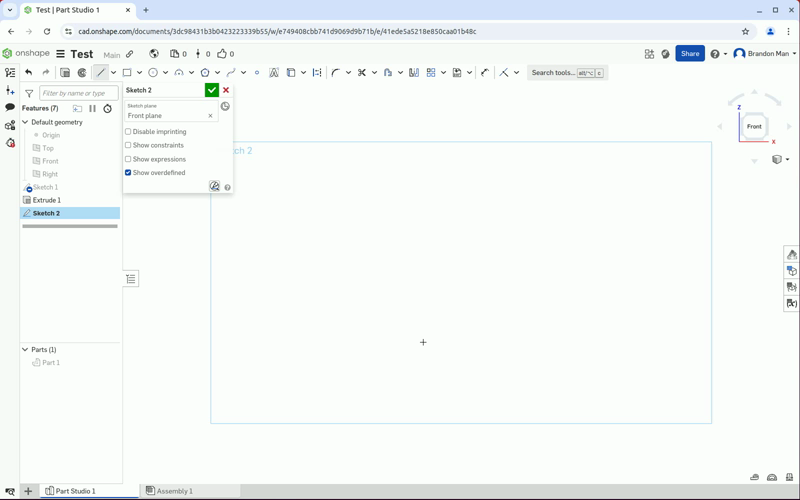
click(423, 341)
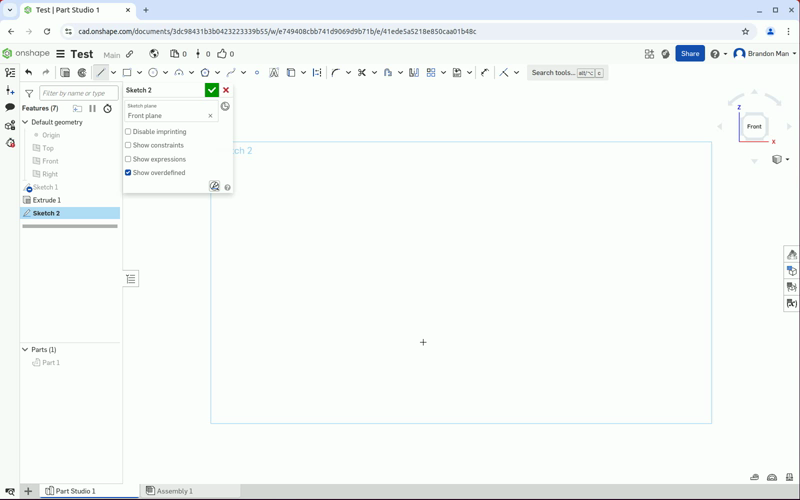
key_up(shift)
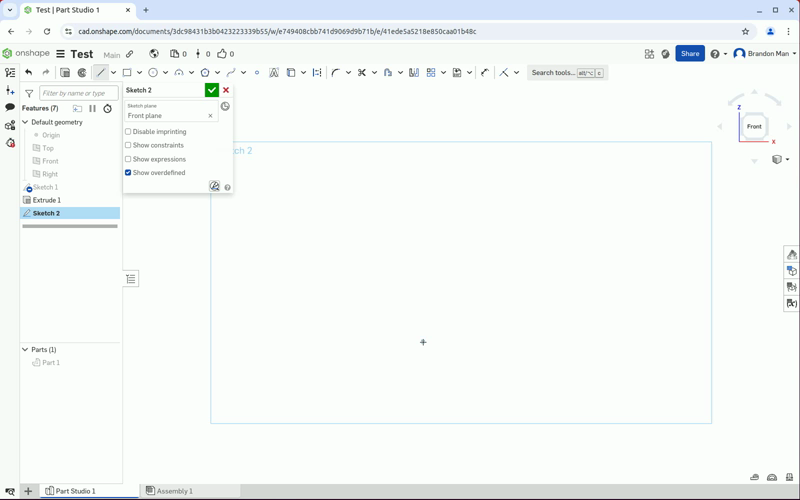
key_down(shift)
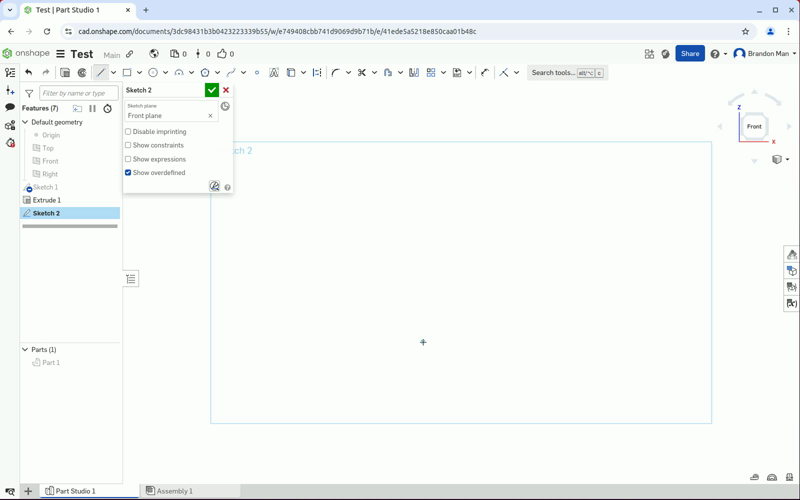
mouse_move(453, 341)
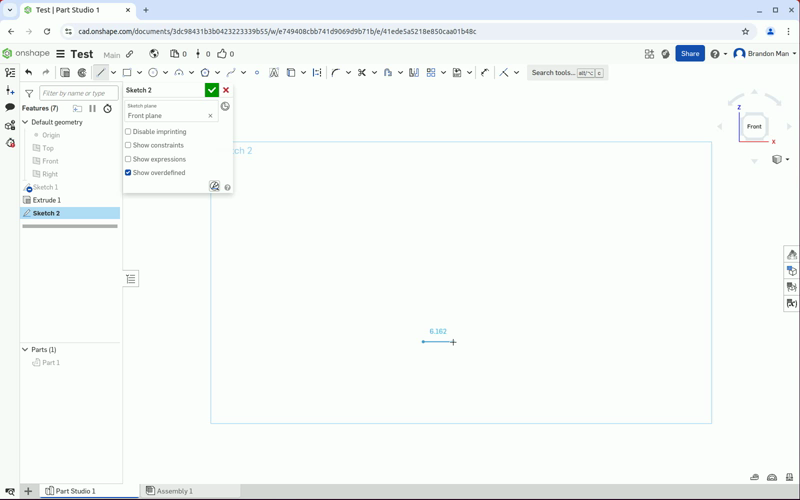
mouse_move(461, 341)
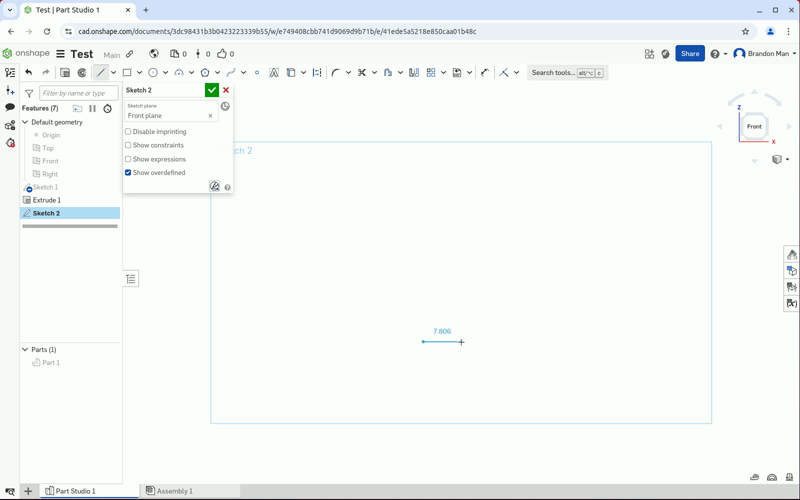
click(461, 341)
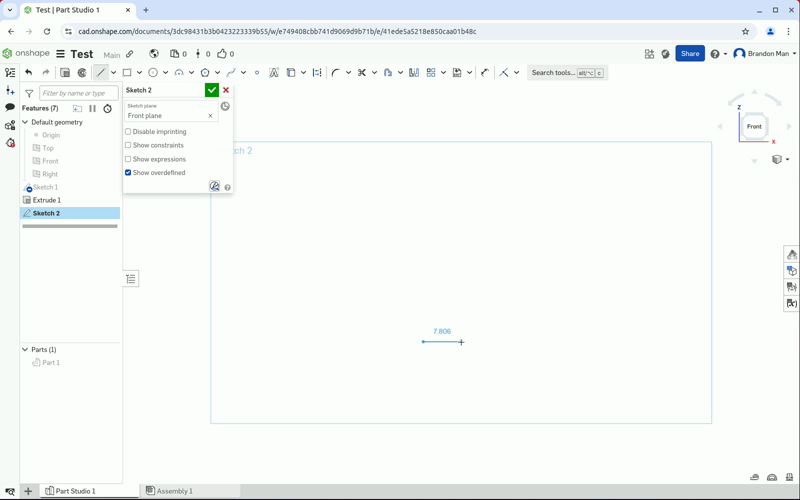
key_up(shift)
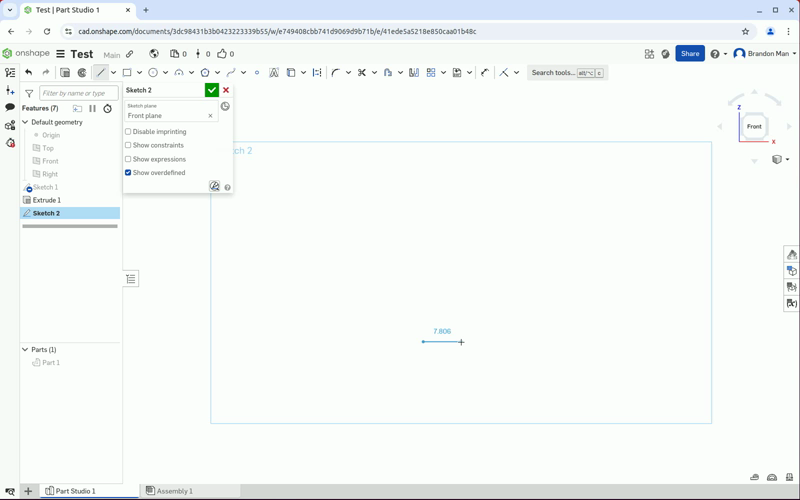
key_down(shift)
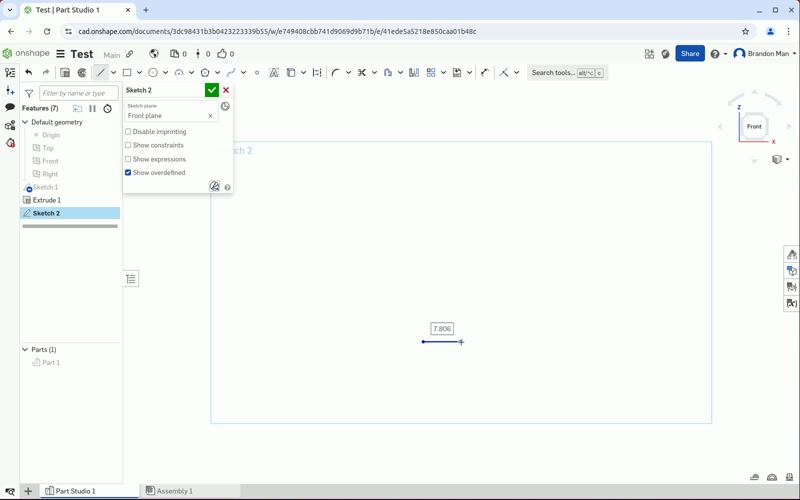
mouse_move(461, 266)
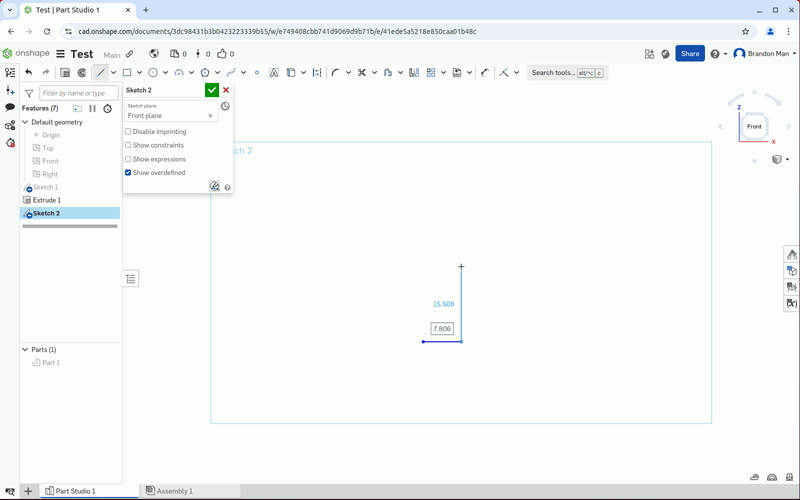
click(461, 266)
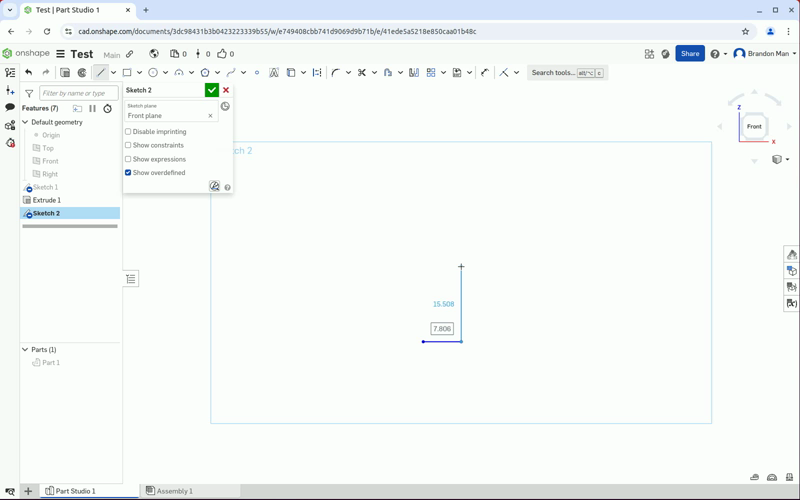
key_up(shift)
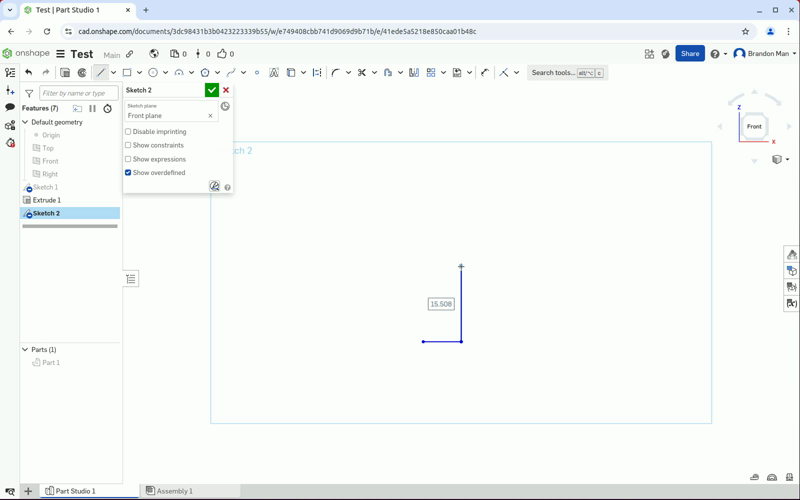
key_down(shift)
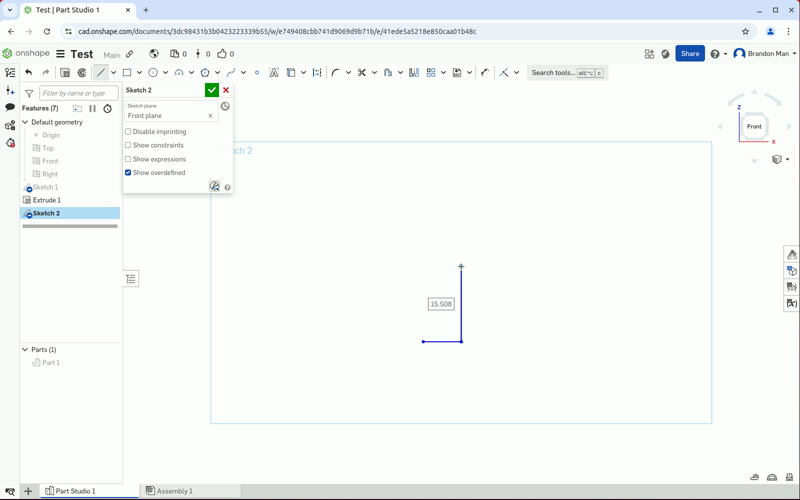
mouse_move(491, 266)
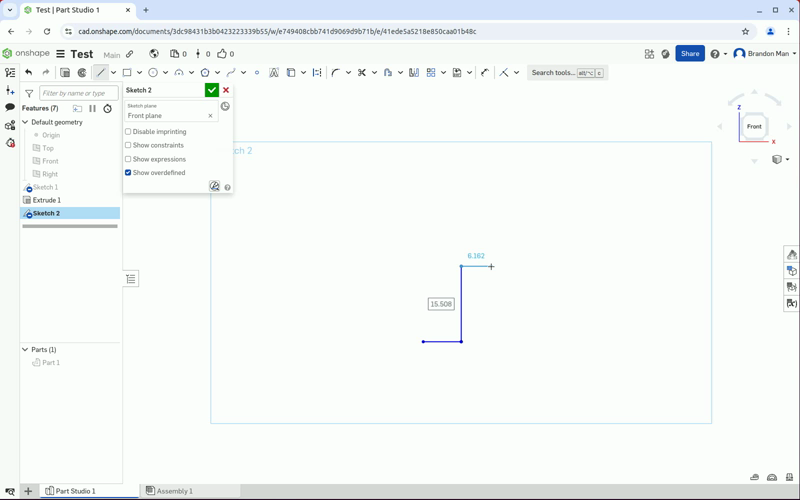
mouse_move(423, 266)
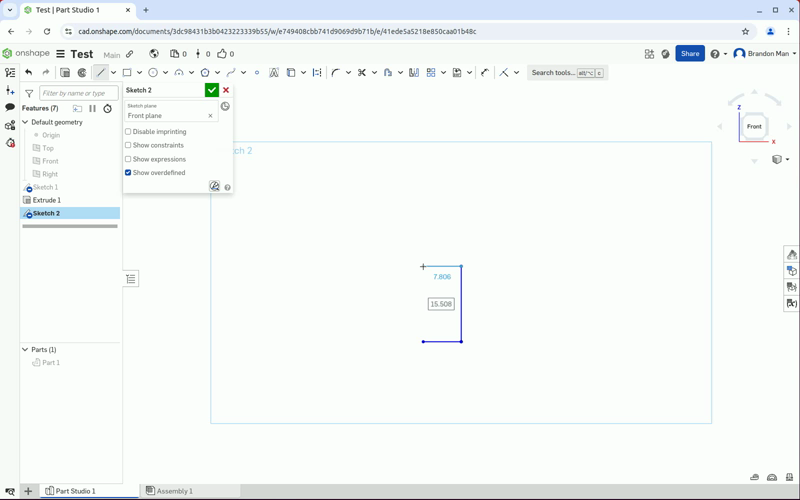
click(423, 266)
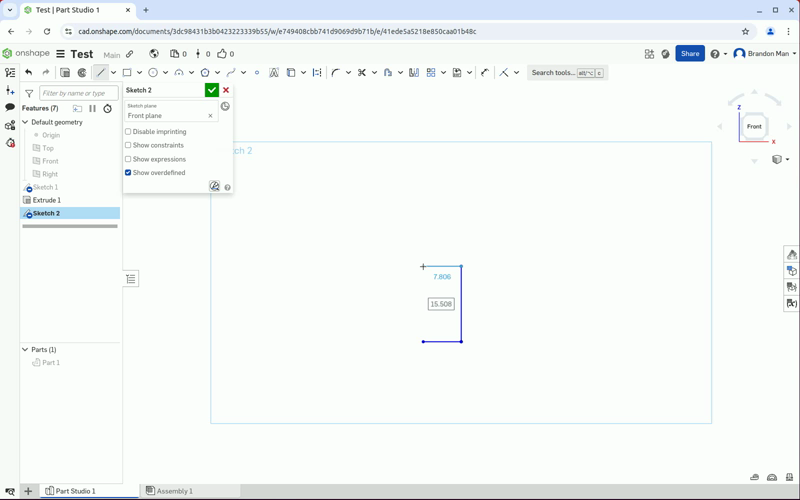
key_up(shift)
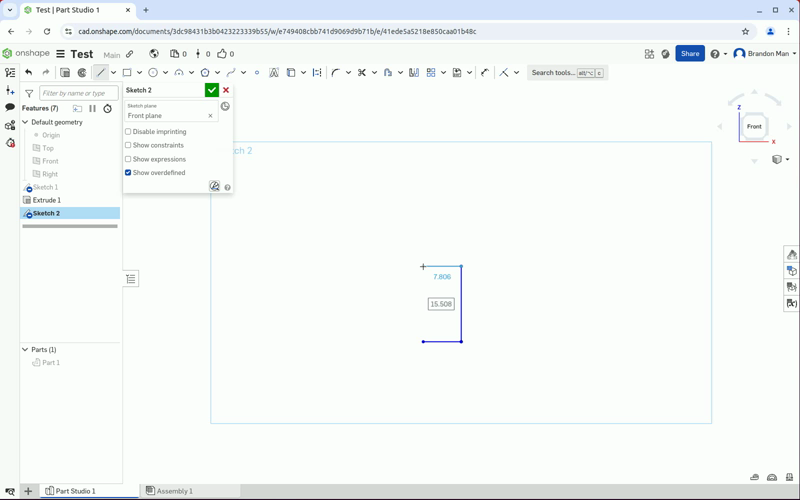
key_down(shift)
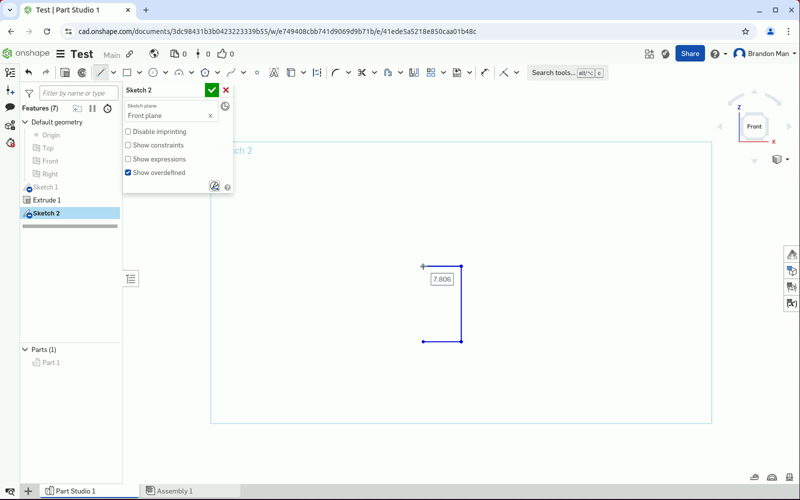
mouse_move(423, 341)
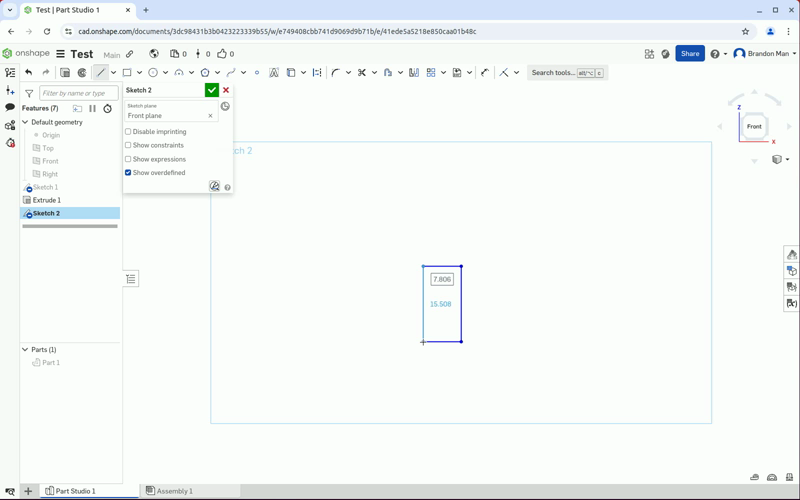
key_up(shift)
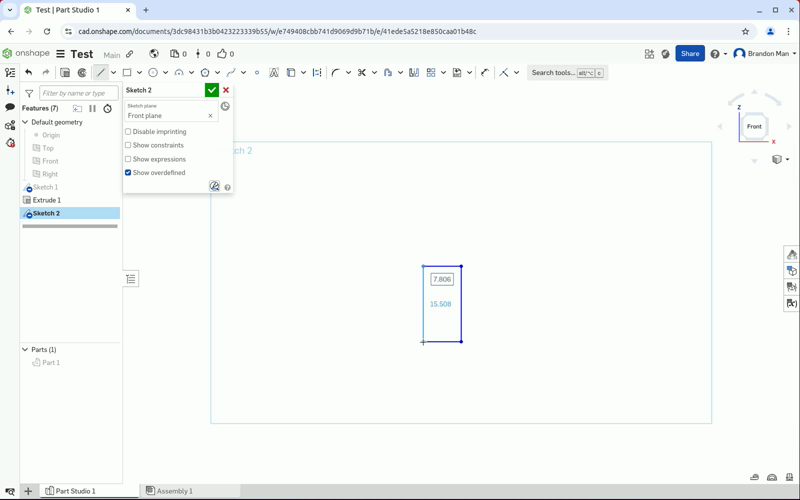
click(423, 341)
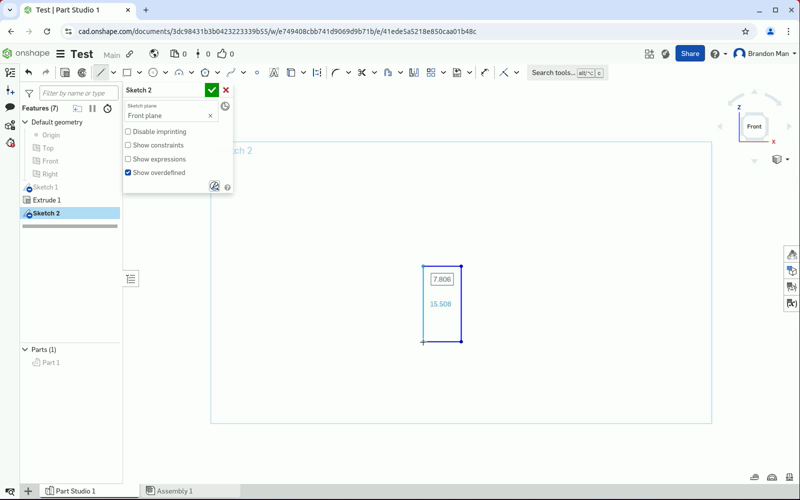
key(esc)
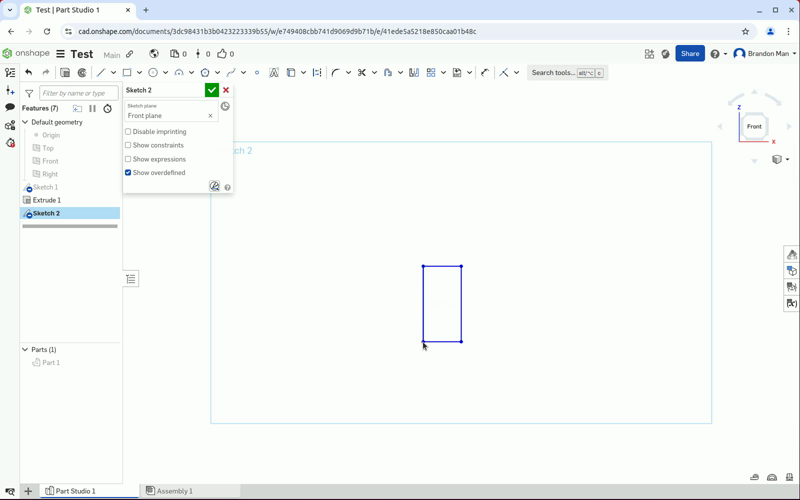
mouse_move(457, 300)
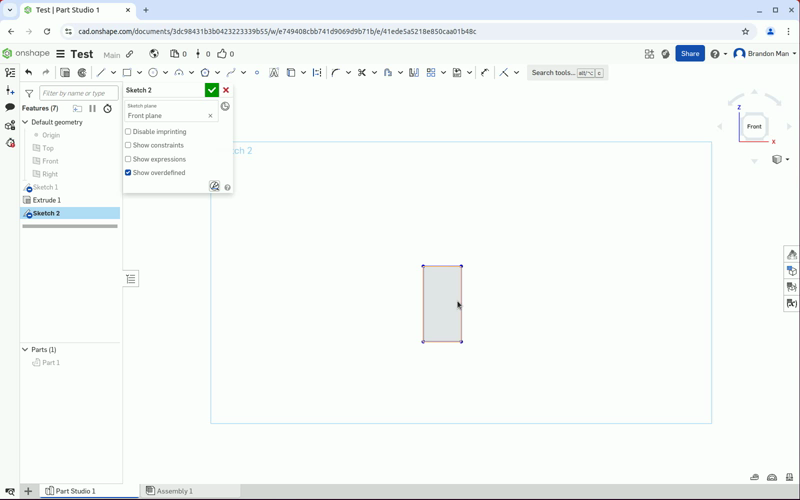
click(457, 300)
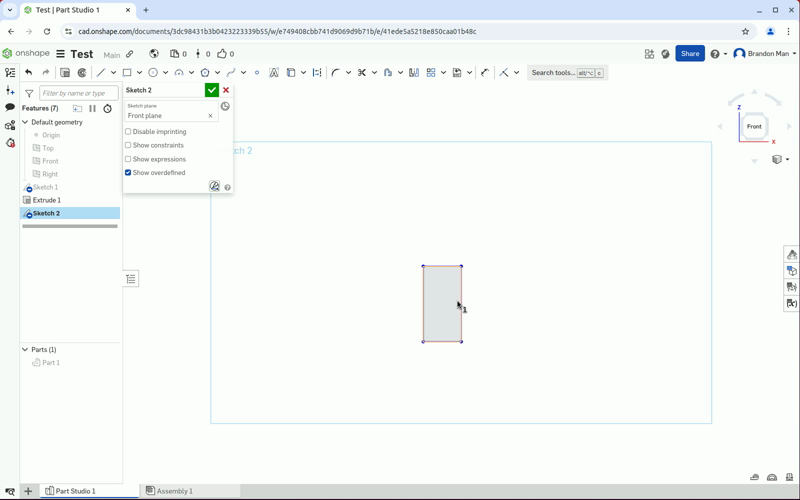
mouse_move(73, 352)
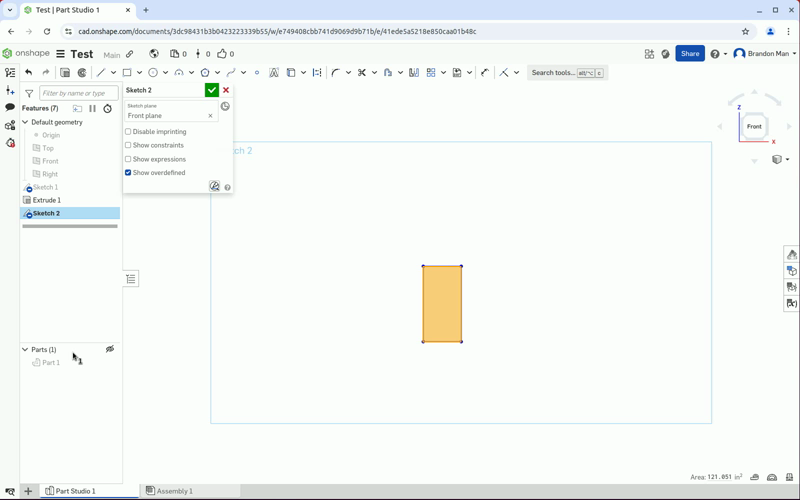
key(shift+y)
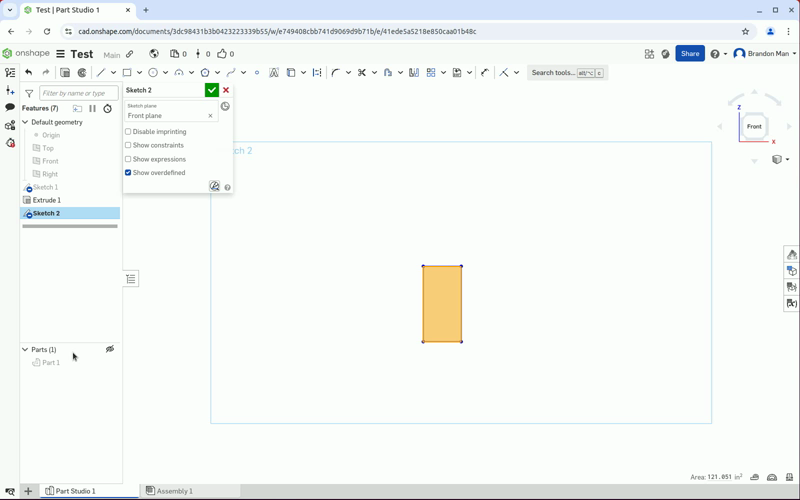
key(shift+e)
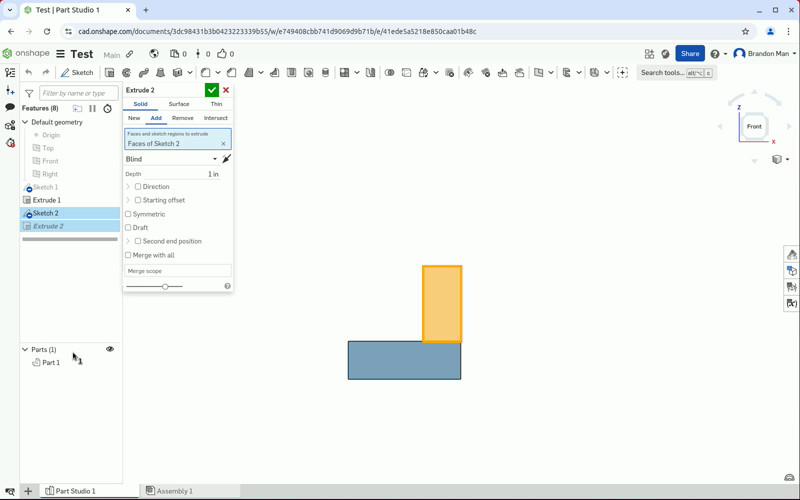
mouse_move(143, 106)
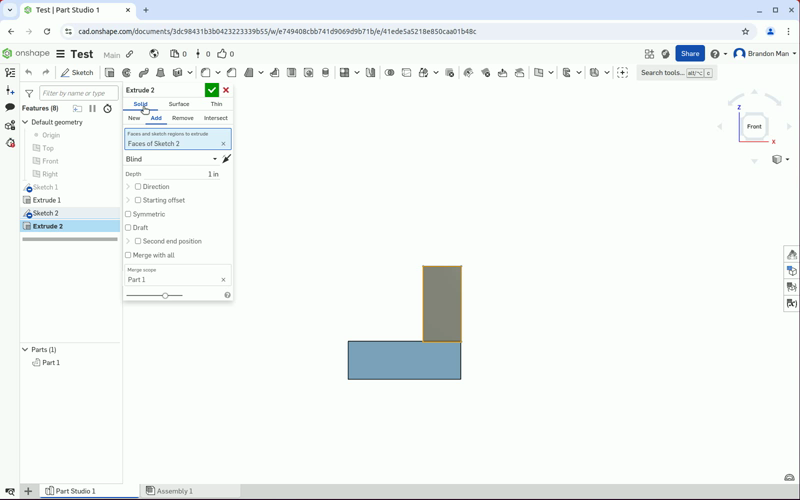
click(143, 106)
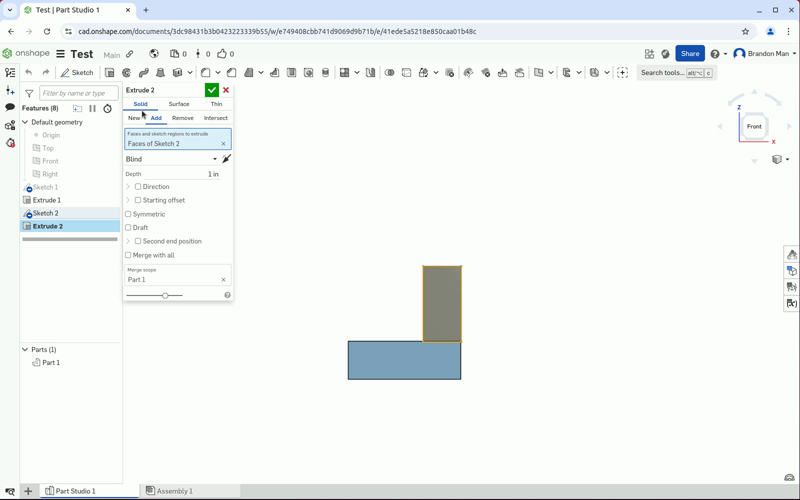
mouse_move(137, 120)
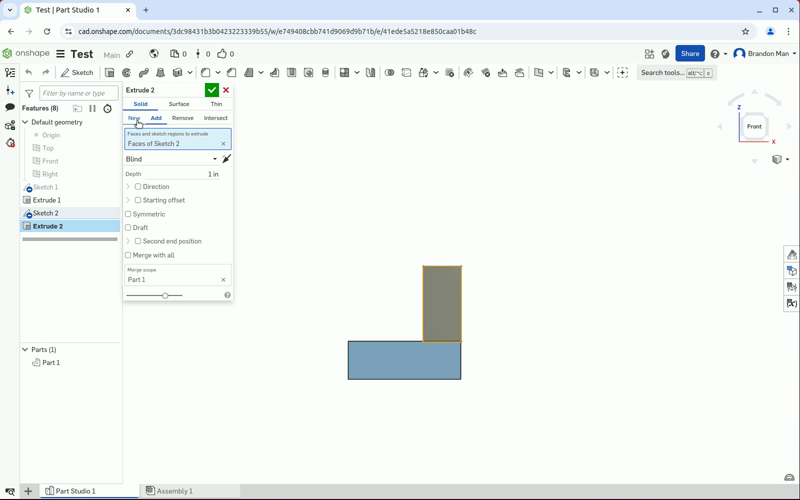
click(137, 120)
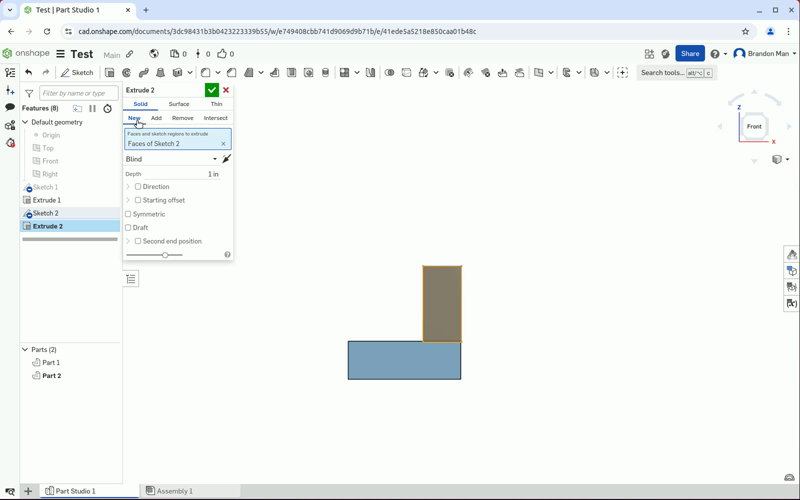
key(tab, 4)
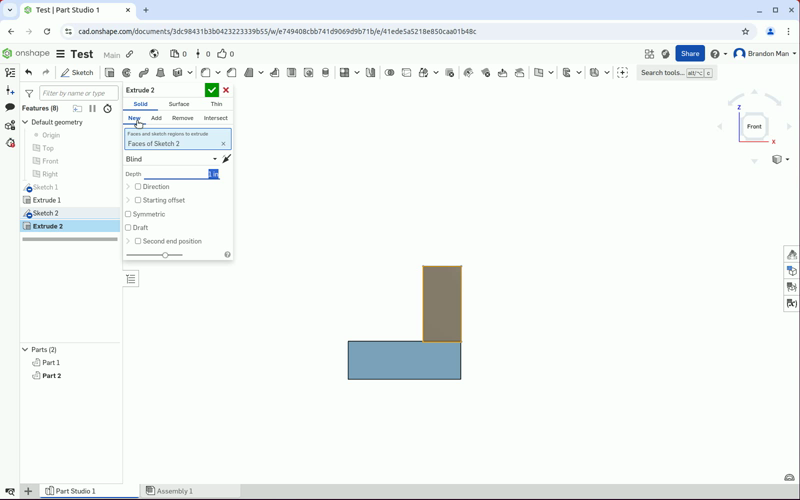
text(7.702)
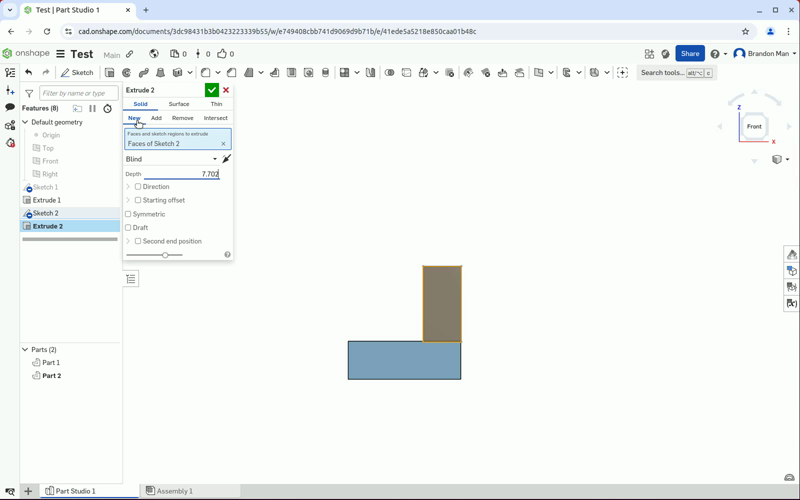
key(tab, 3)
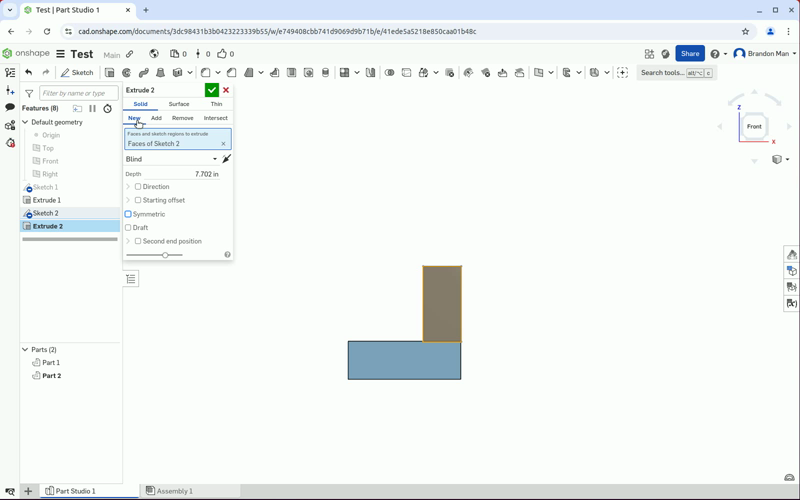
key(space)
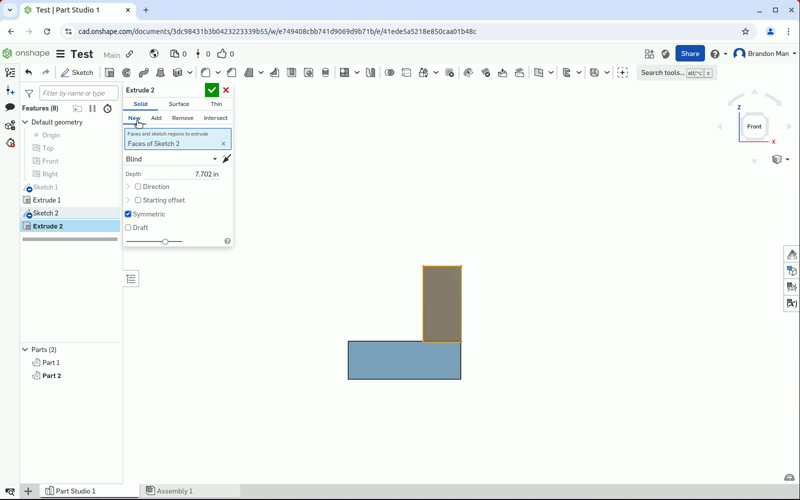
key(enter)
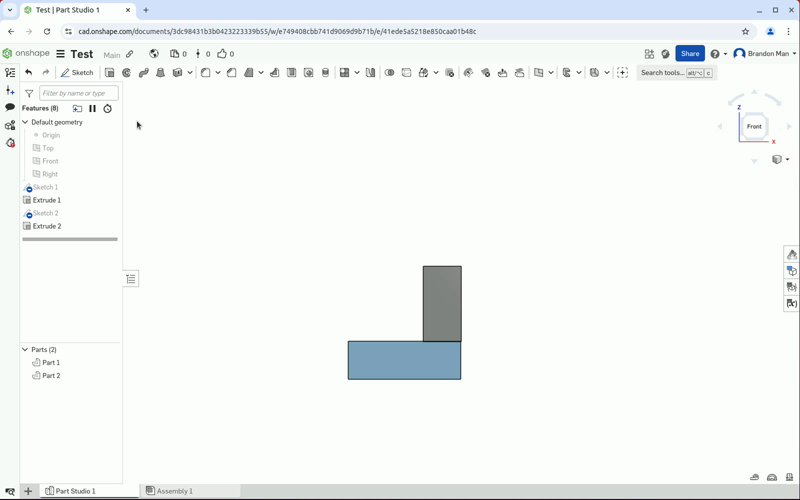
key(shift+h)
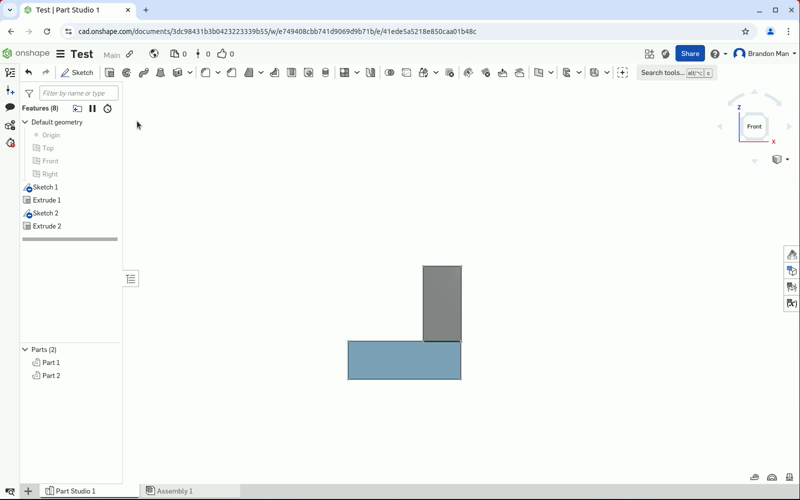
key(shift+h)
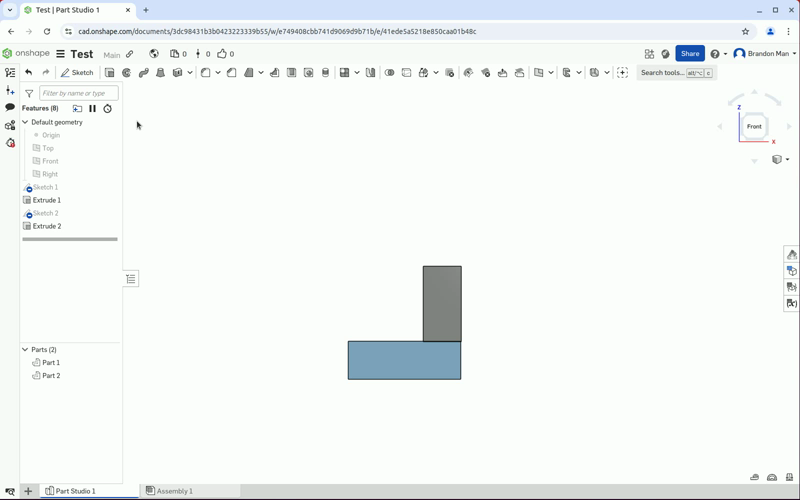
mouse_move(73, 189)
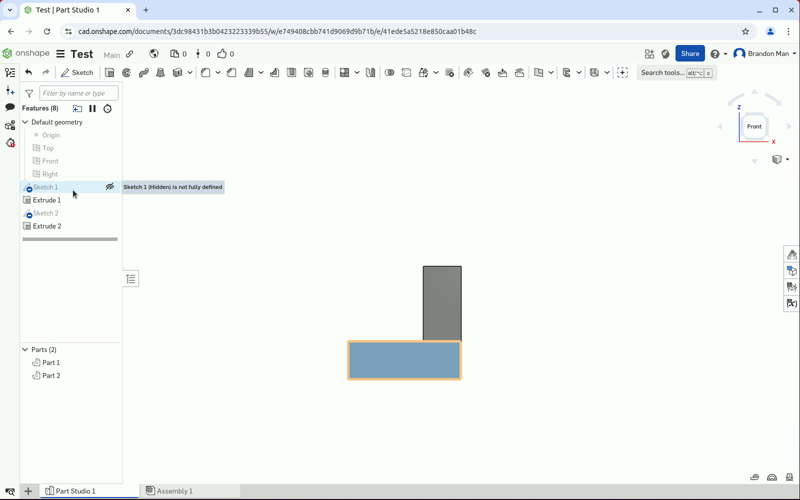
click(73, 189)
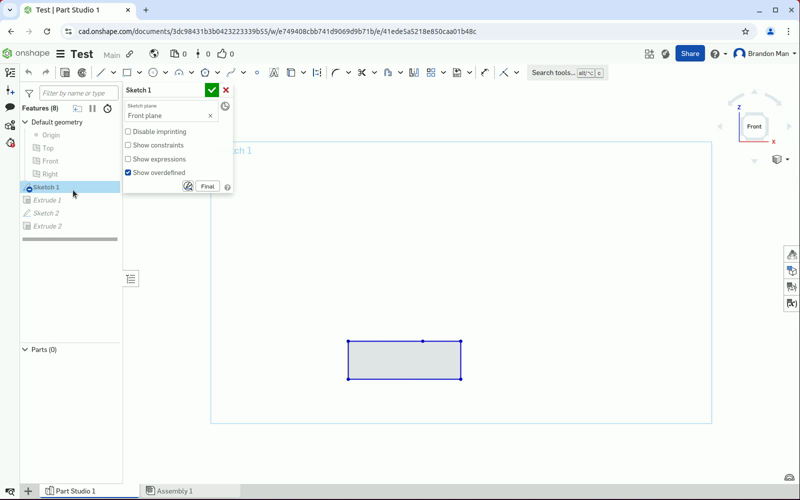
mouse_move(229, 92)
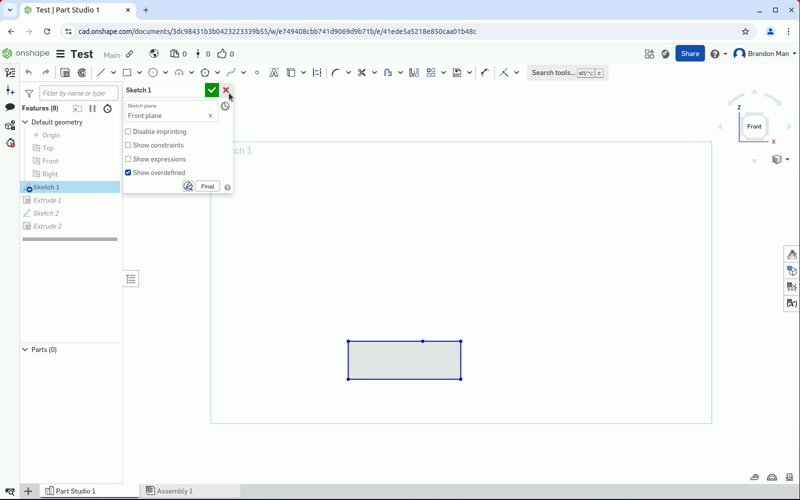
click(229, 92)
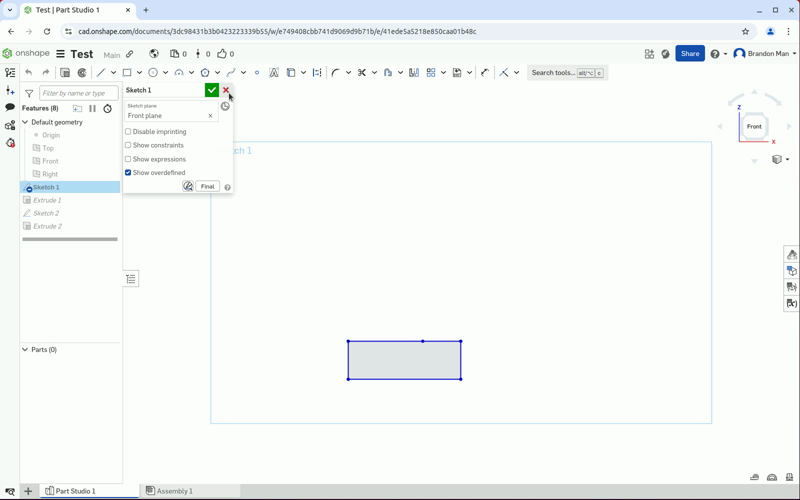
key(shift+s)
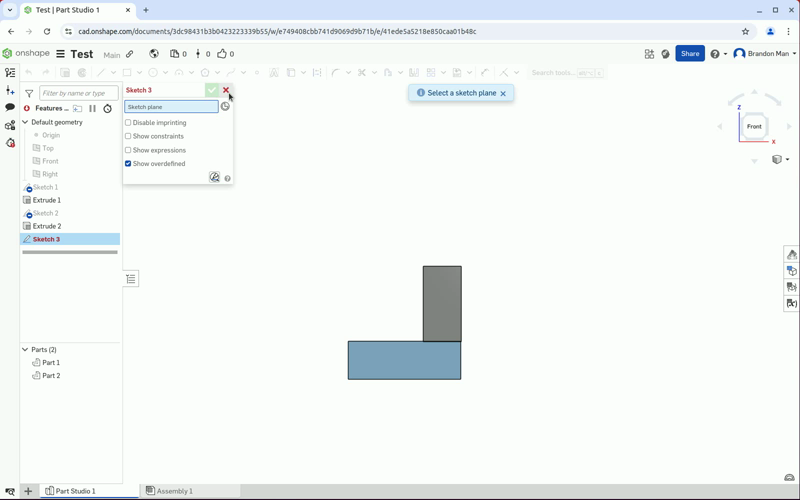
mouse_move(73, 163)
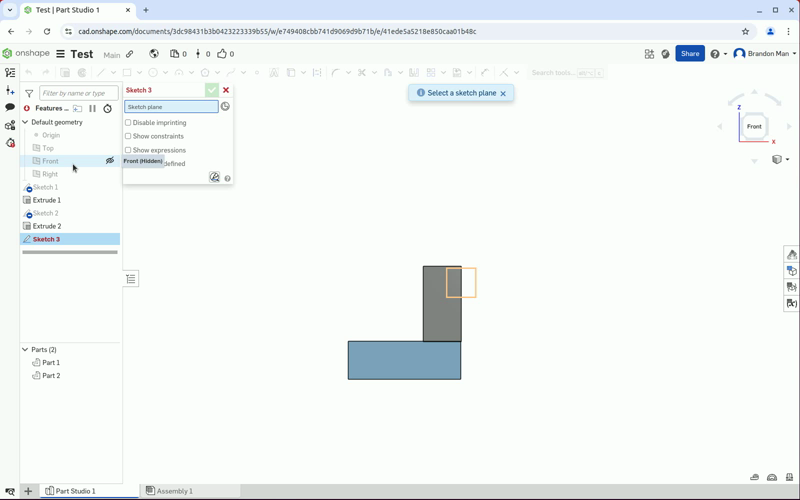
click(73, 163)
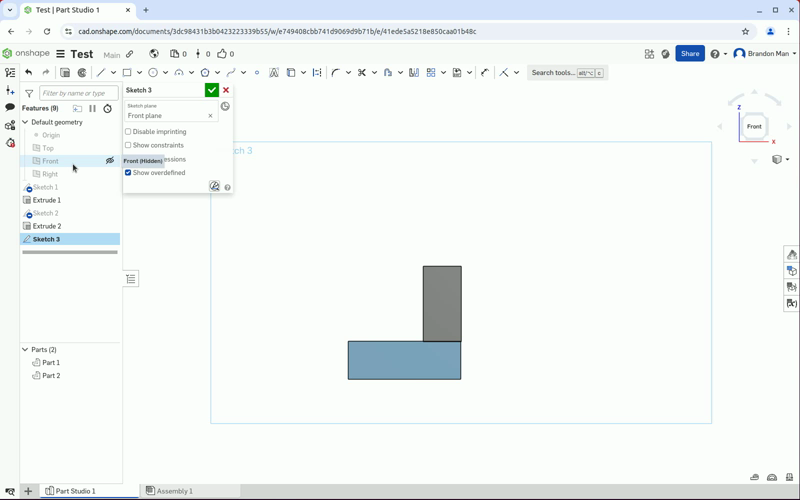
mouse_move(73, 352)
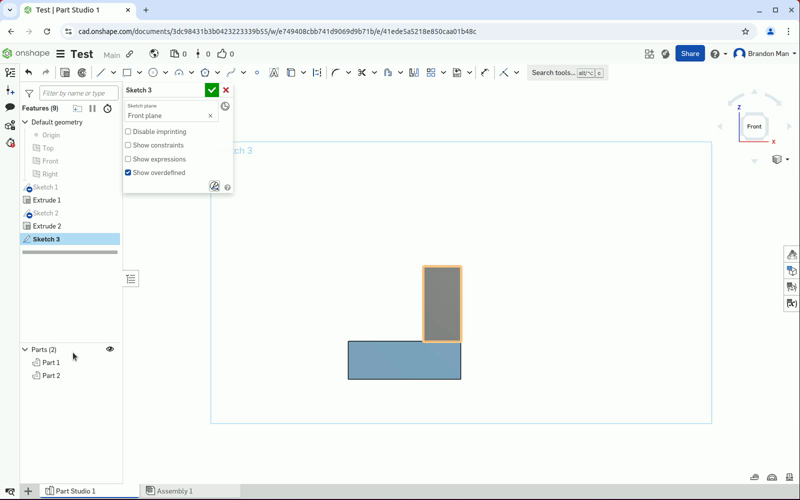
key(y)
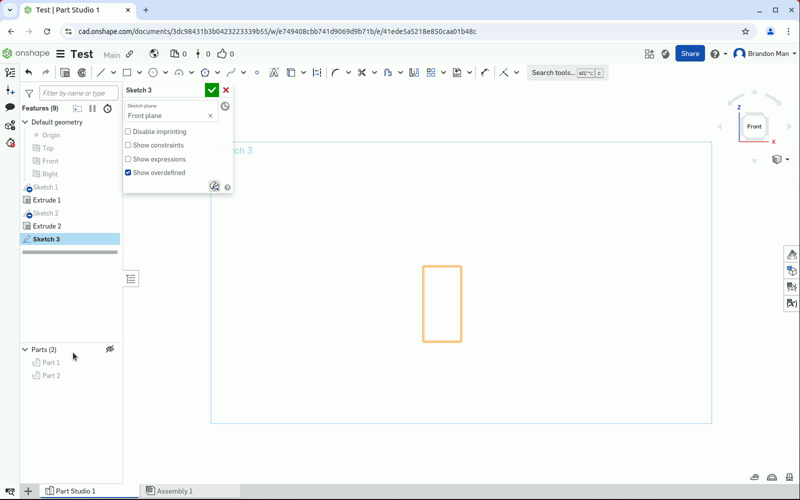
key(l)
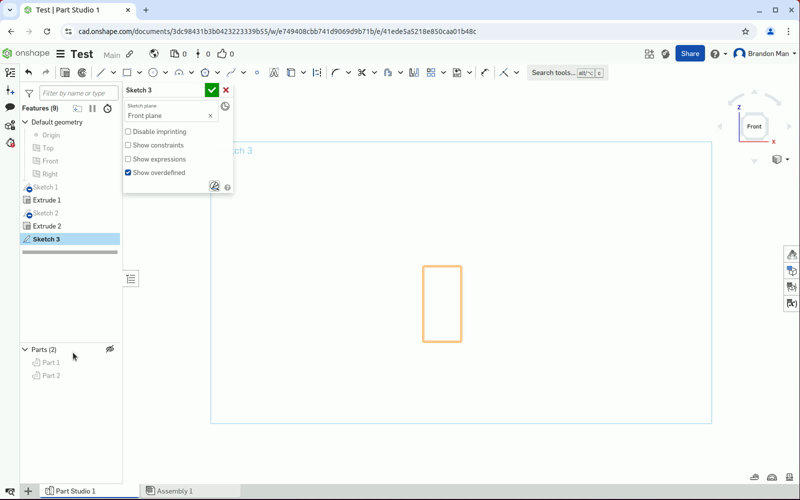
key_down(shift)
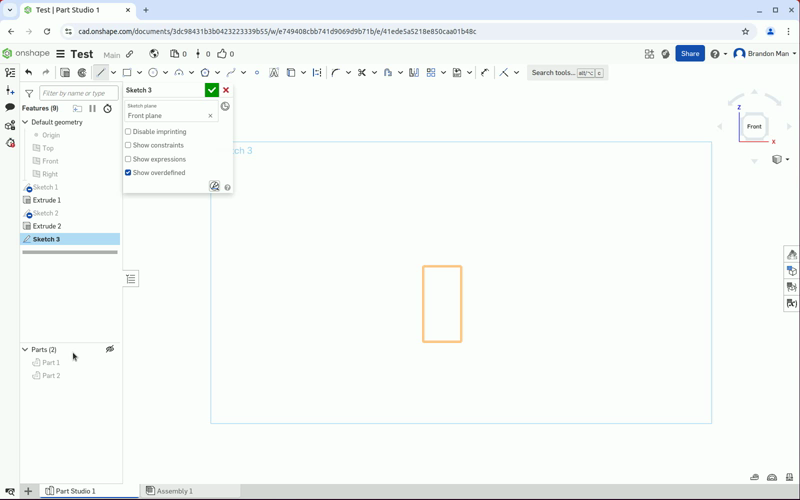
mouse_move(348, 379)
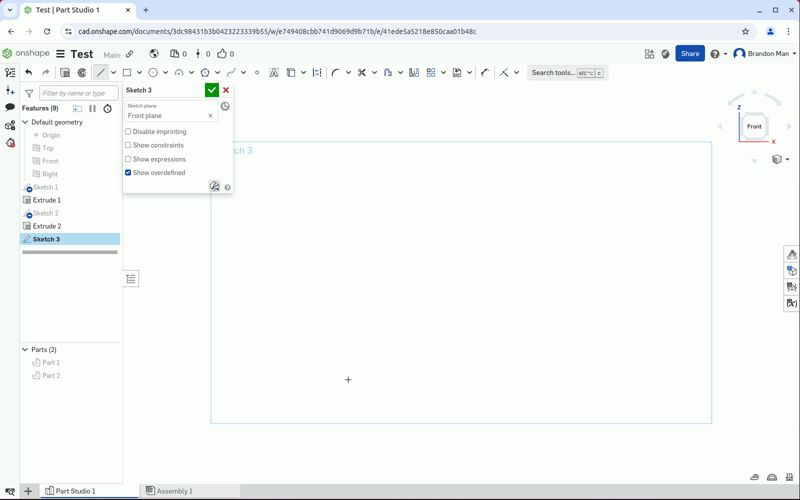
click(348, 379)
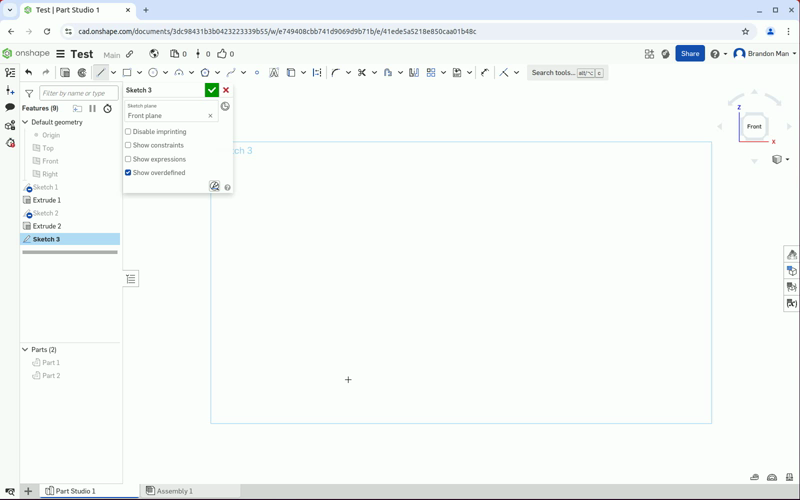
key_up(shift)
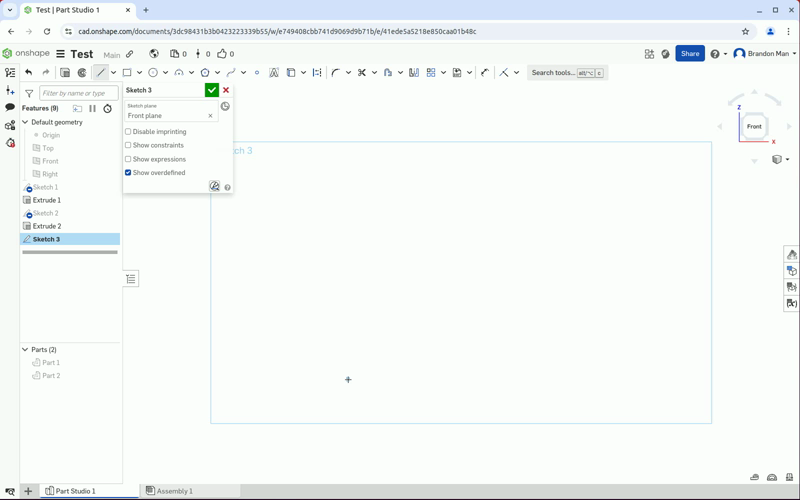
key_down(shift)
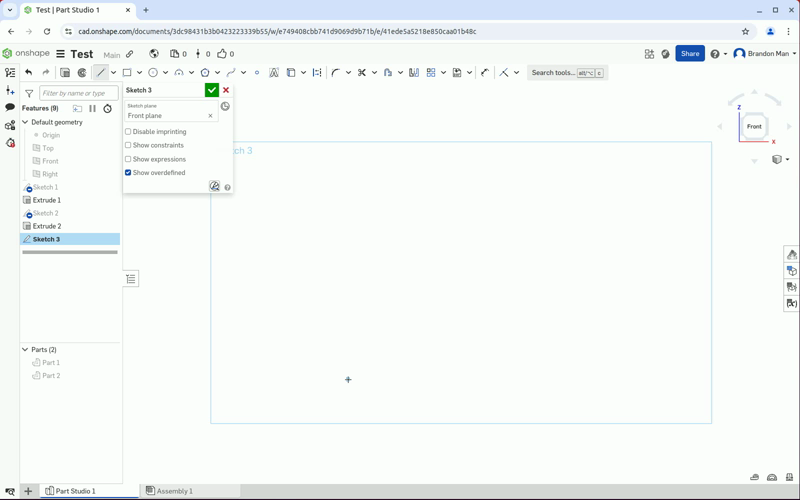
mouse_move(460, 379)
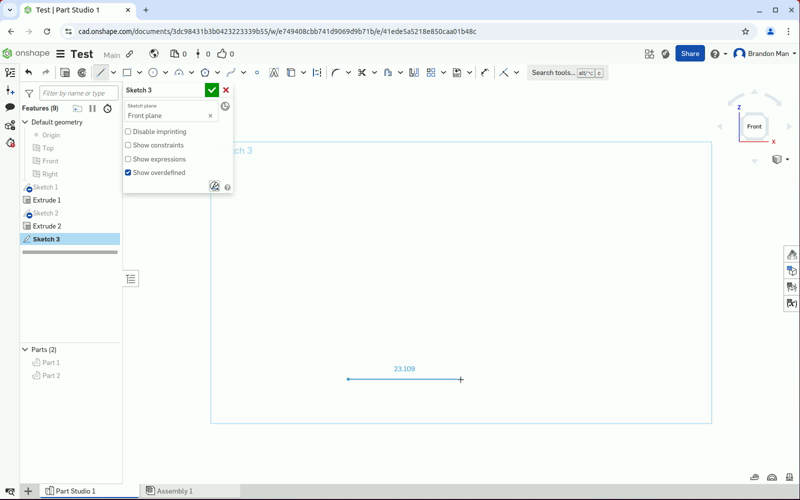
click(460, 379)
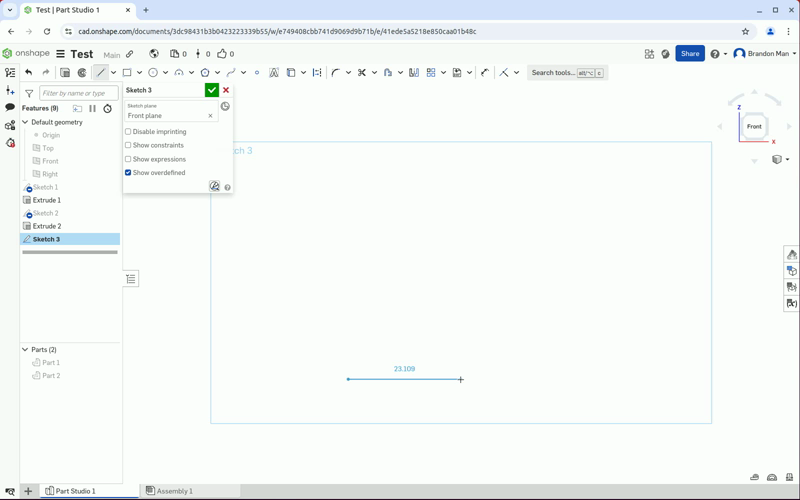
key_up(shift)
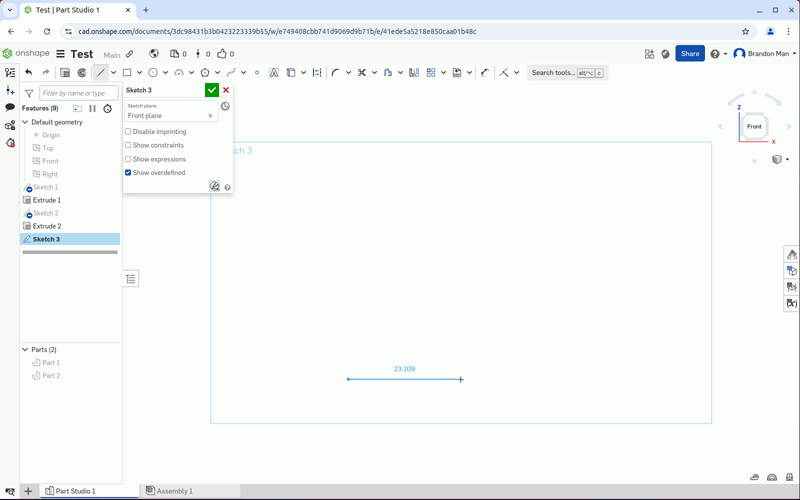
key_down(shift)
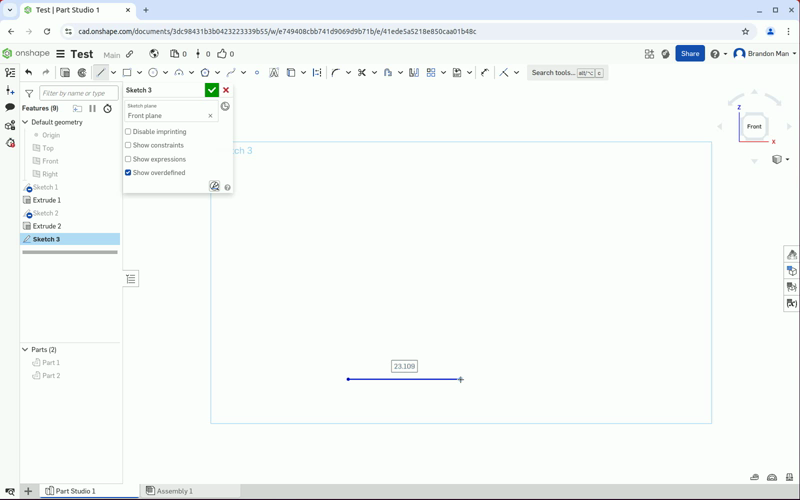
mouse_move(490, 379)
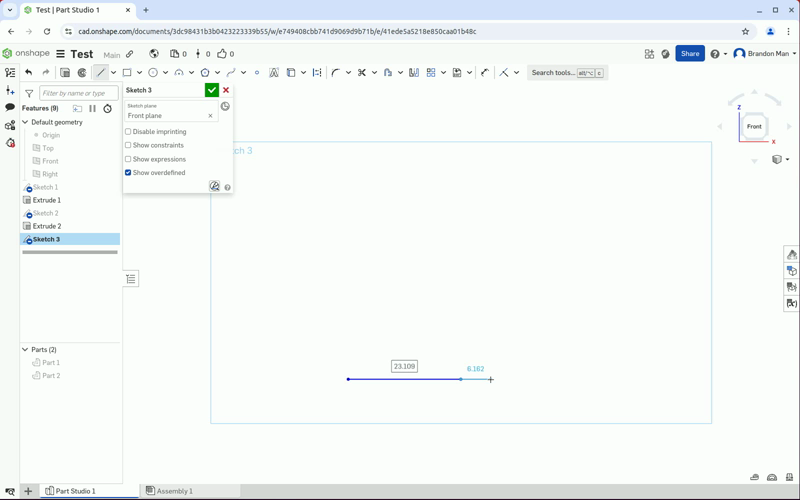
mouse_move(460, 341)
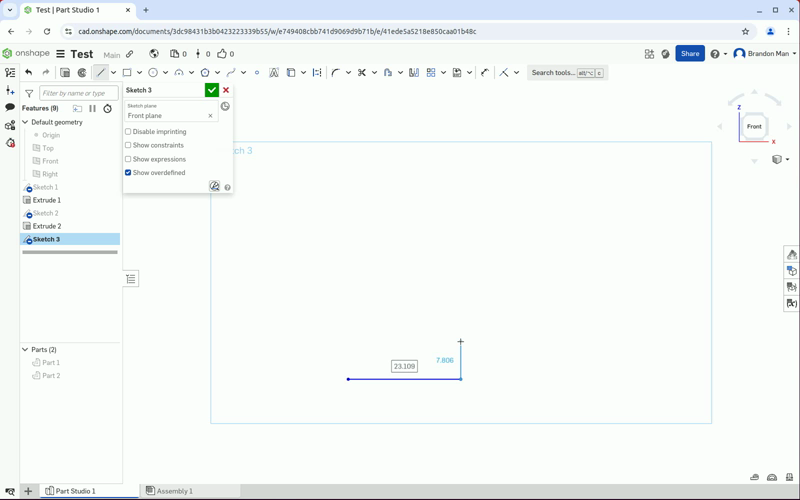
click(460, 341)
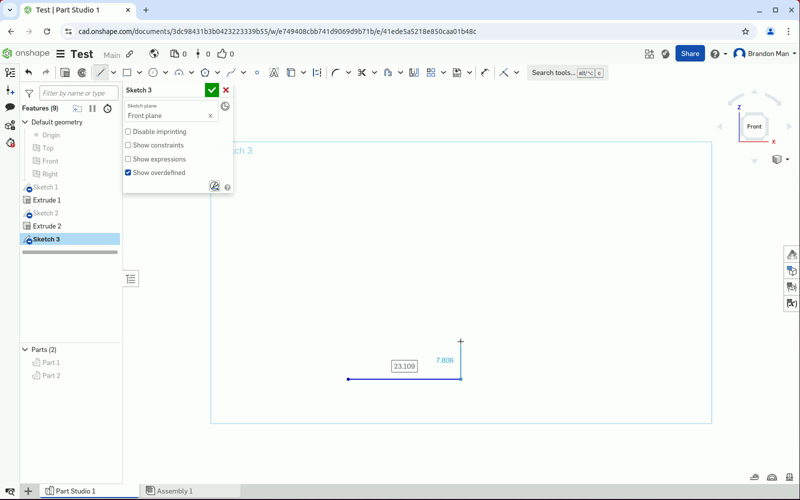
key_up(shift)
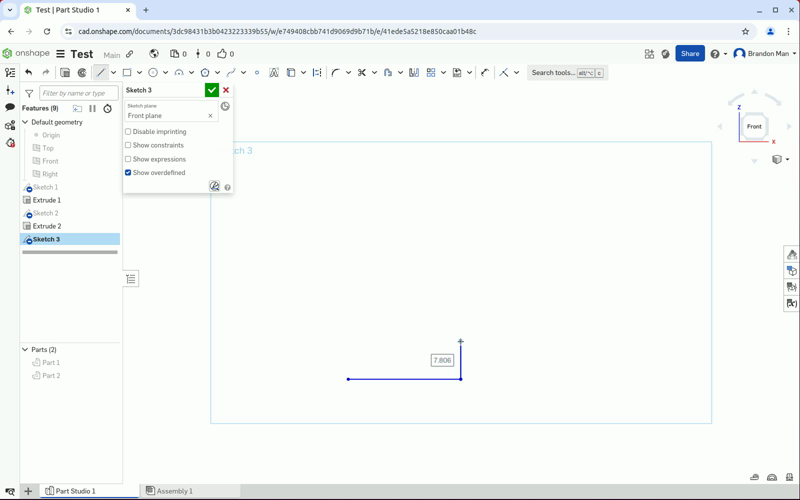
key_down(shift)
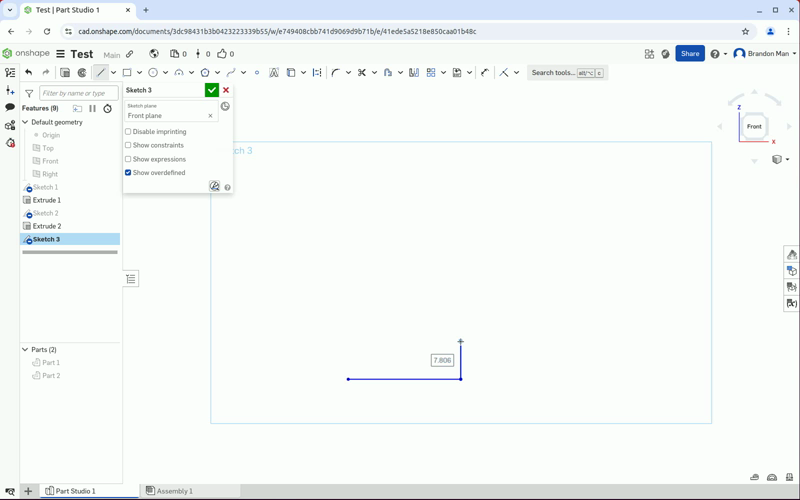
mouse_move(490, 341)
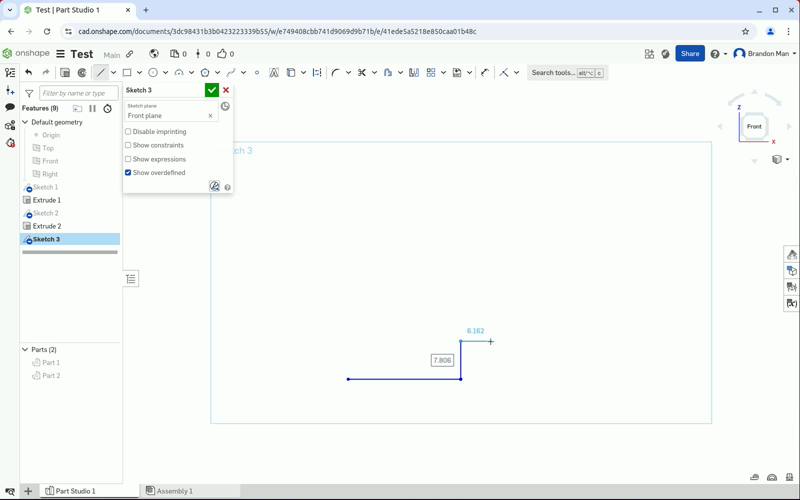
mouse_move(422, 341)
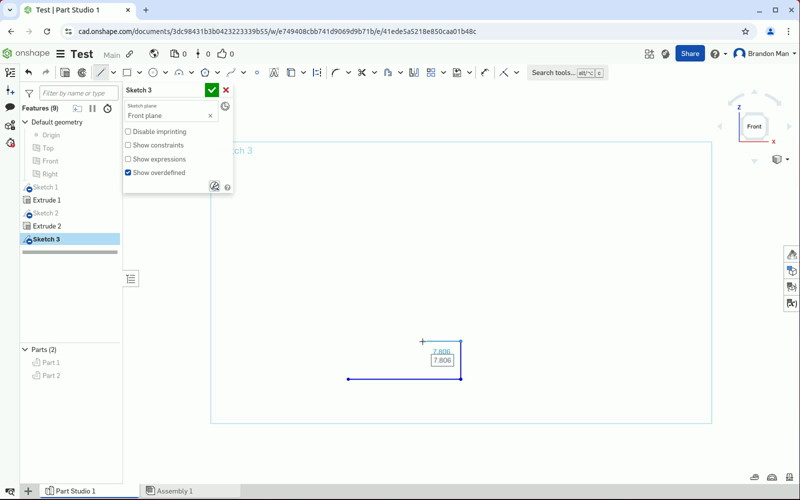
click(422, 341)
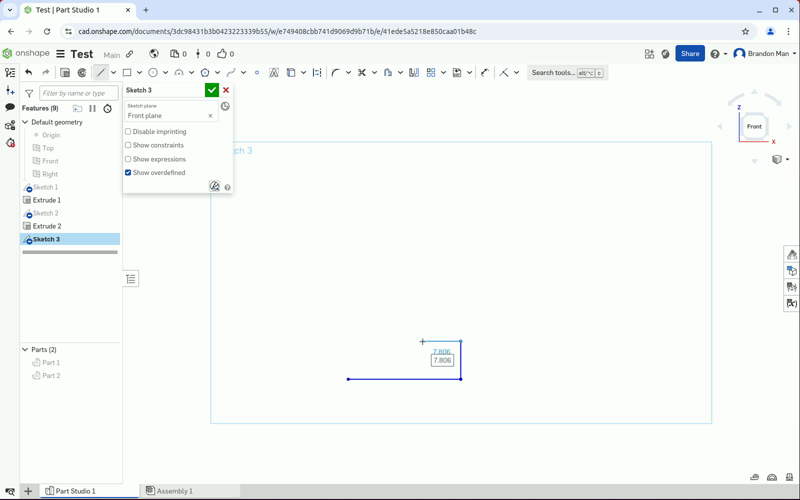
key_up(shift)
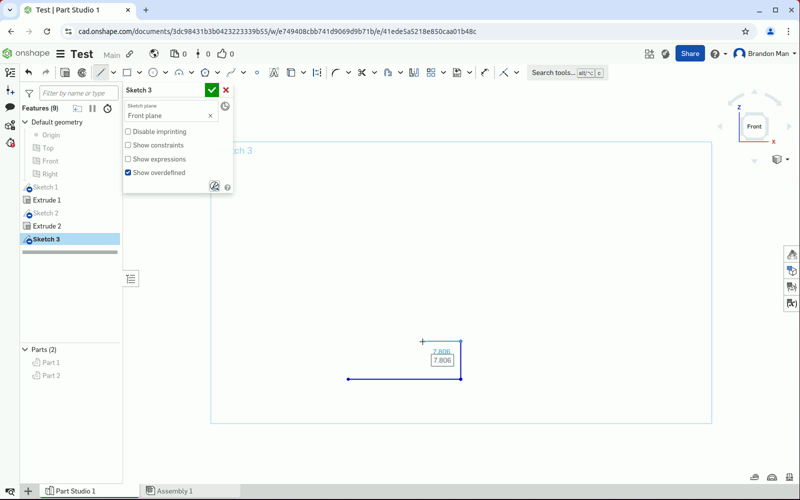
key_down(shift)
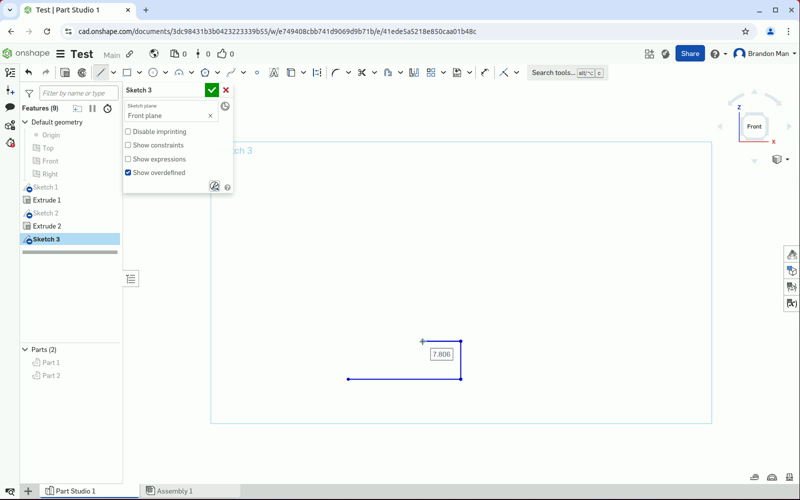
mouse_move(348, 341)
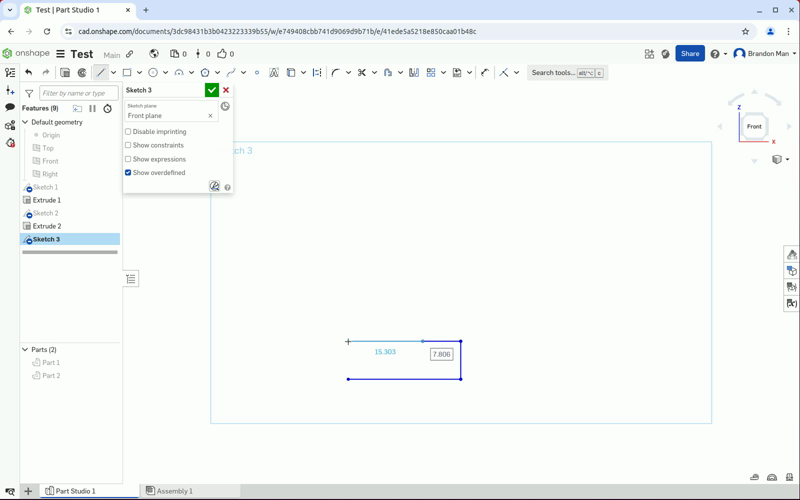
click(348, 341)
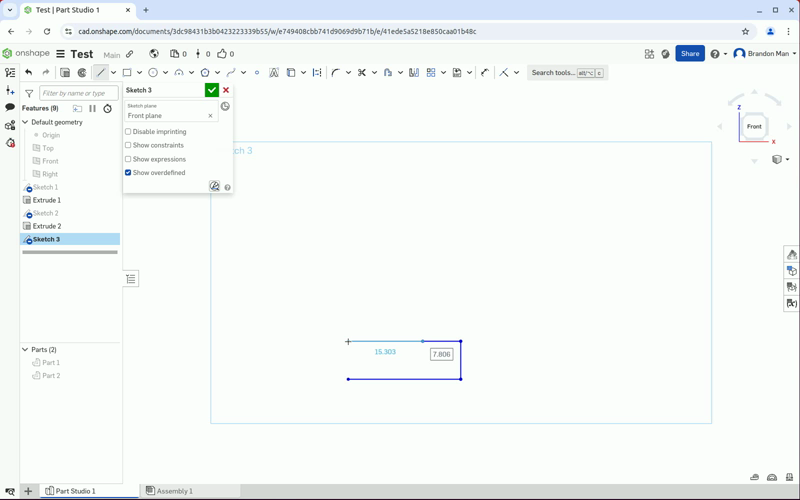
key_up(shift)
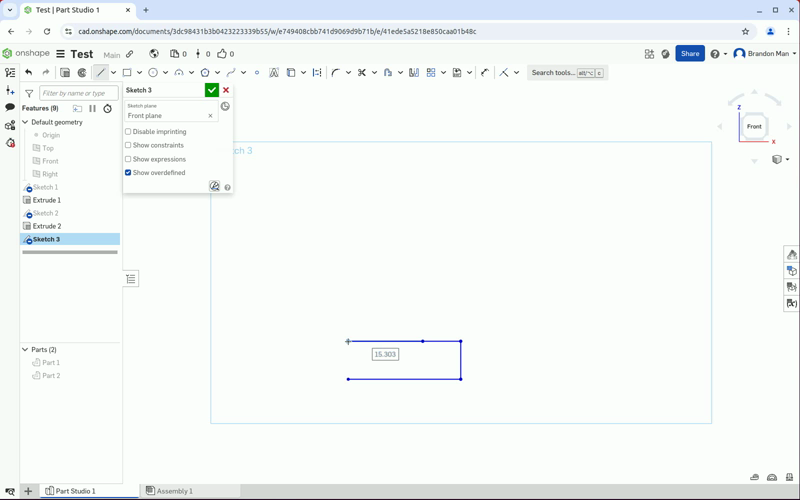
mouse_move(378, 341)
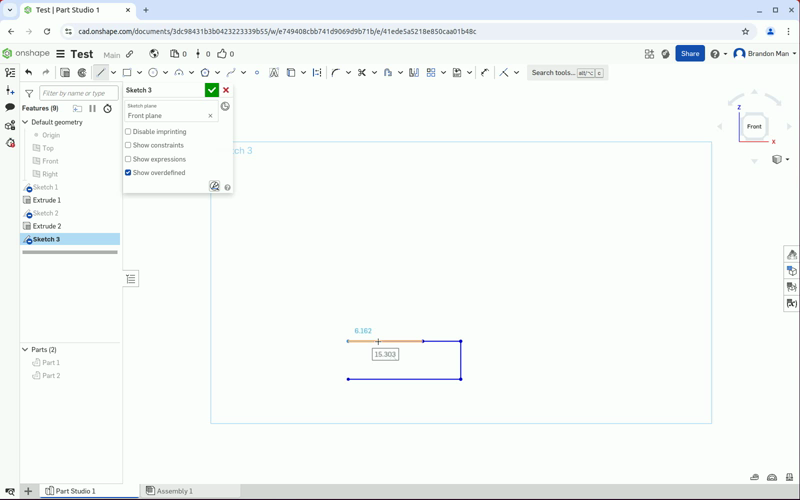
key_down(shift)
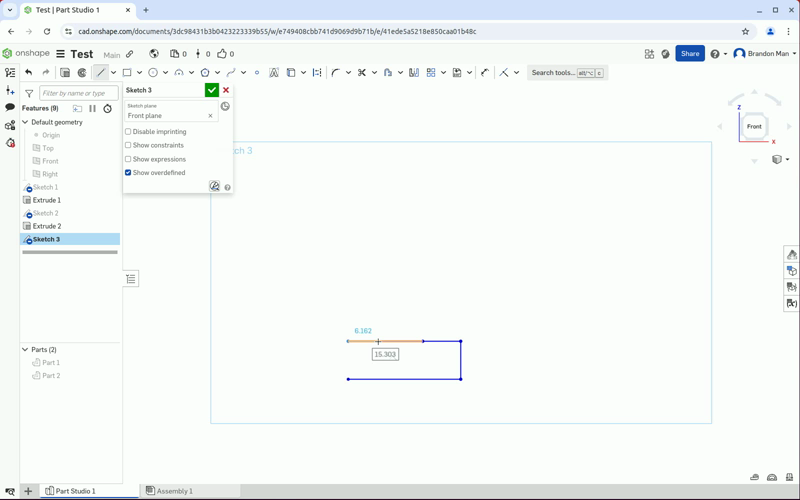
mouse_move(348, 379)
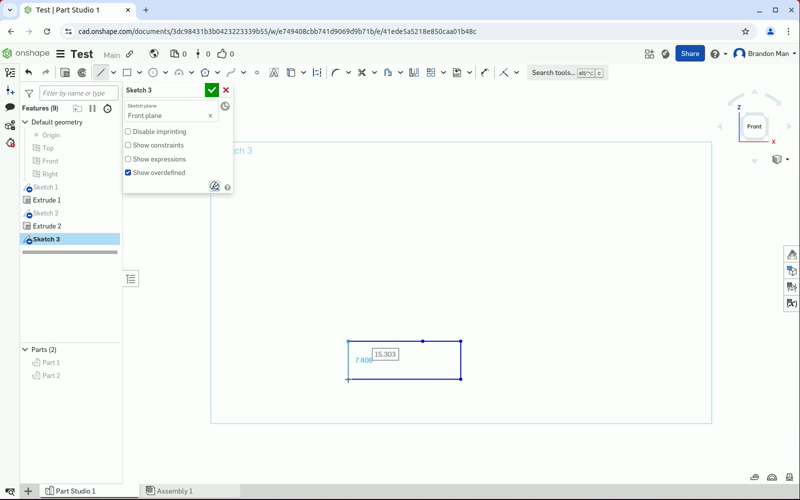
key_up(shift)
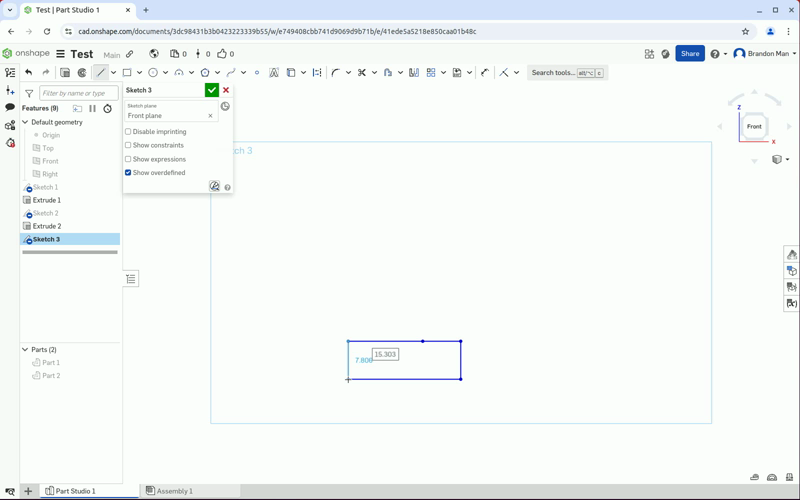
click(348, 379)
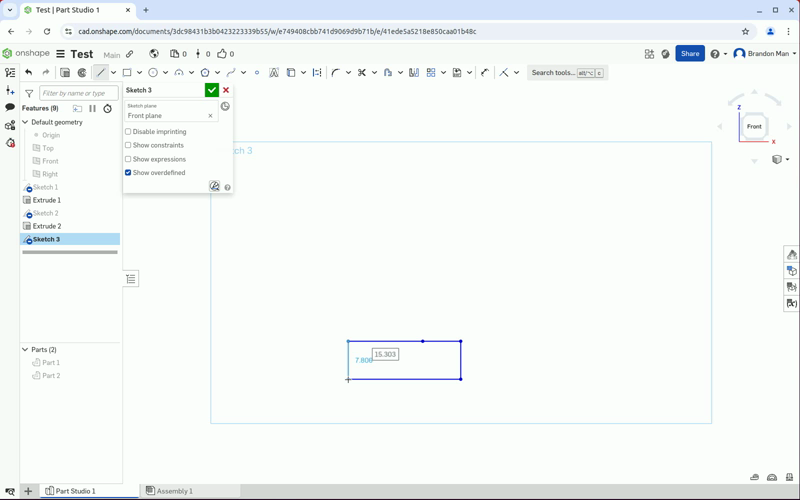
key(esc)
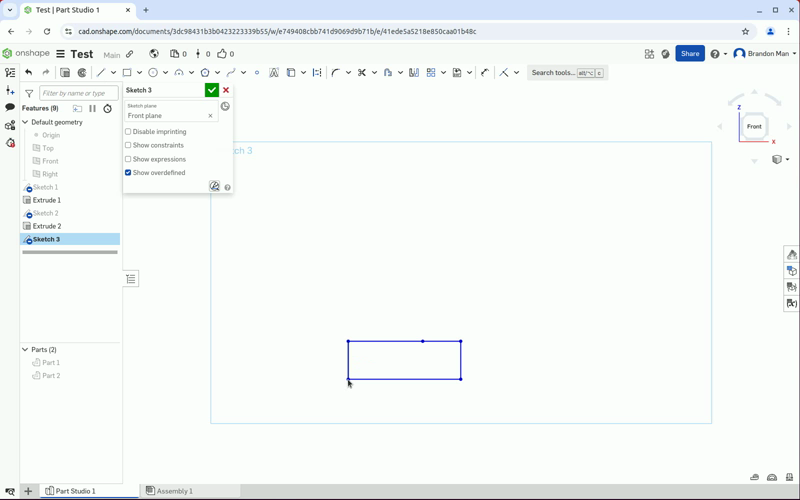
mouse_move(412, 348)
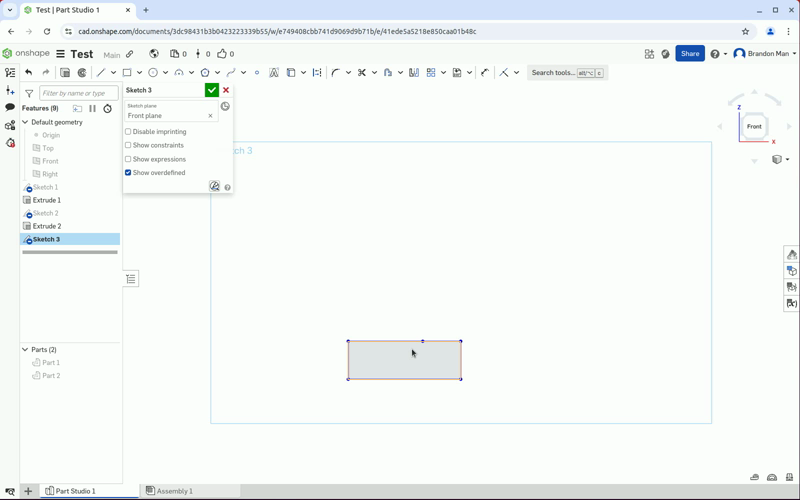
click(412, 348)
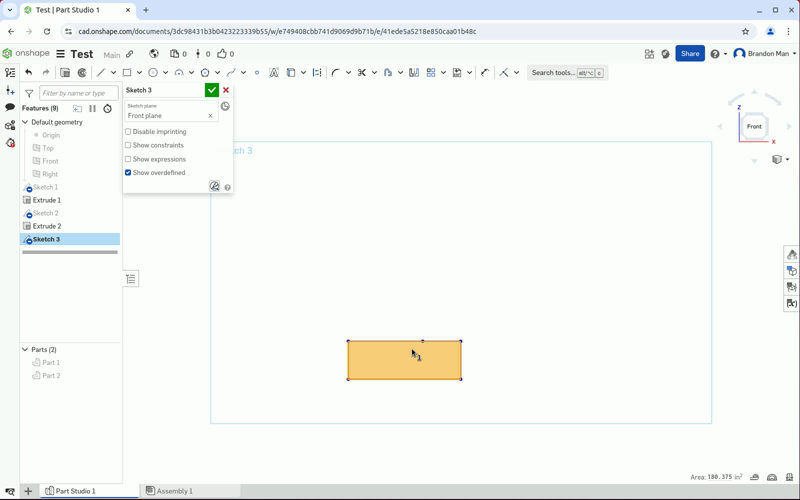
mouse_move(73, 352)
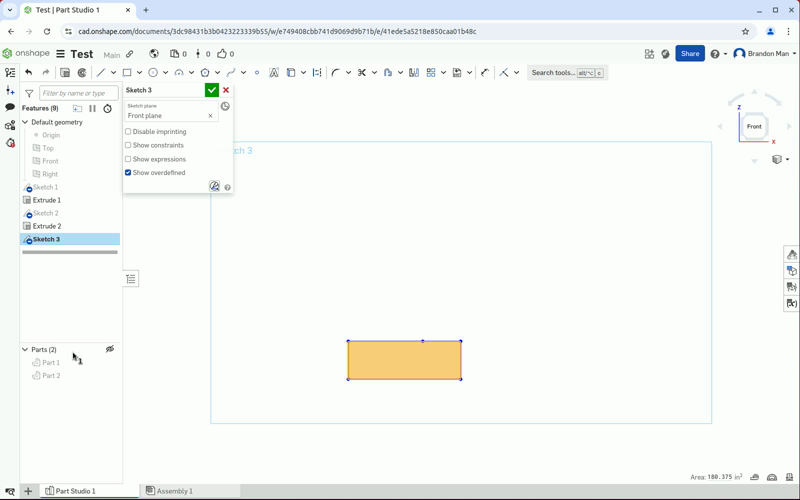
key(shift+y)
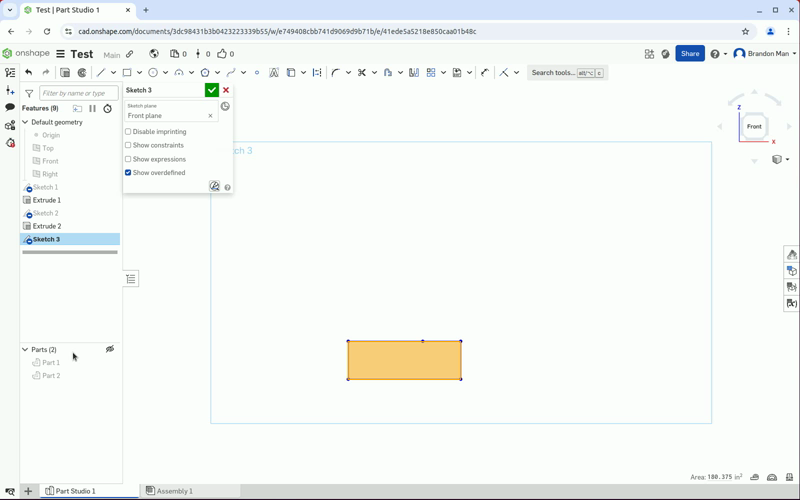
key(shift+e)
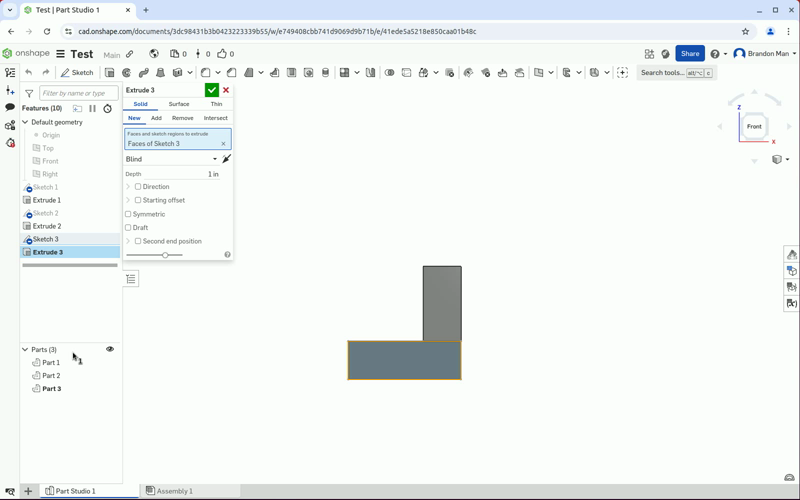
mouse_move(143, 106)
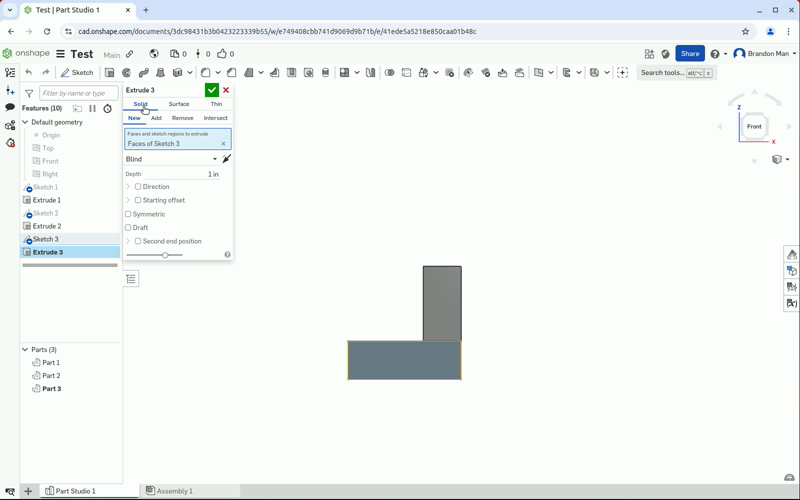
click(143, 106)
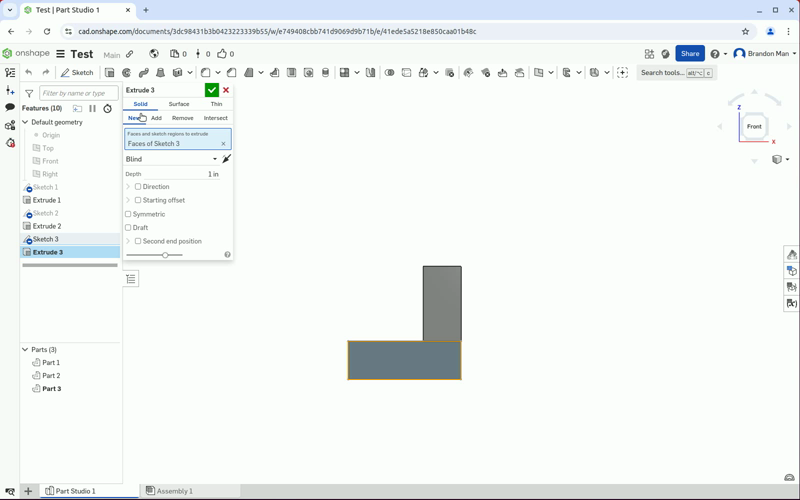
mouse_move(137, 120)
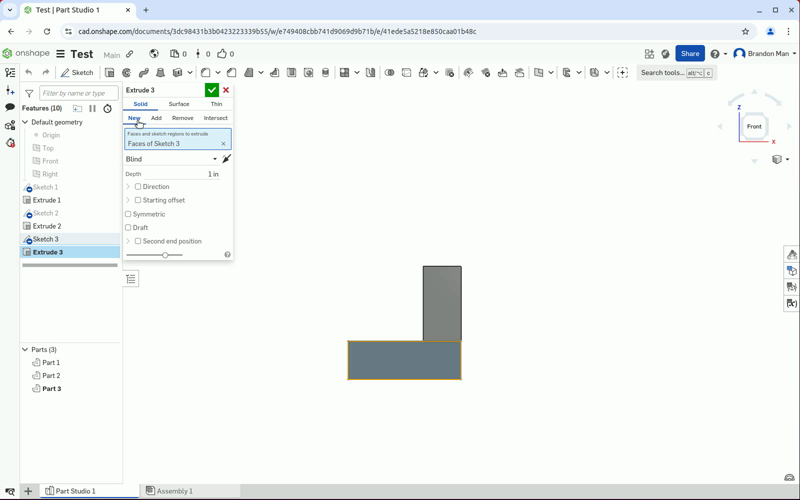
click(137, 120)
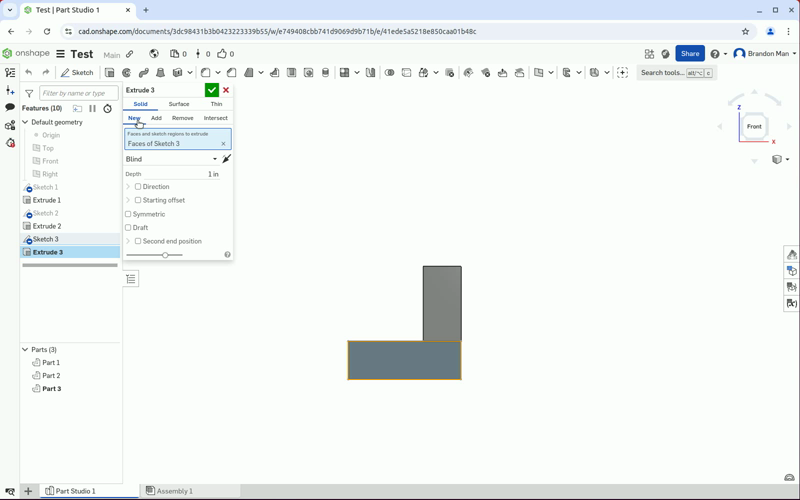
key(tab, 4)
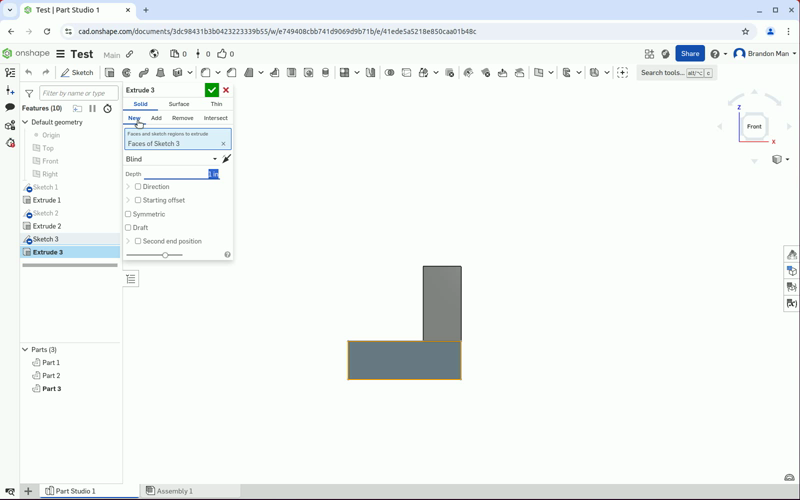
text(7.702)
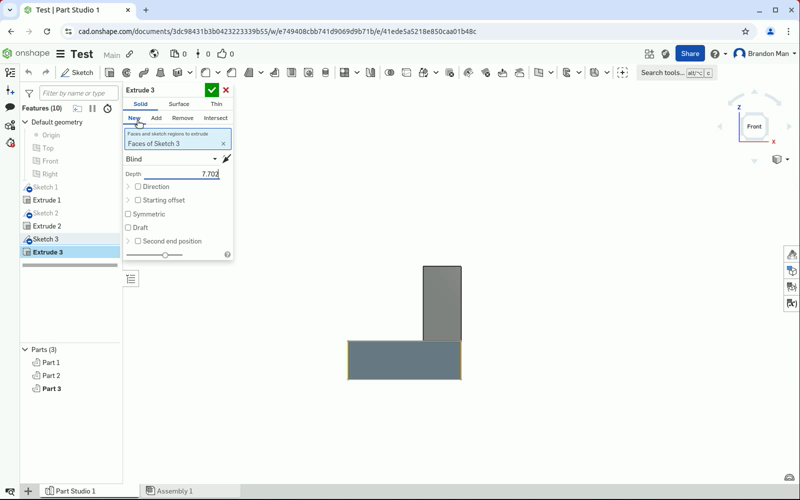
key(tab, 3)
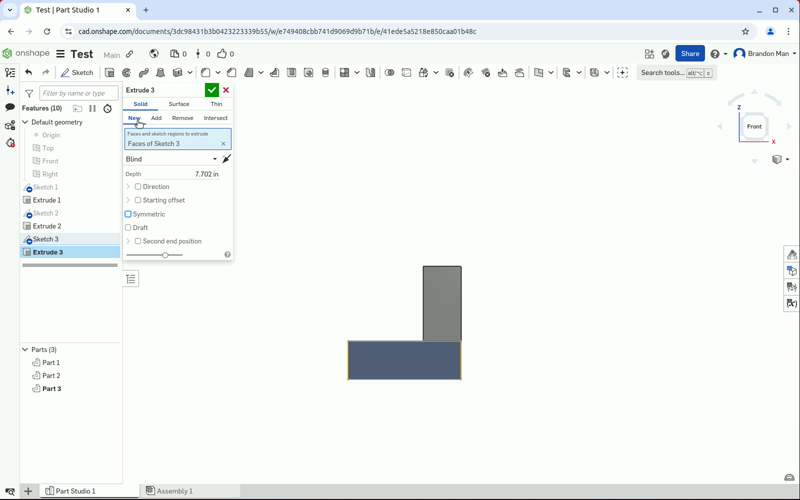
key(space)
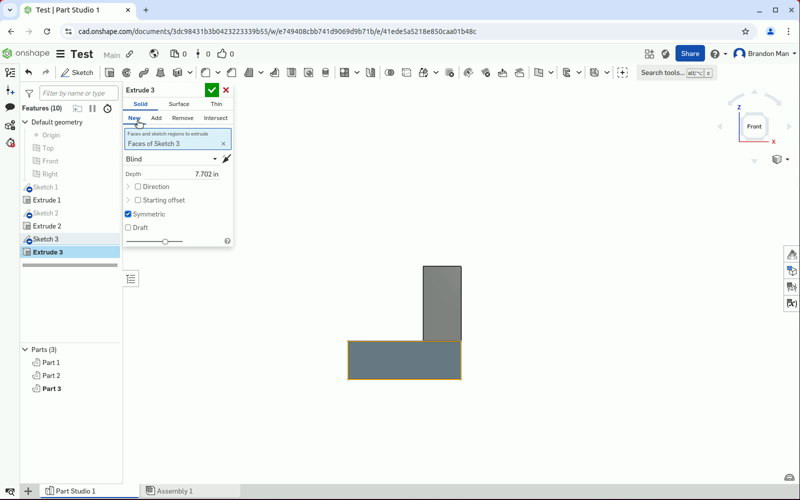
key(enter)
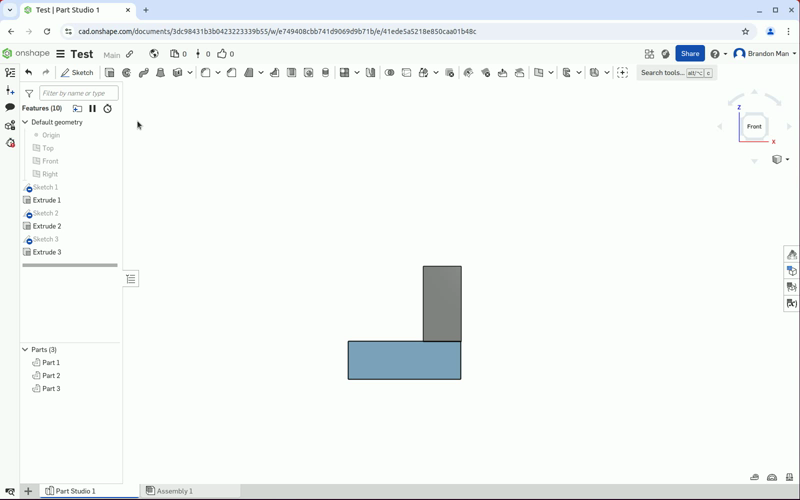
key(shift+h)
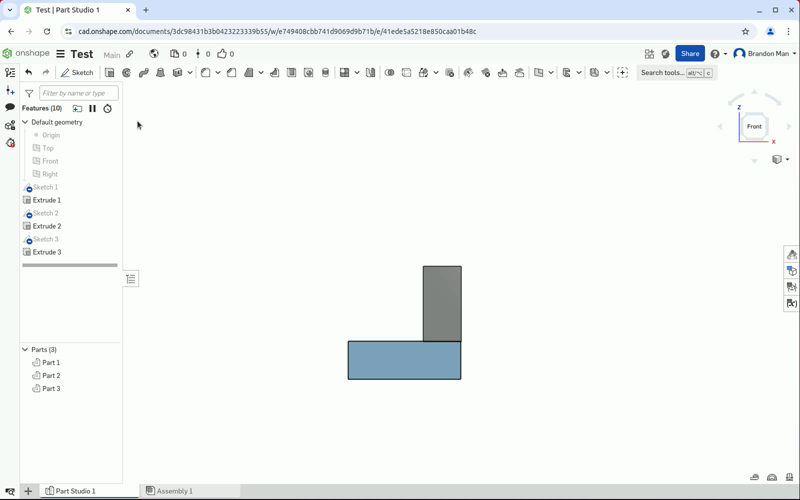
key(shift+h)
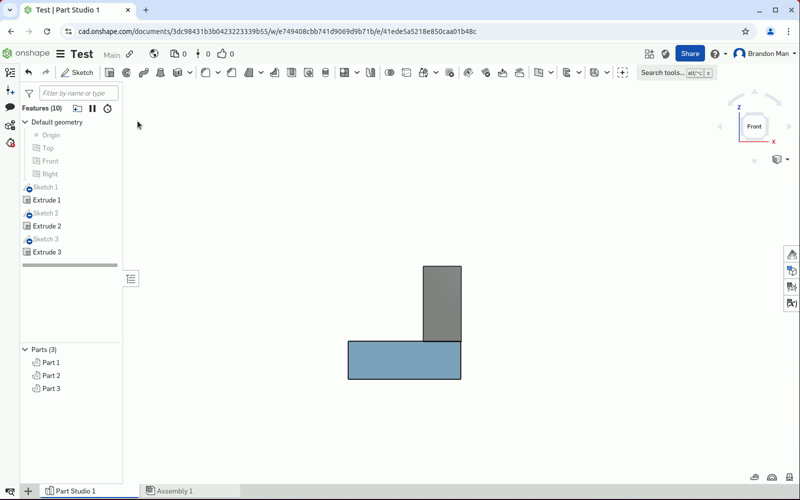
mouse_move(73, 189)
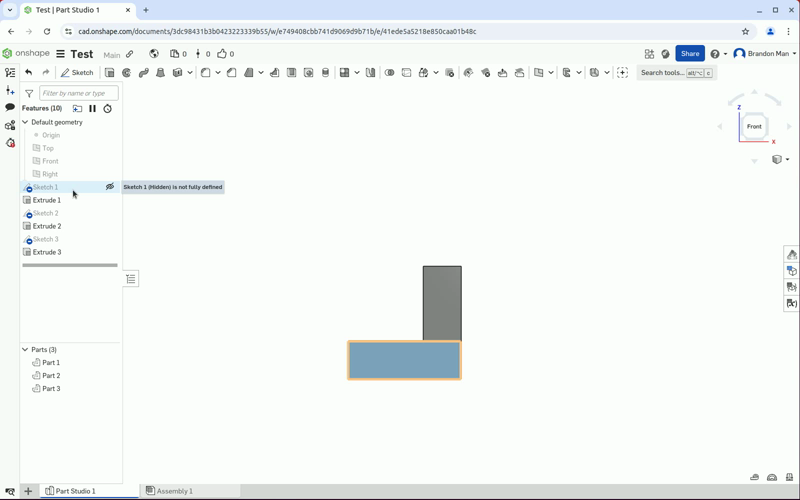
click(73, 189)
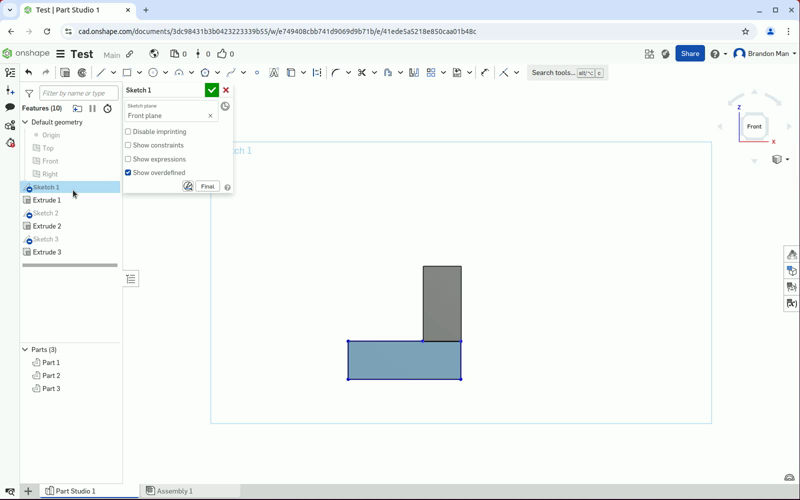
mouse_move(229, 92)
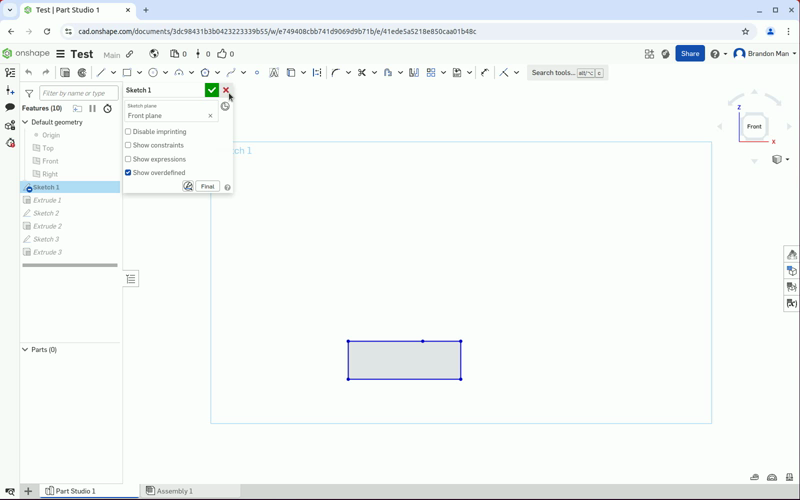
click(229, 92)
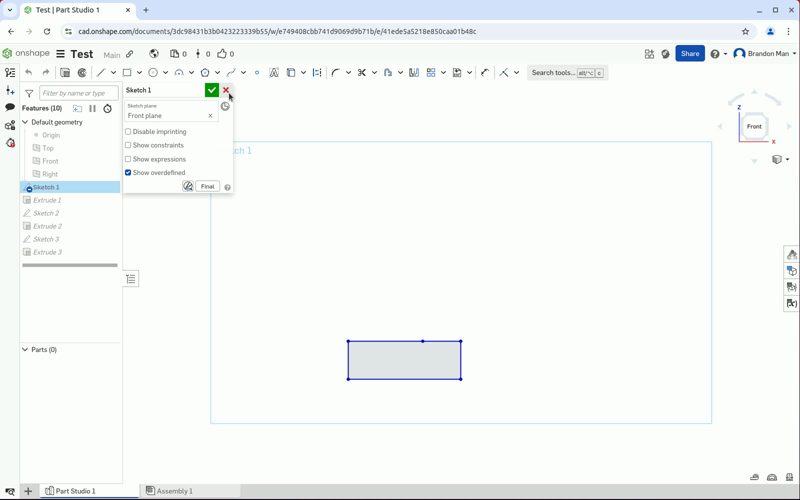
key(shift+s)
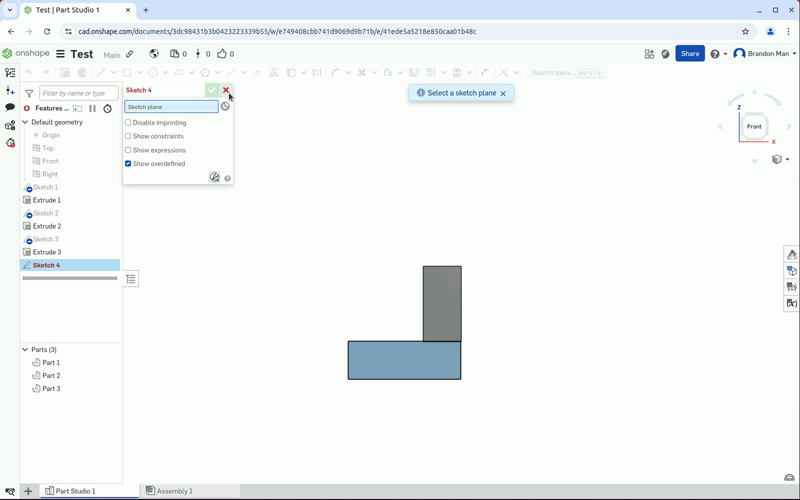
mouse_move(73, 163)
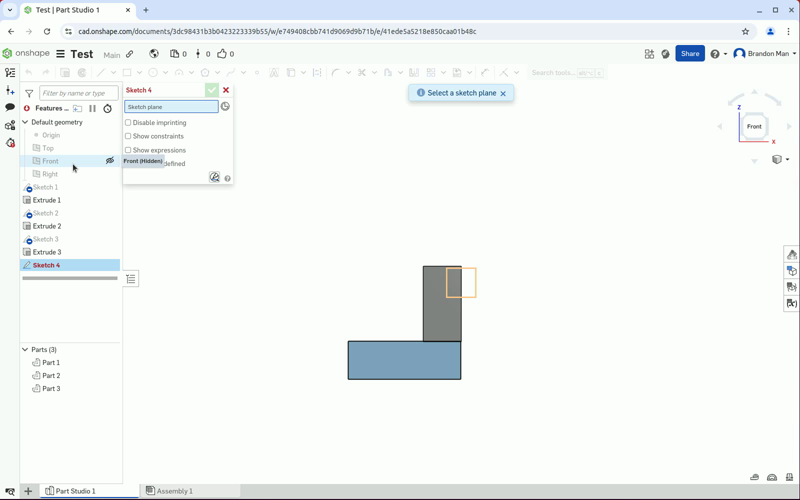
click(73, 163)
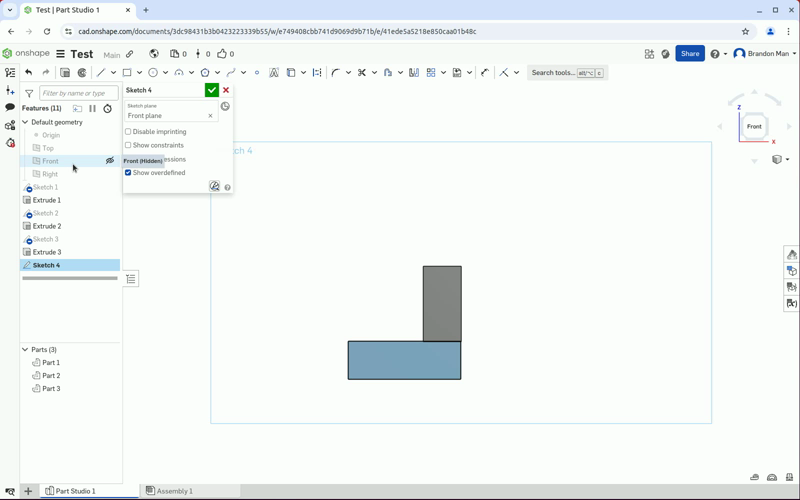
mouse_move(73, 352)
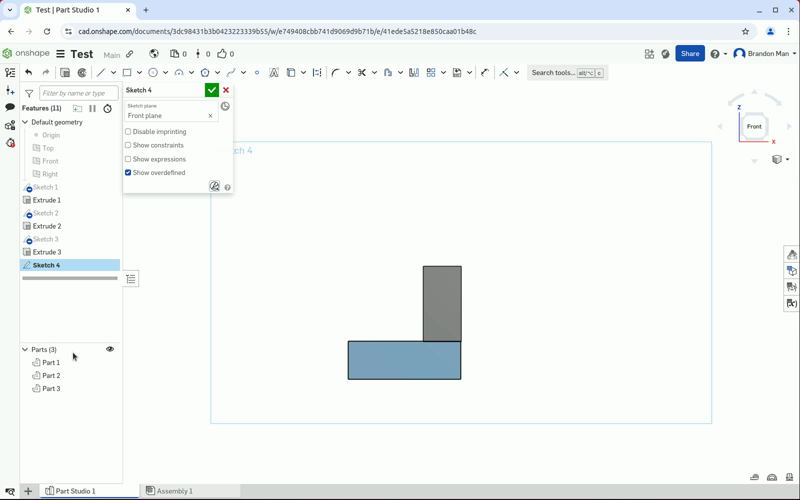
key(y)
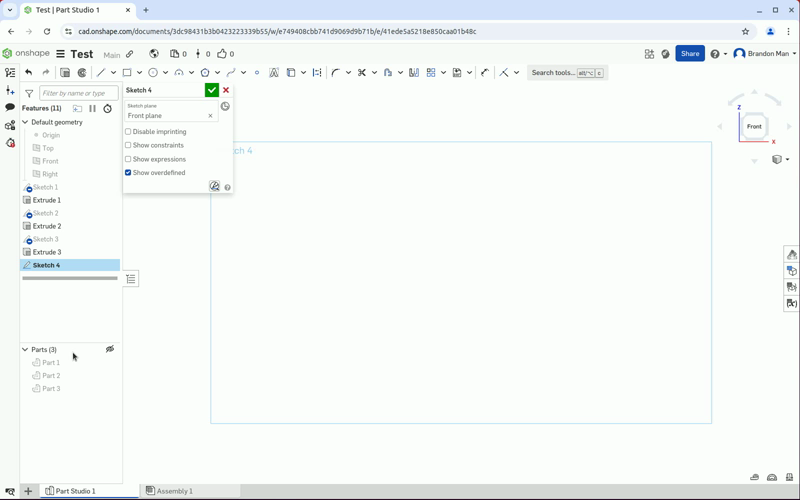
key(l)
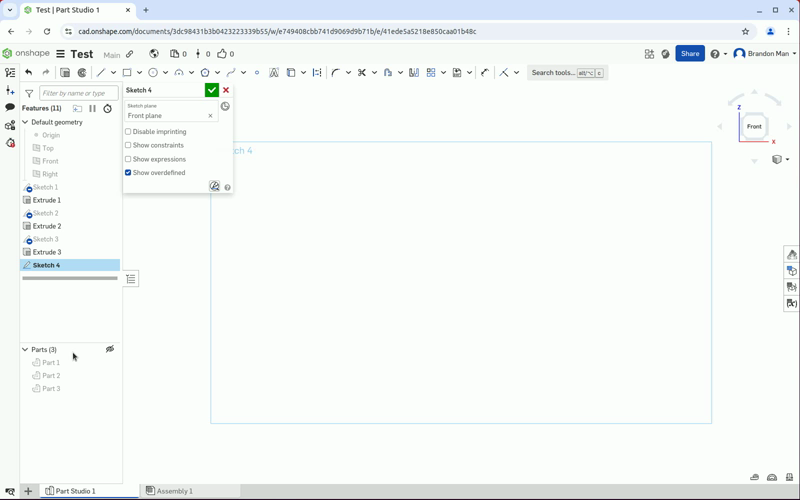
key_down(shift)
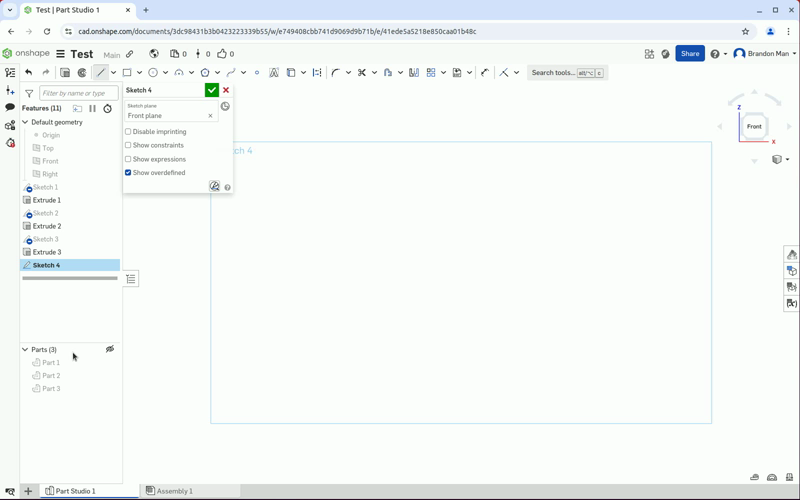
mouse_move(423, 341)
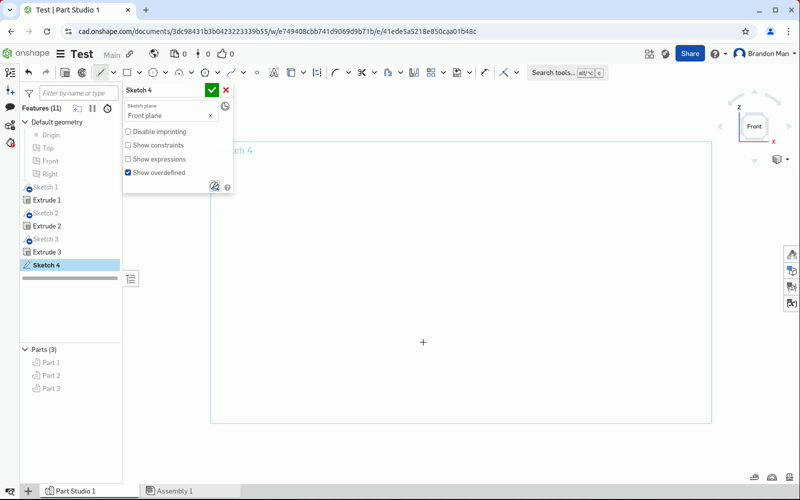
click(423, 341)
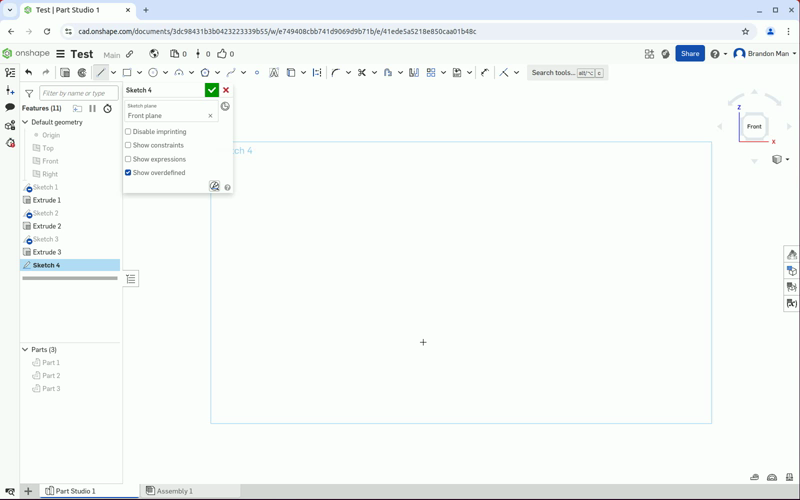
key_up(shift)
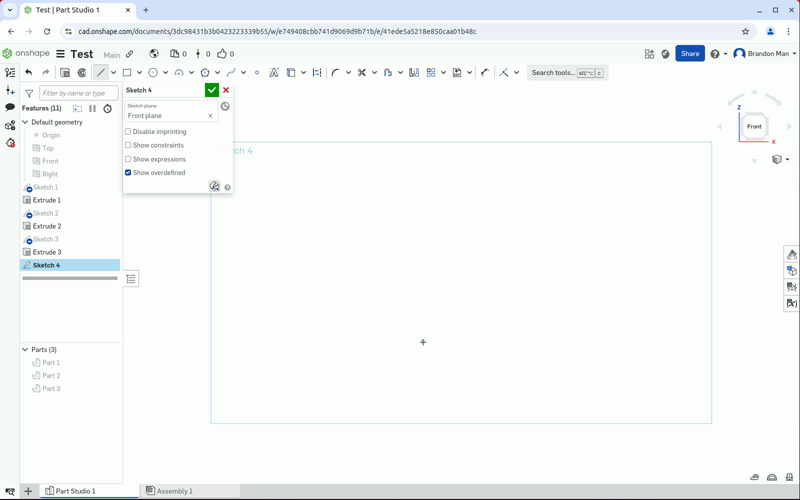
key_down(shift)
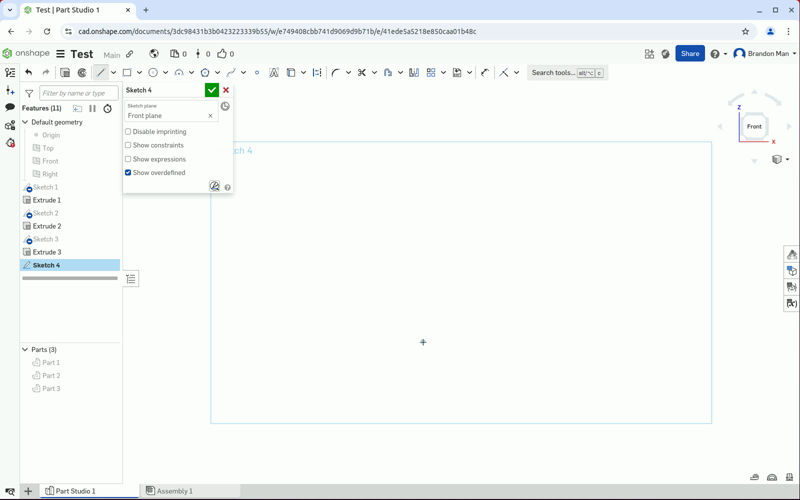
mouse_move(453, 341)
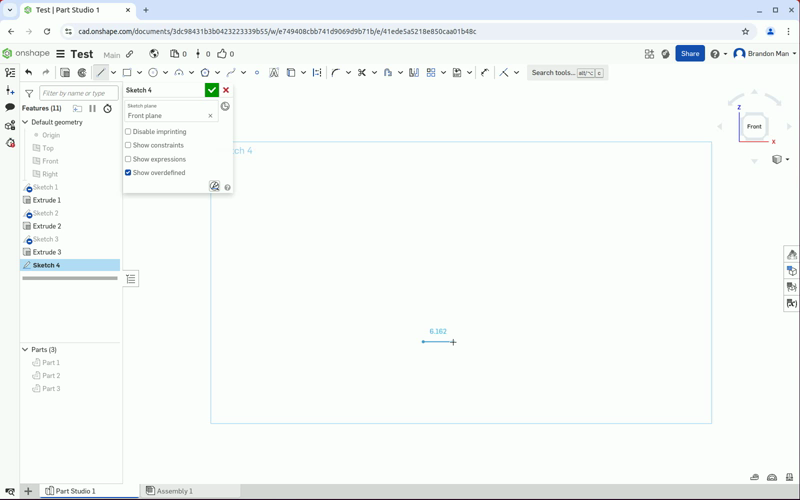
mouse_move(461, 341)
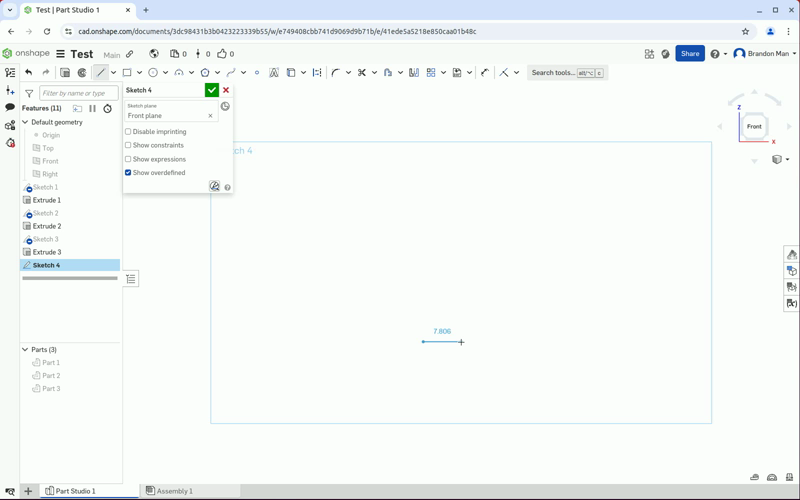
click(461, 341)
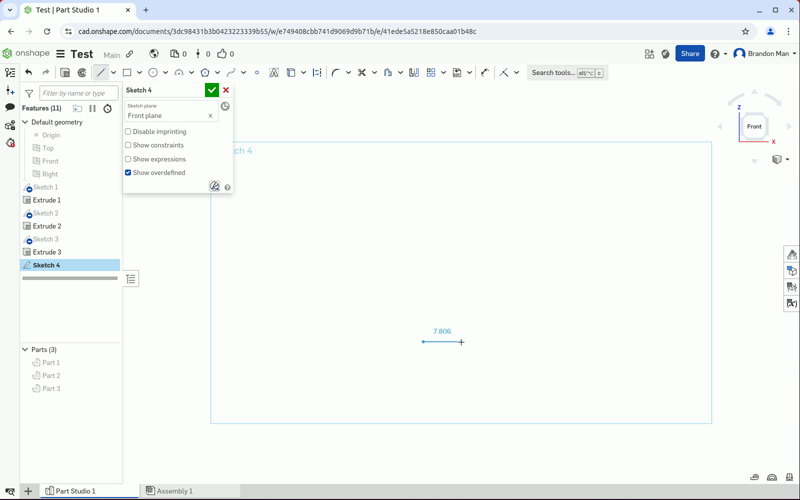
key_up(shift)
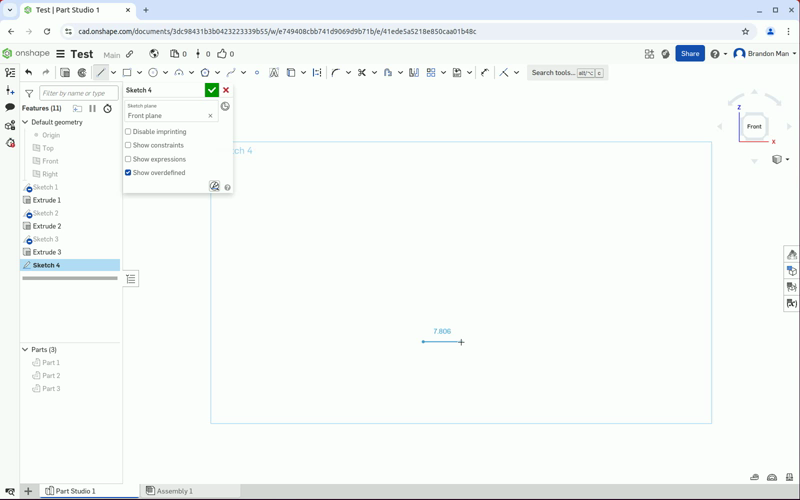
key_down(shift)
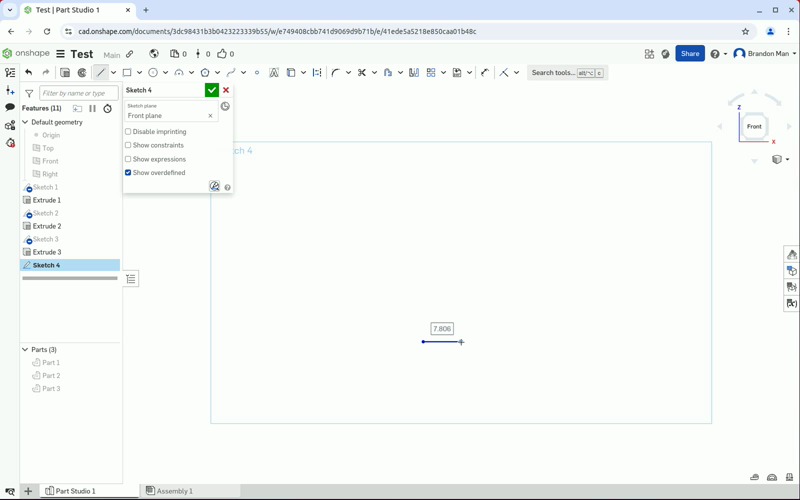
mouse_move(461, 266)
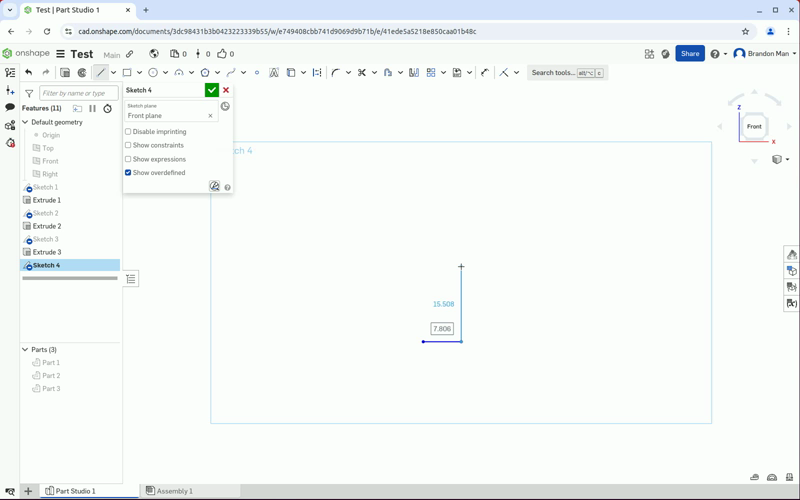
click(461, 266)
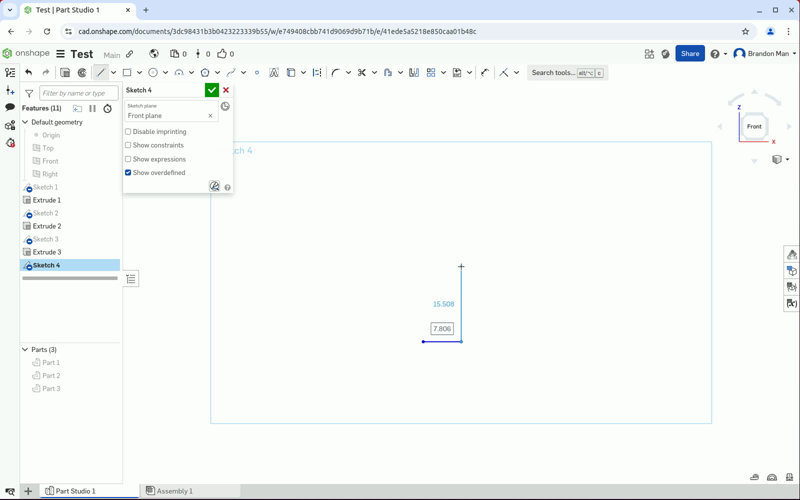
key_up(shift)
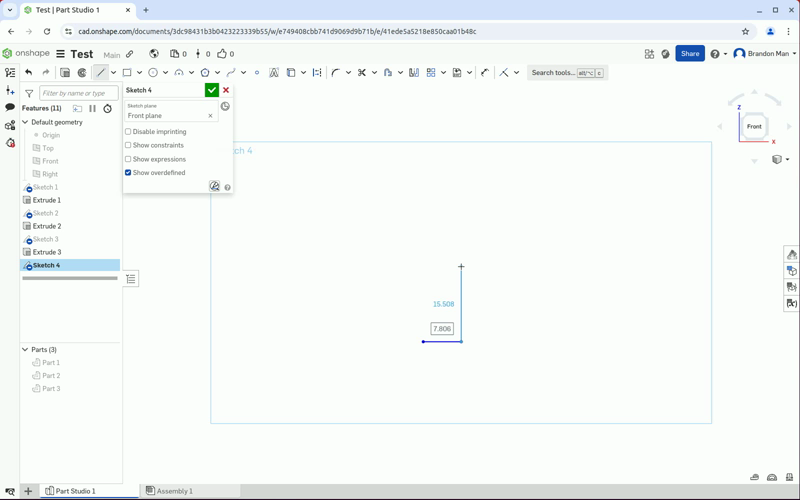
key_down(shift)
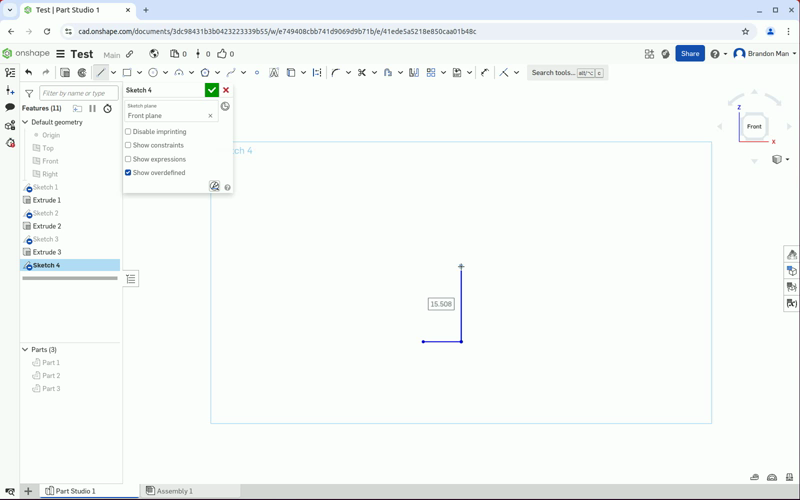
mouse_move(491, 266)
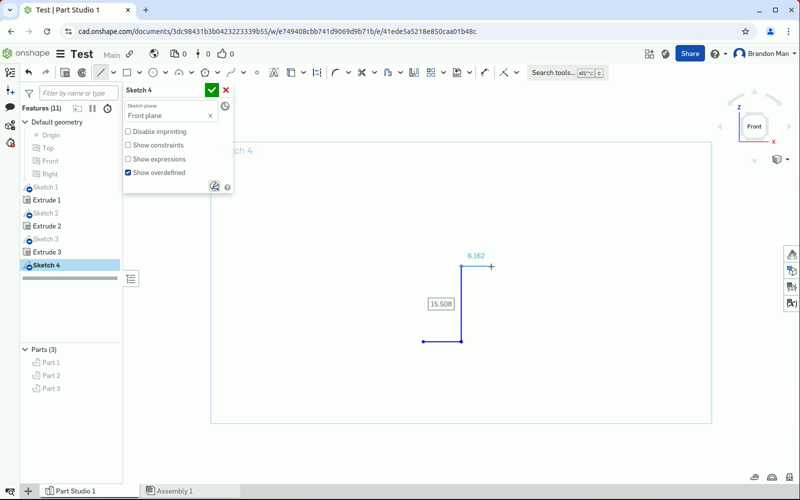
mouse_move(423, 266)
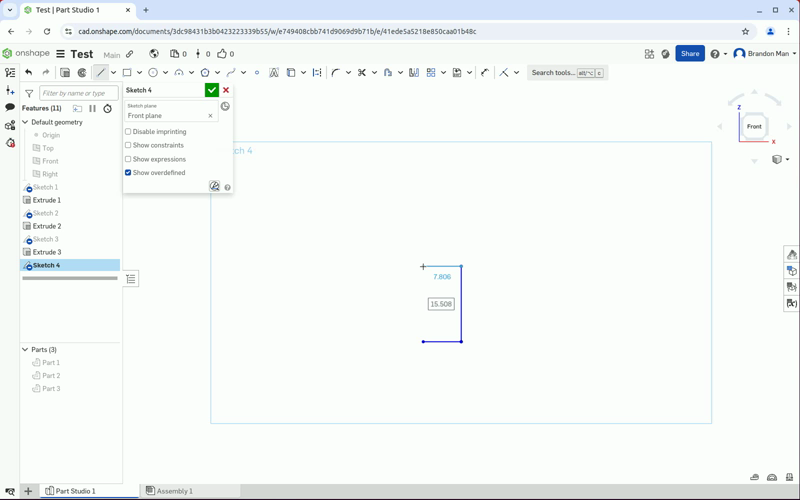
click(423, 266)
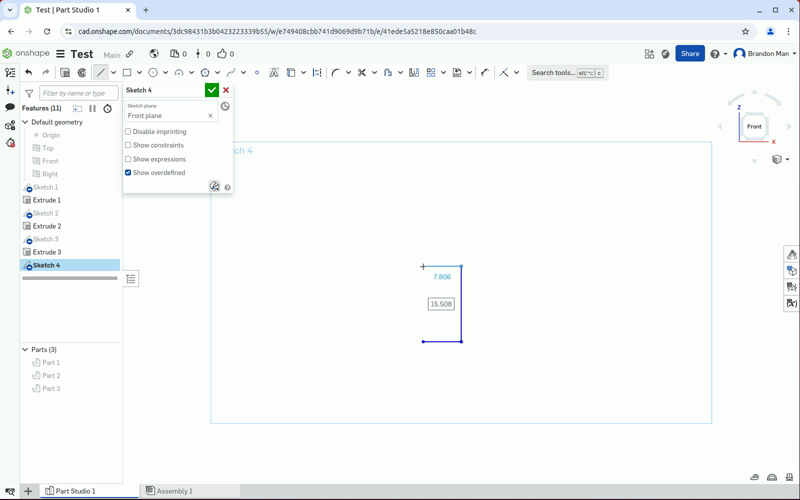
key_up(shift)
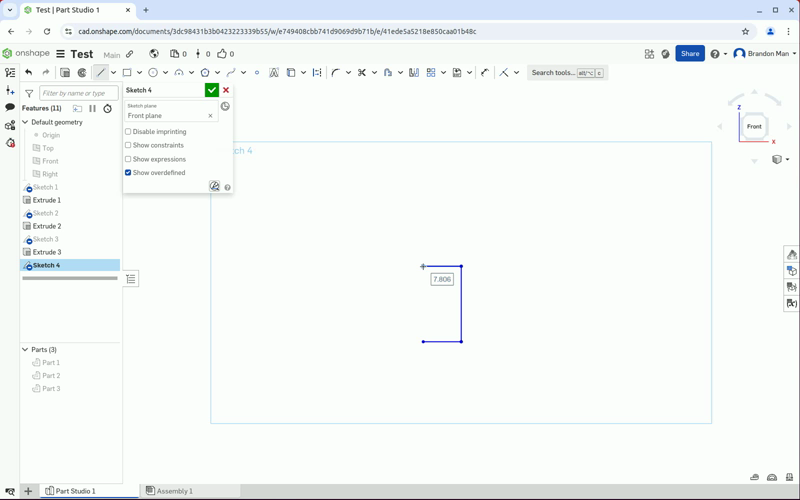
key_down(shift)
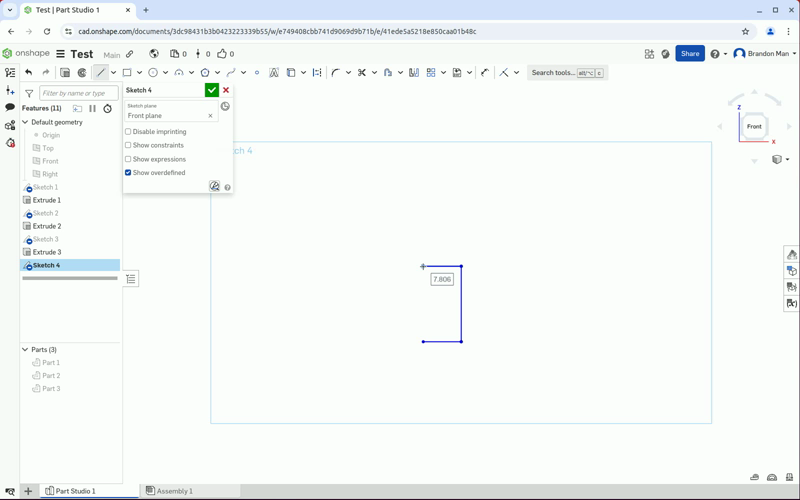
mouse_move(423, 341)
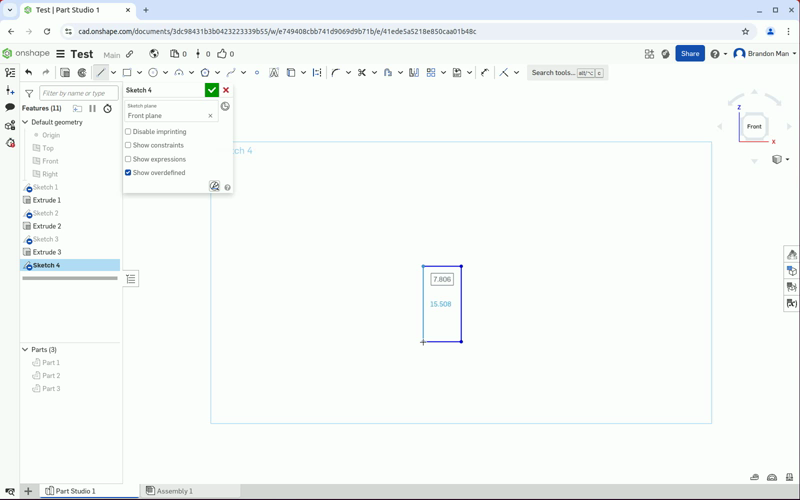
key_up(shift)
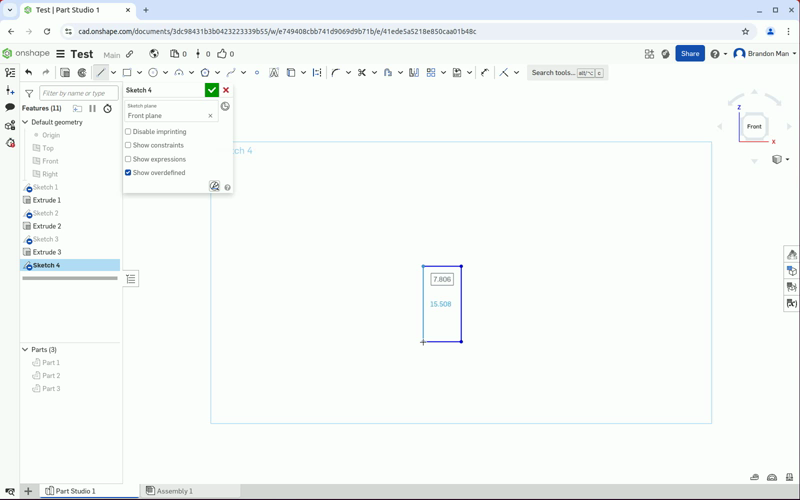
click(423, 341)
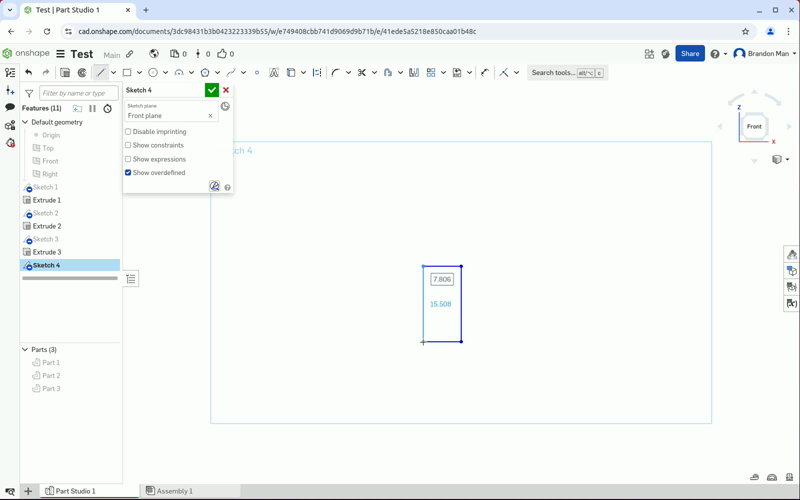
key(esc)
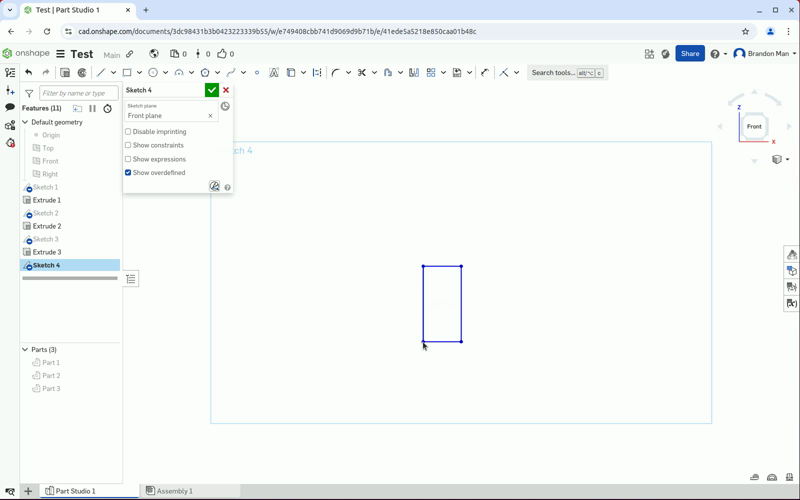
mouse_move(437, 281)
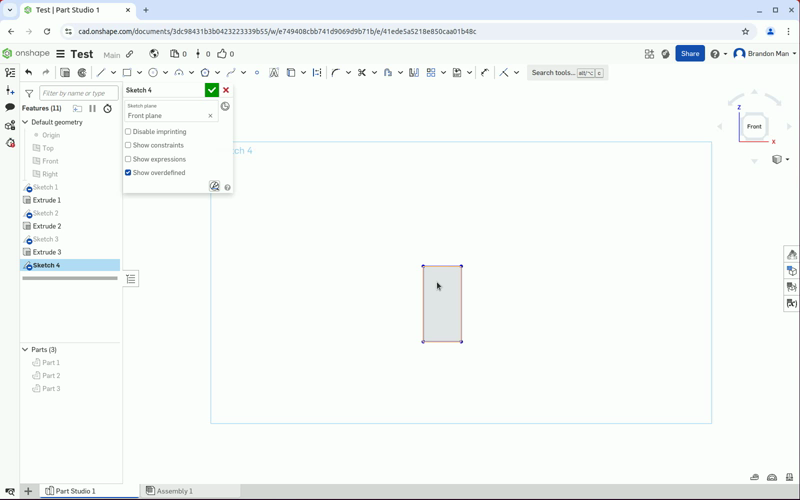
click(437, 281)
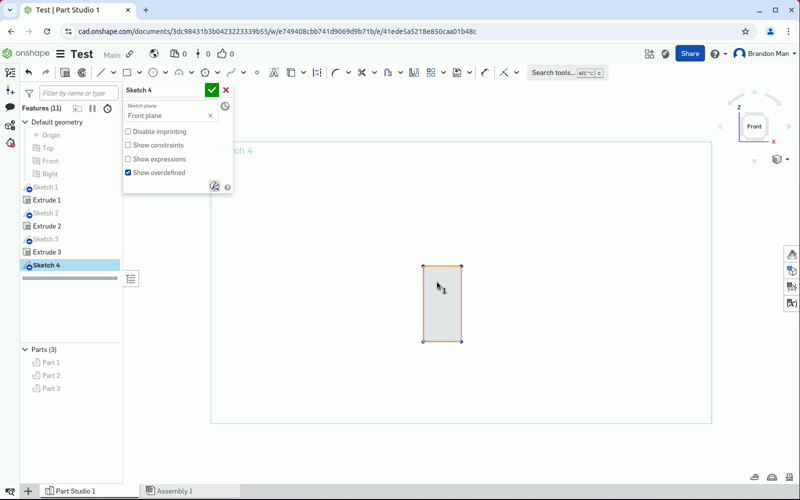
mouse_move(73, 352)
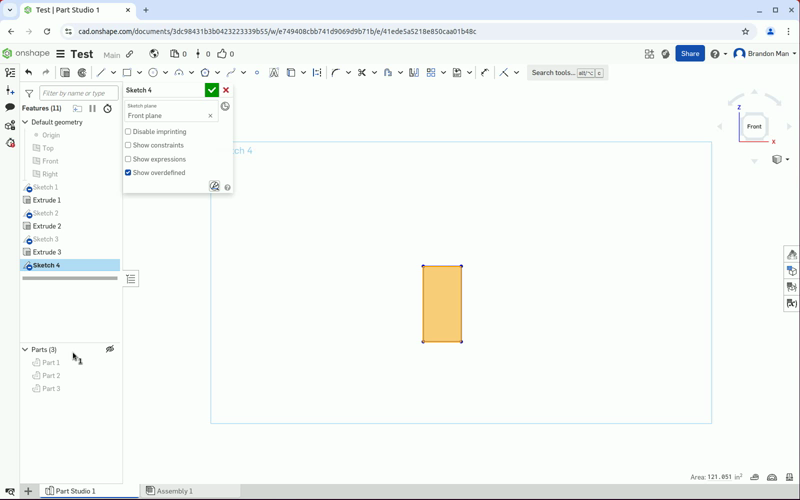
key(shift+y)
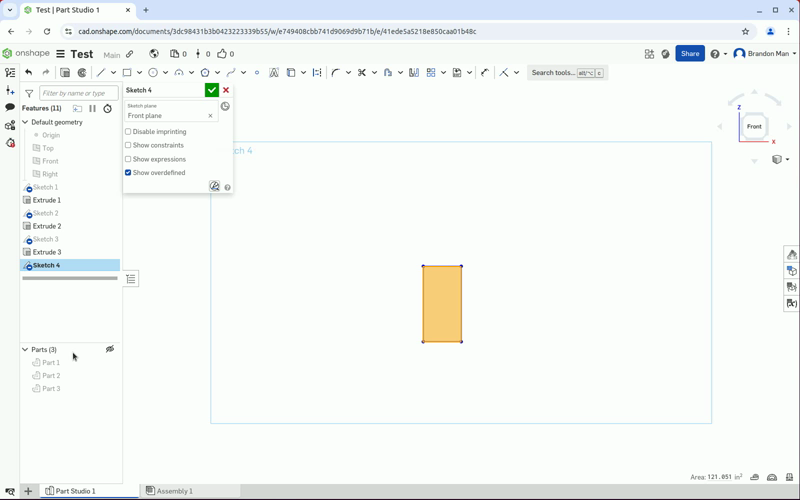
key(shift+e)
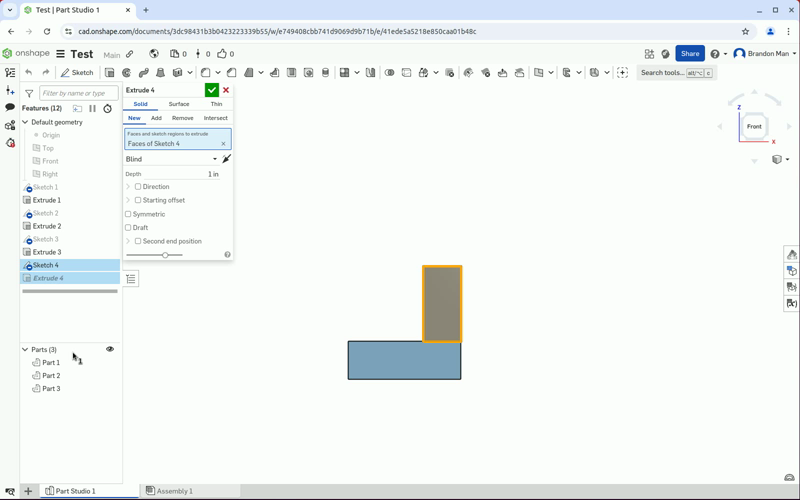
mouse_move(143, 106)
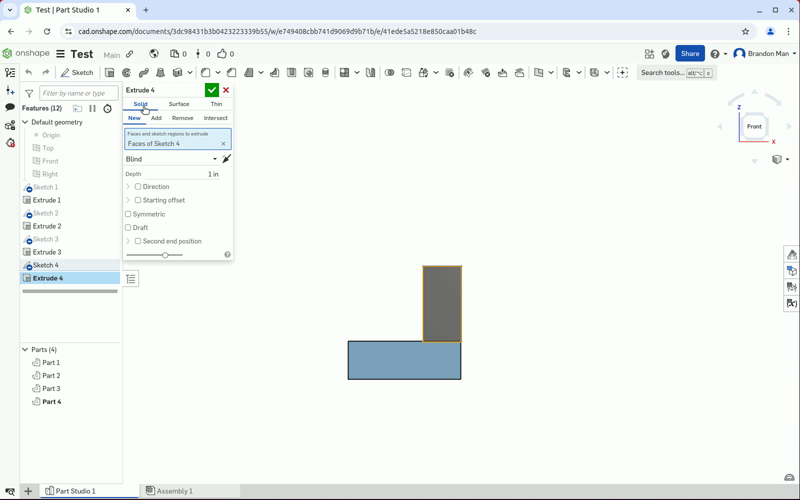
click(143, 106)
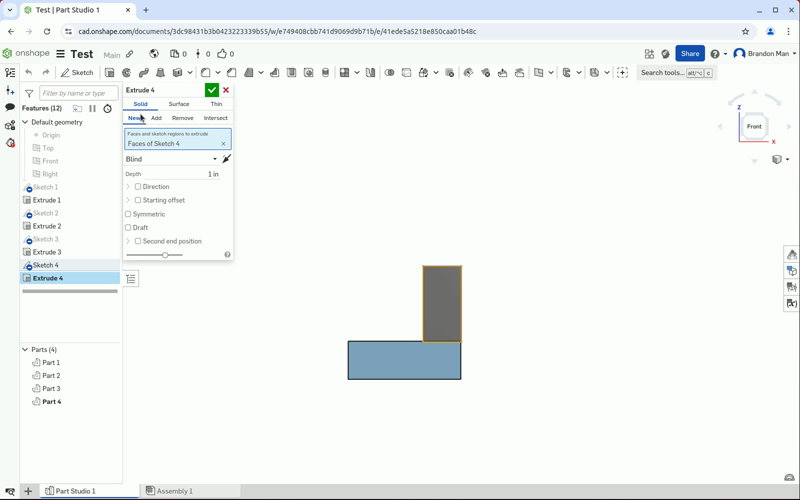
mouse_move(137, 120)
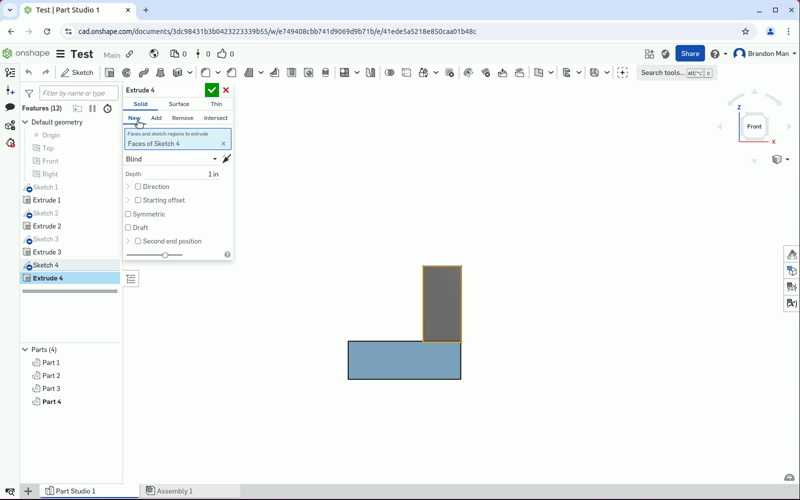
click(137, 120)
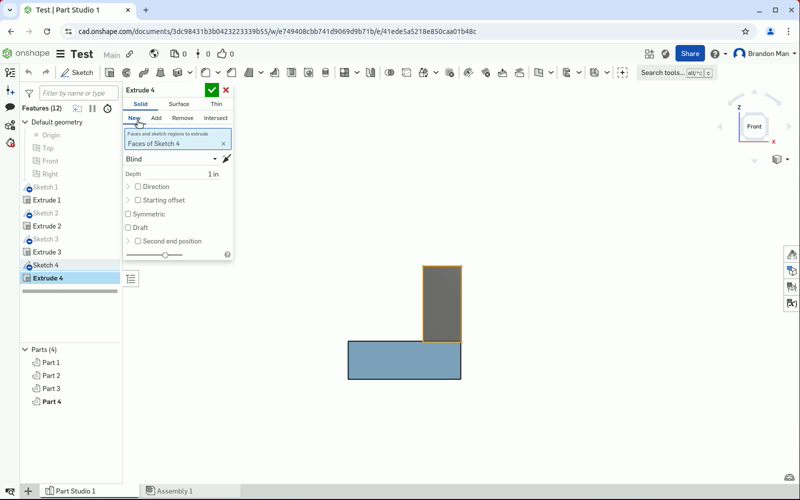
key(tab, 4)
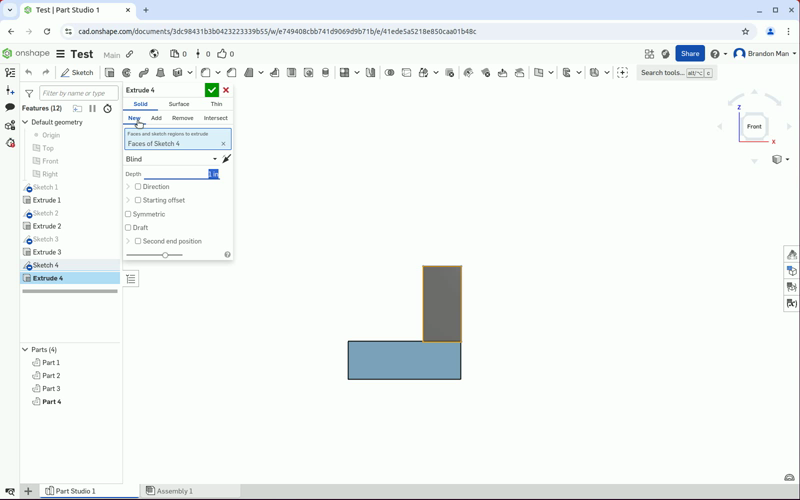
text(7.702)
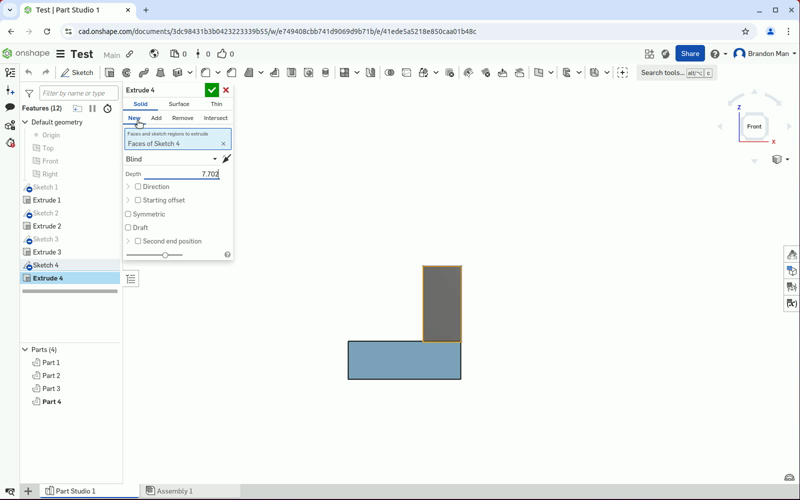
key(tab, 3)
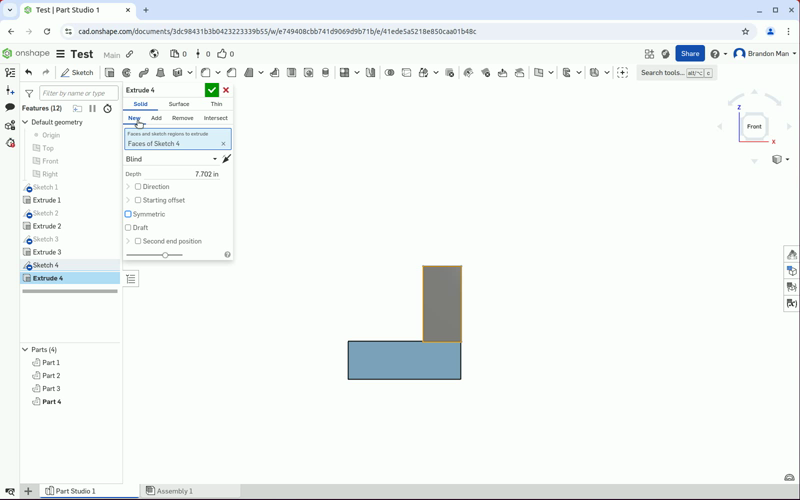
key(space)
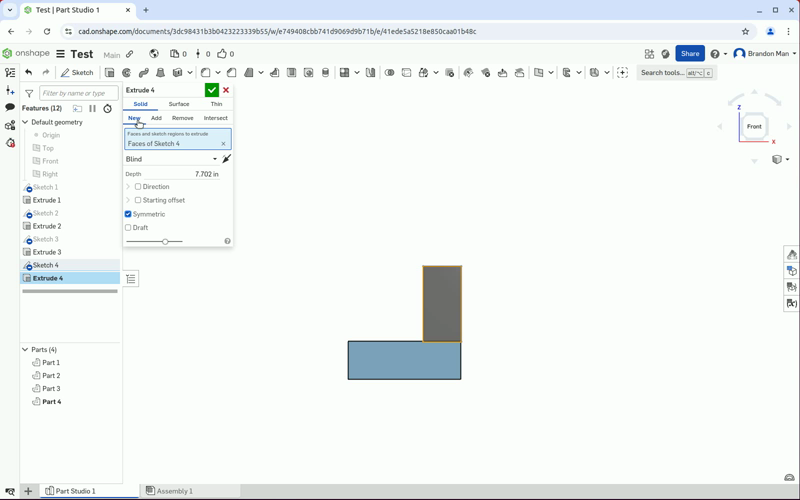
key(enter)
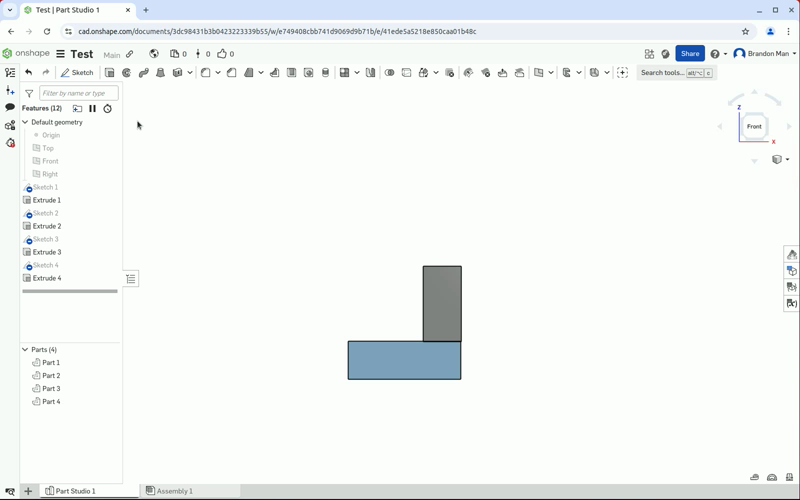
key(shift+h)
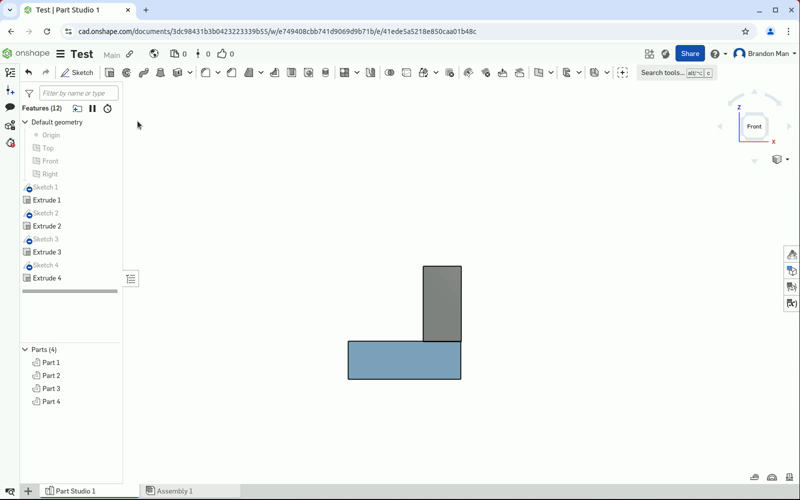
key(shift+h)
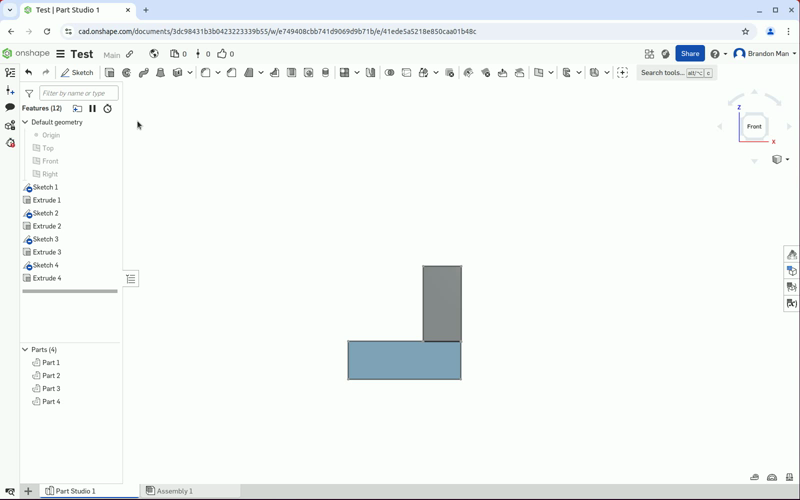
key(shift+7)
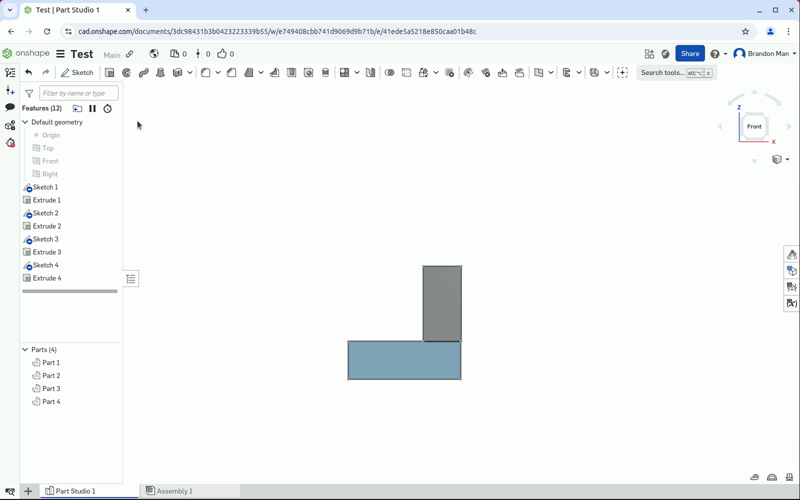
key(left, 2)
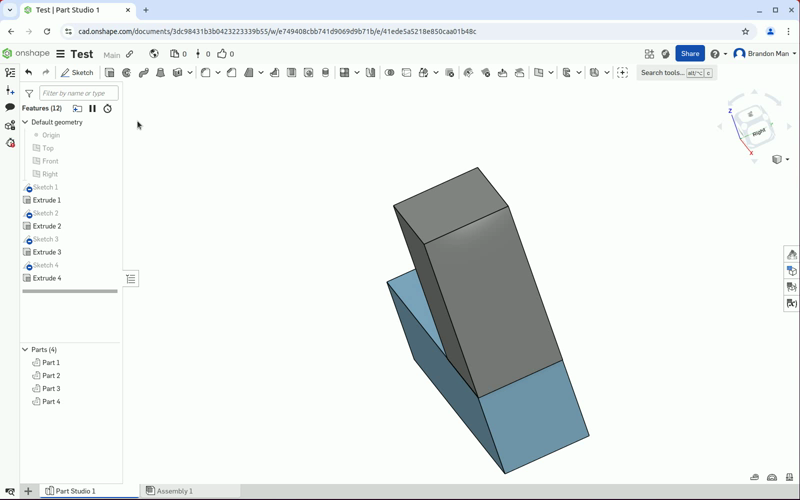
key(down, 2)
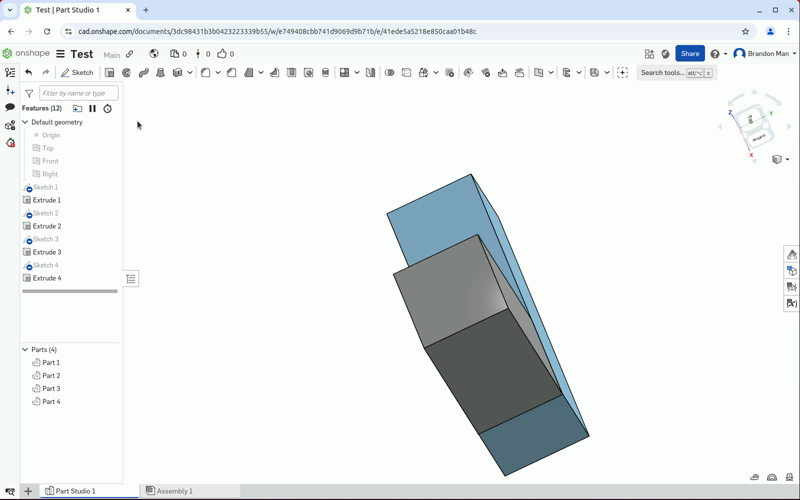
key(up, 2)
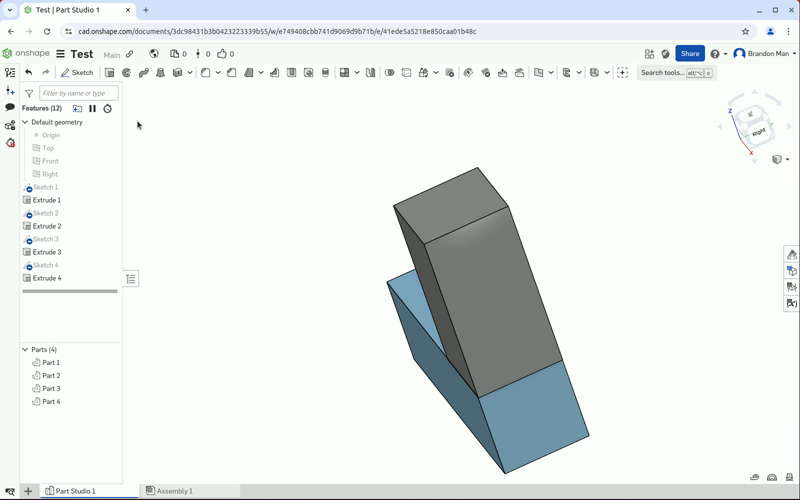
key(right, 2)
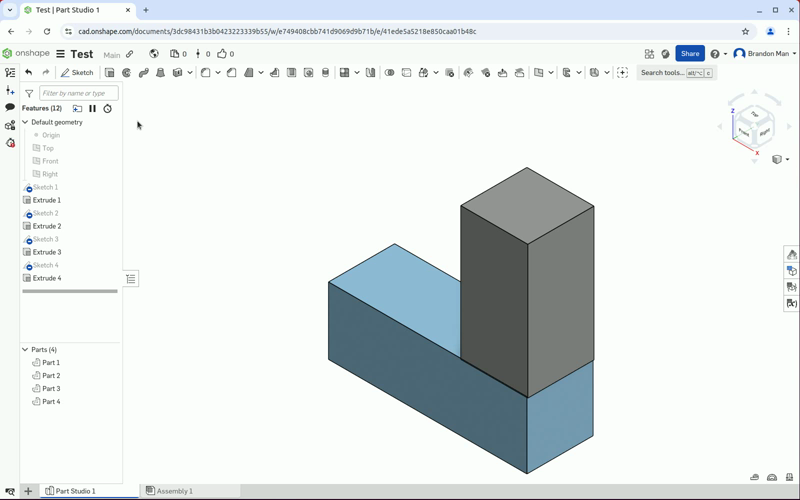
mouse_move(73, 189)
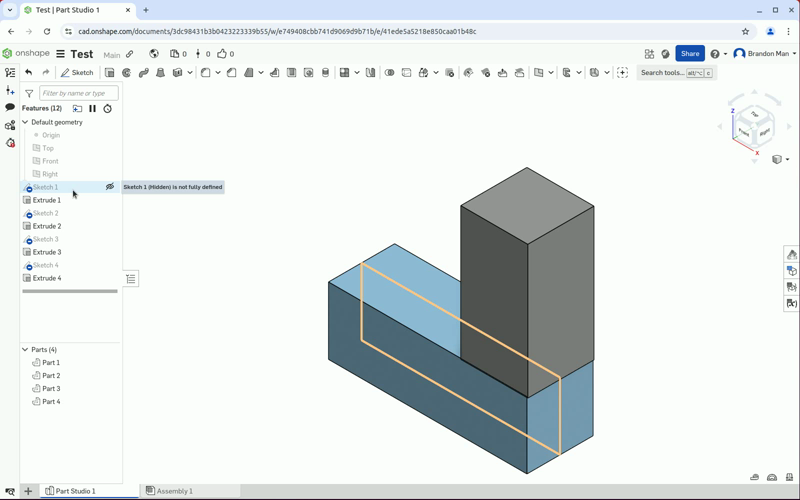
click(73, 189)